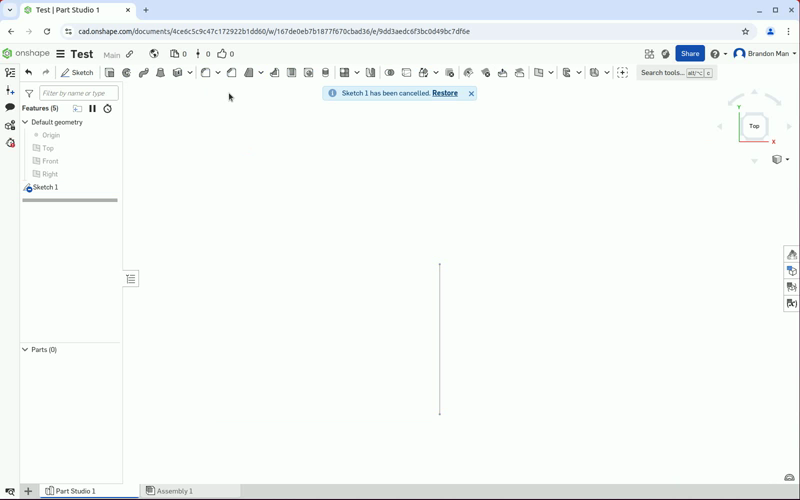
key(shift+h)
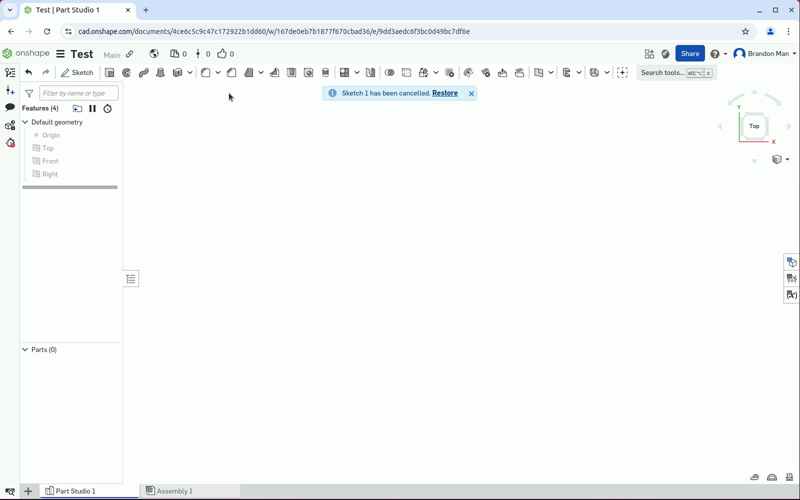
mouse_move(73, 352)
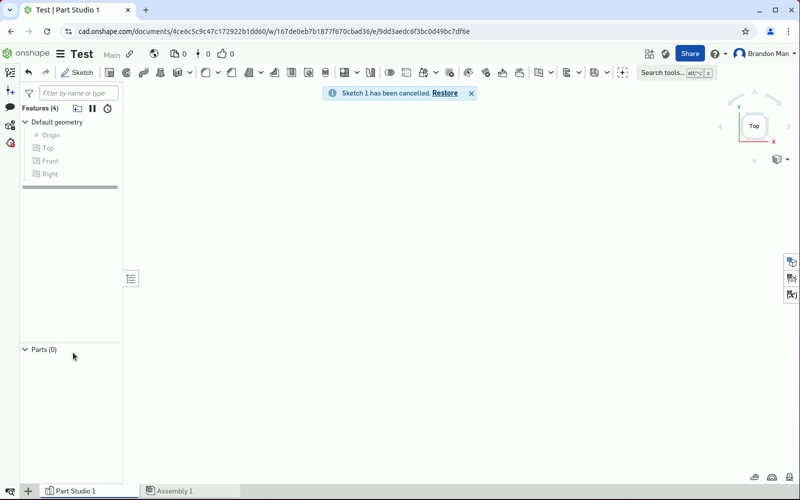
key(y)
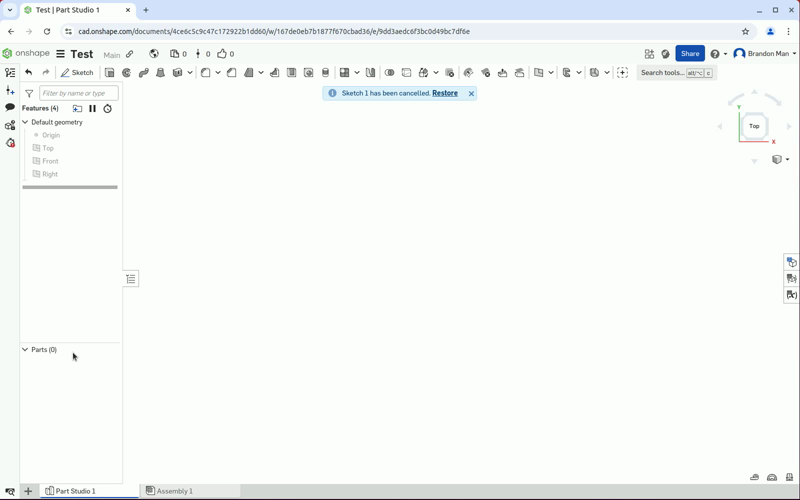
key(shift+p)
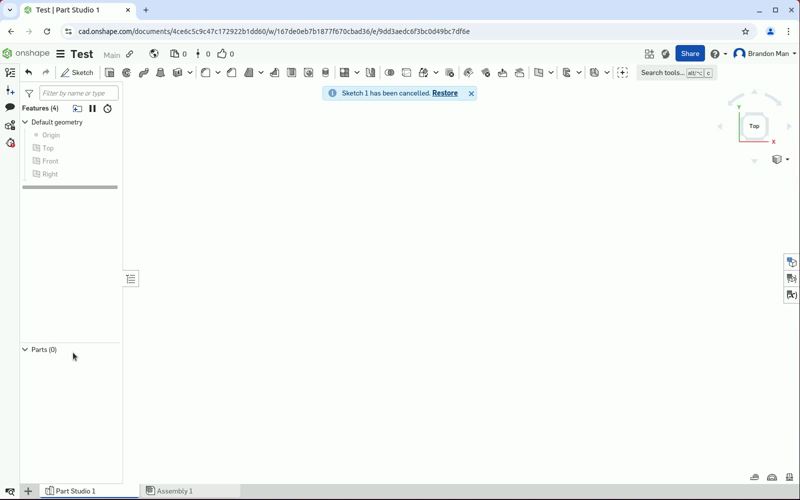
key(space)
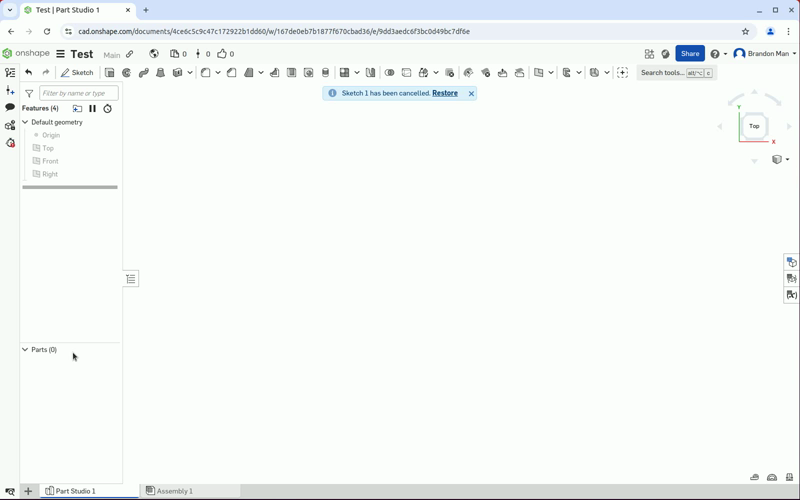
key_down(shift)
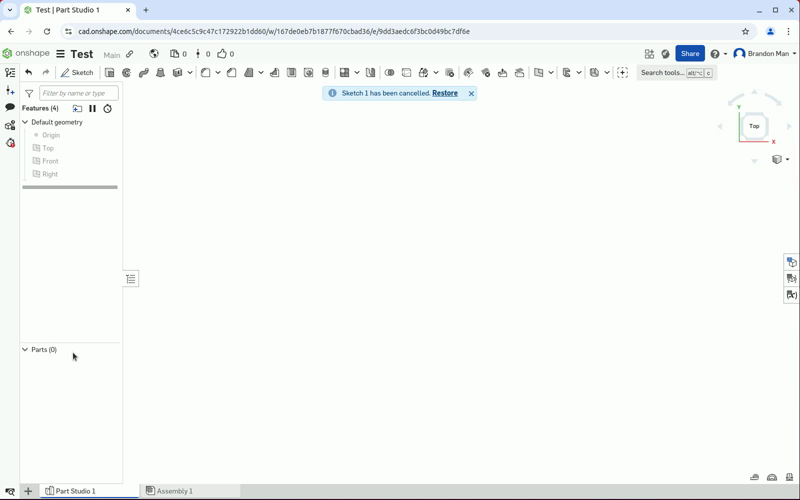
key(up)
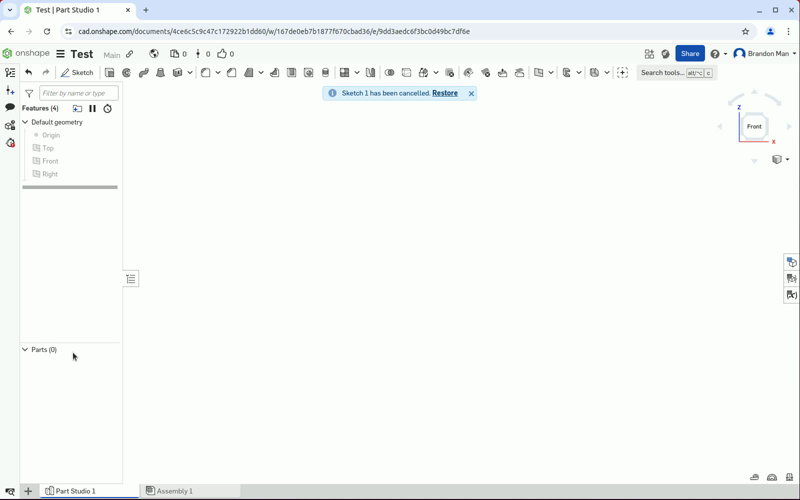
key_up(shift)
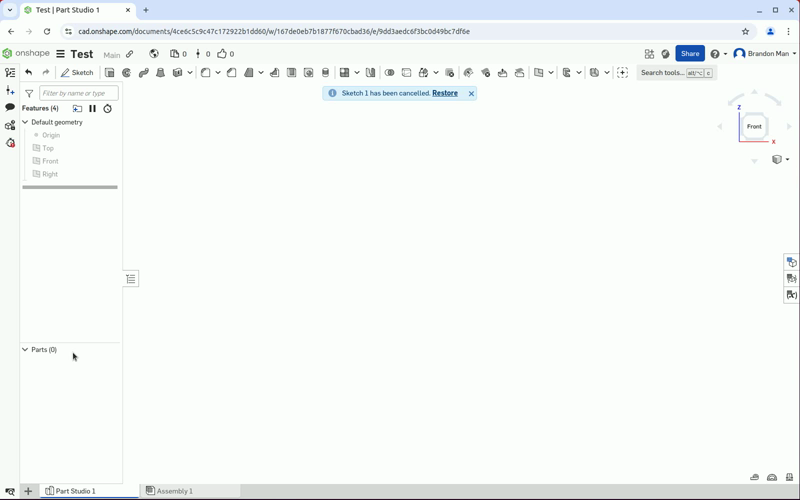
mouse_move(73, 352)
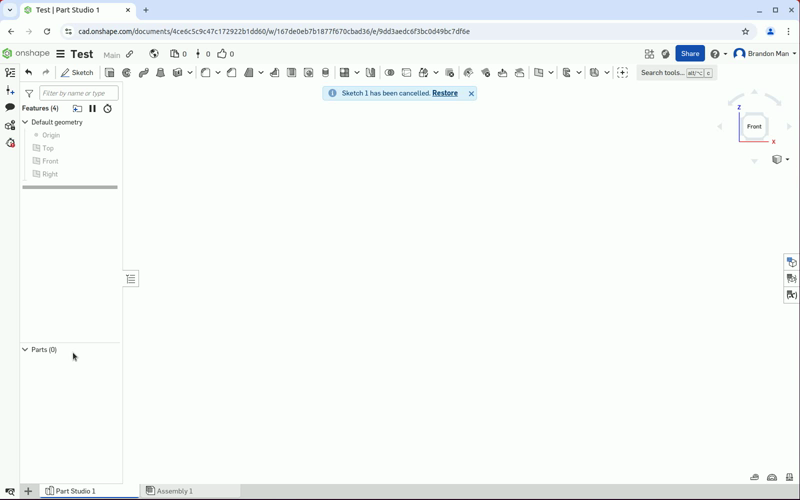
key(shift+y)
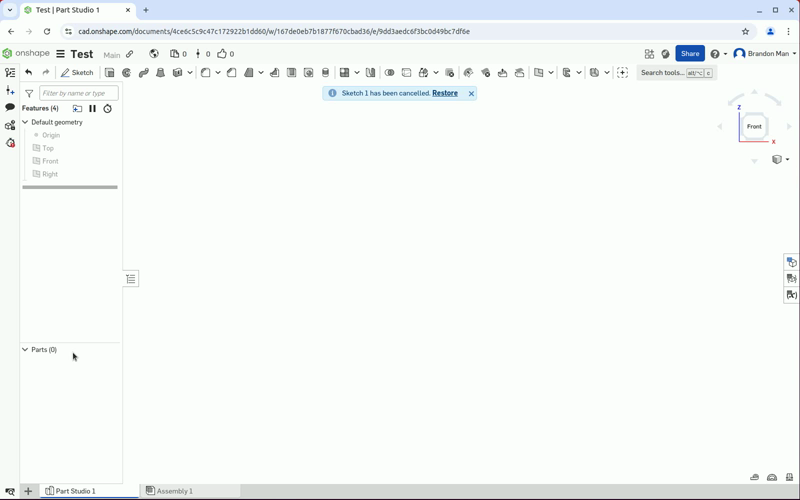
key(shift+s)
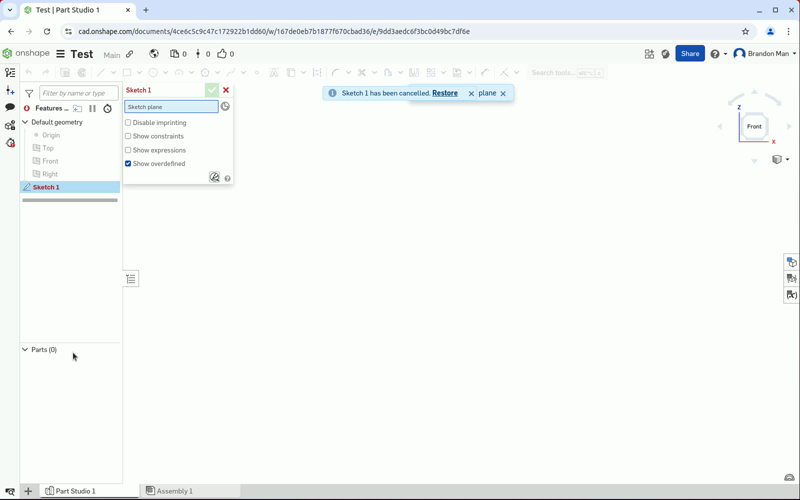
mouse_move(73, 163)
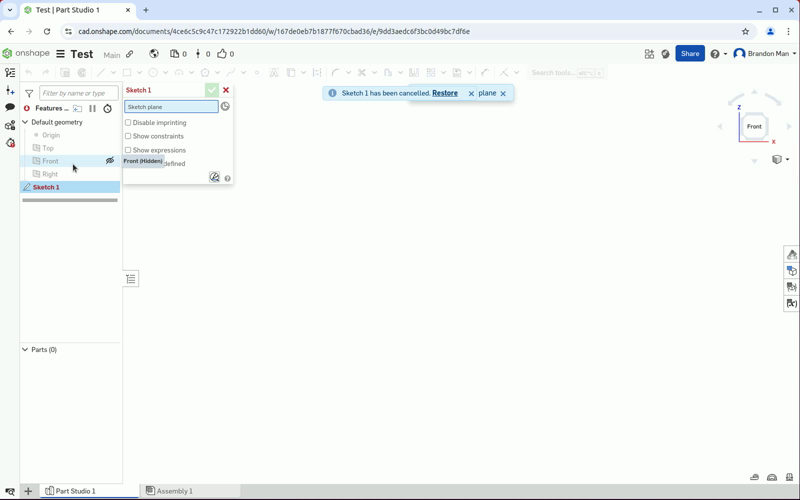
click(73, 163)
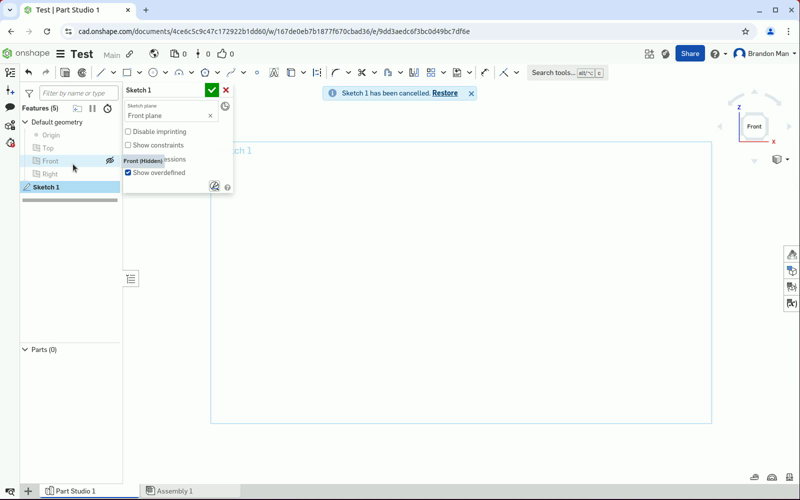
mouse_move(73, 352)
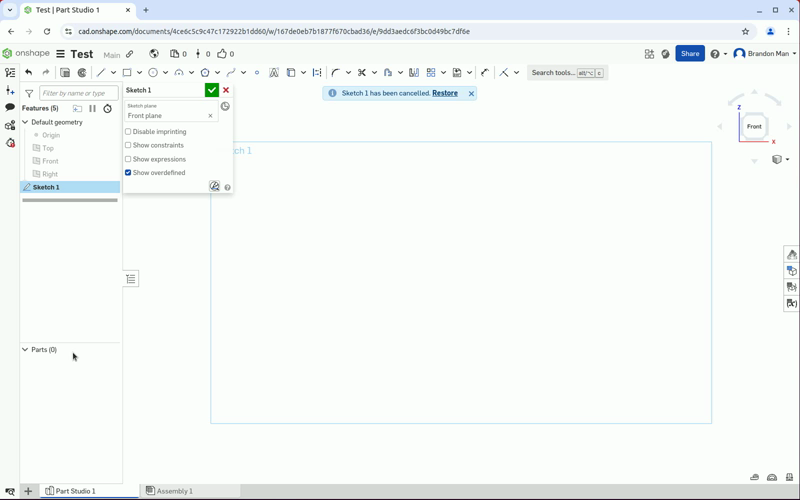
key(y)
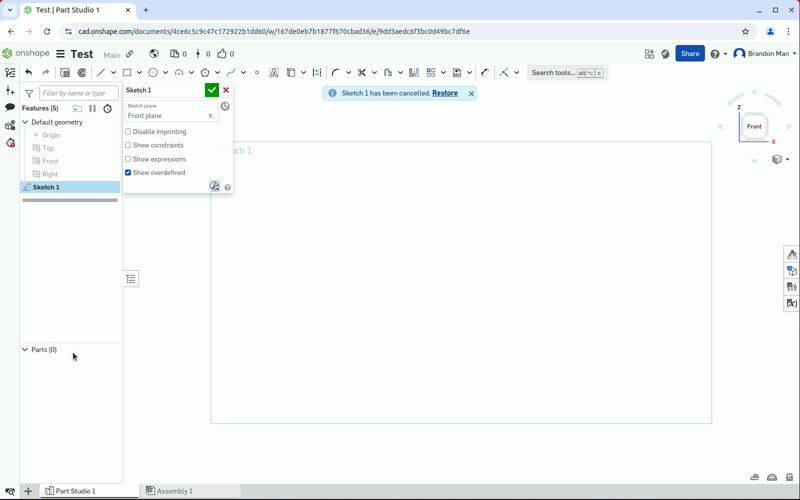
key(l)
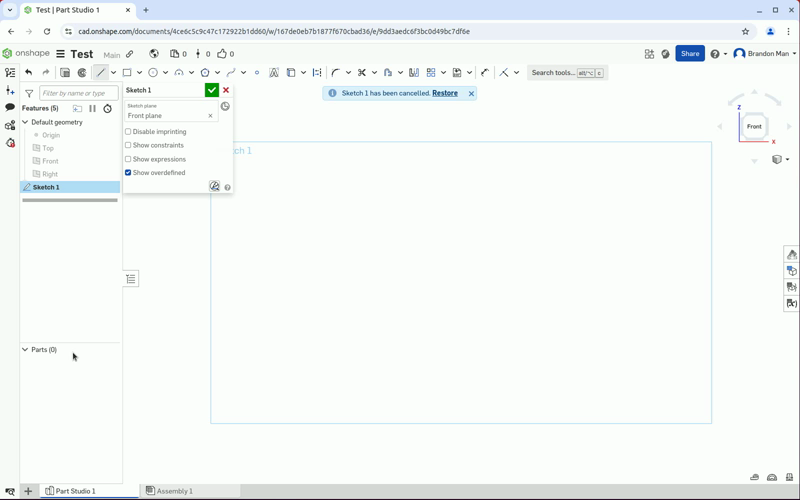
key_down(shift)
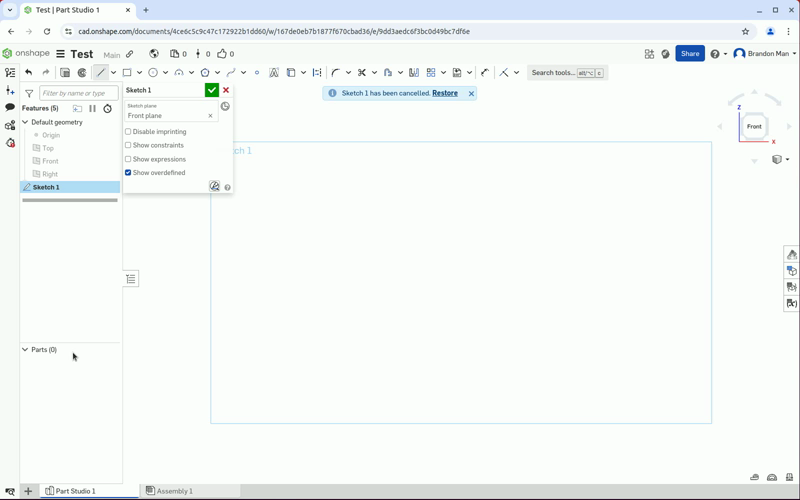
mouse_move(348, 282)
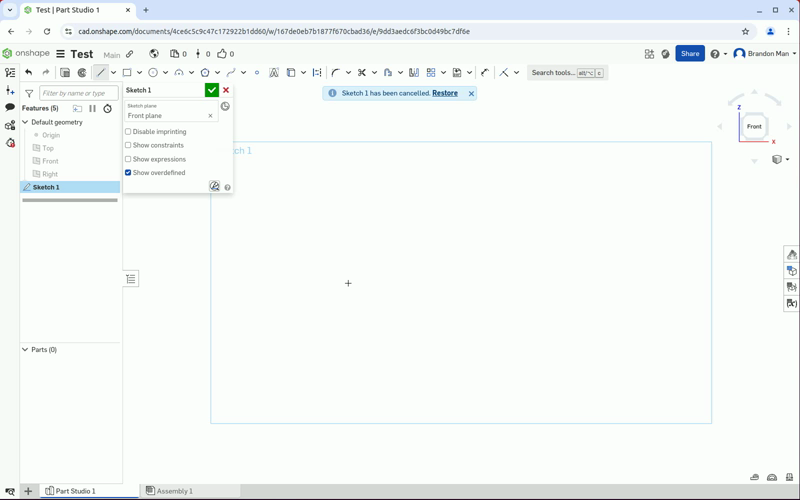
click(348, 282)
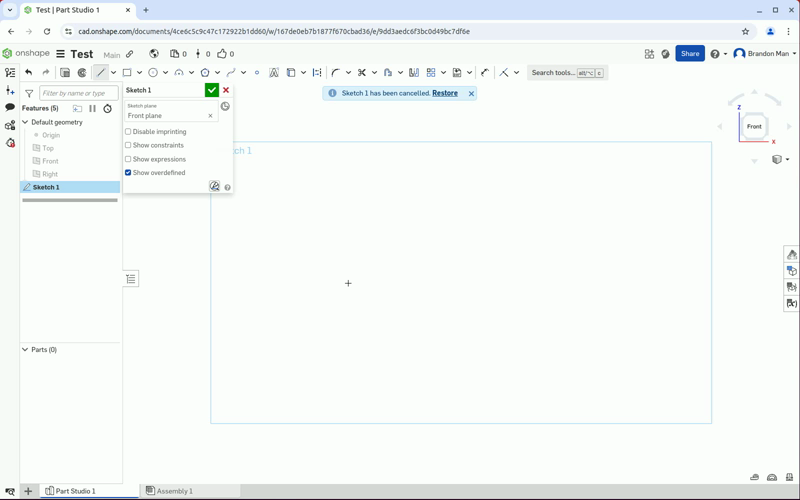
key_up(shift)
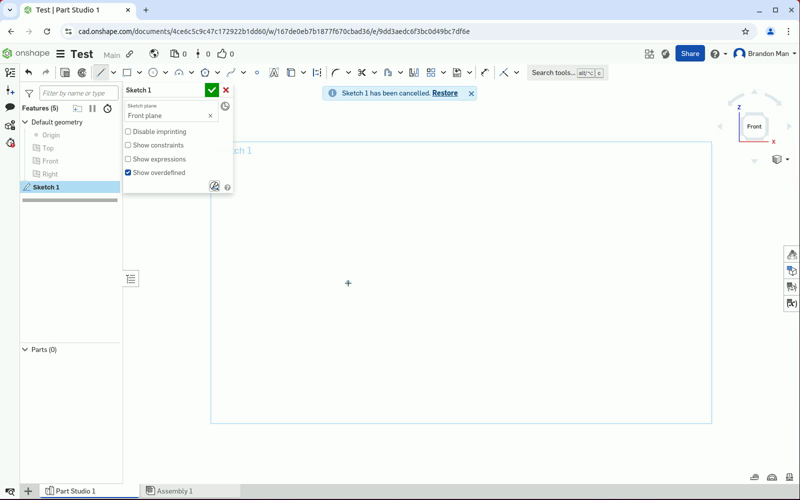
key_down(shift)
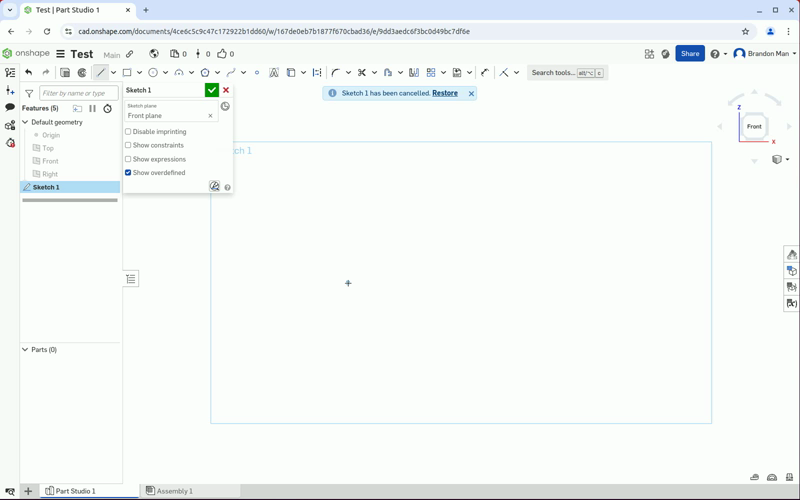
mouse_move(460, 282)
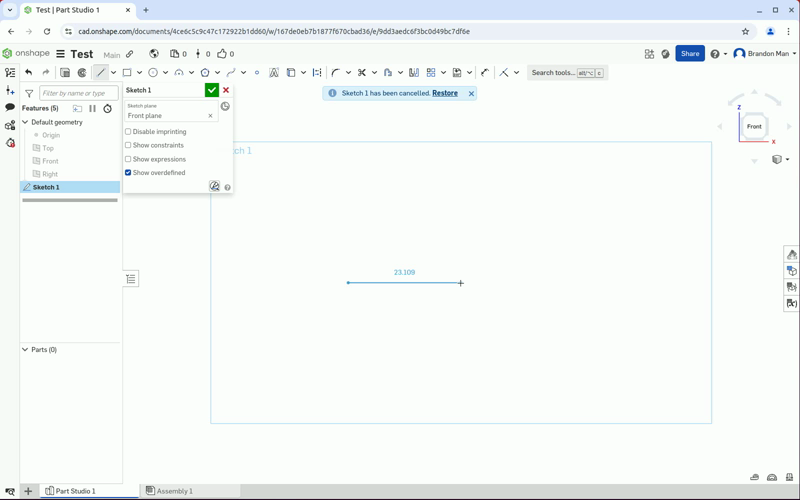
click(460, 282)
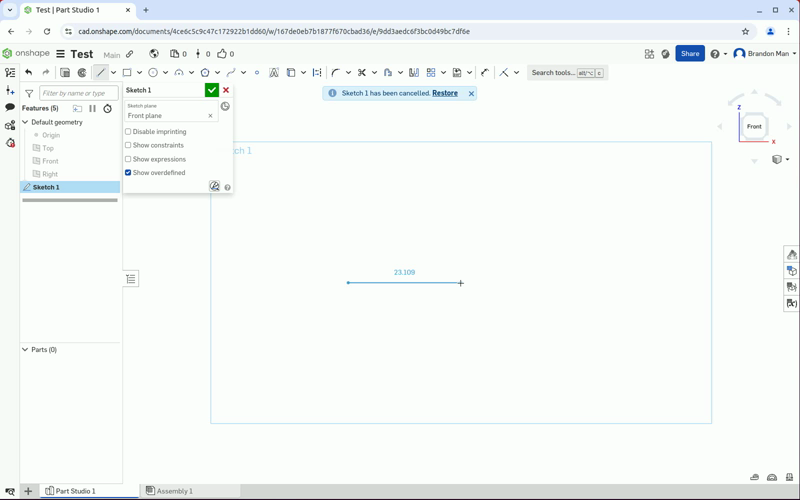
key_up(shift)
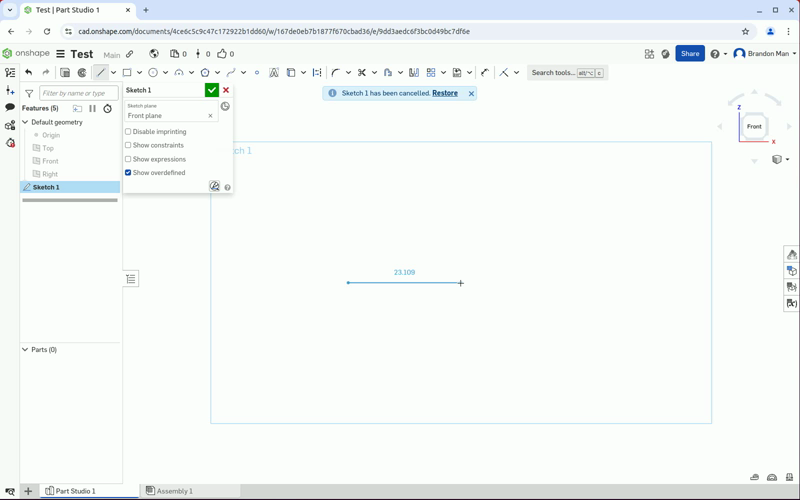
key_down(shift)
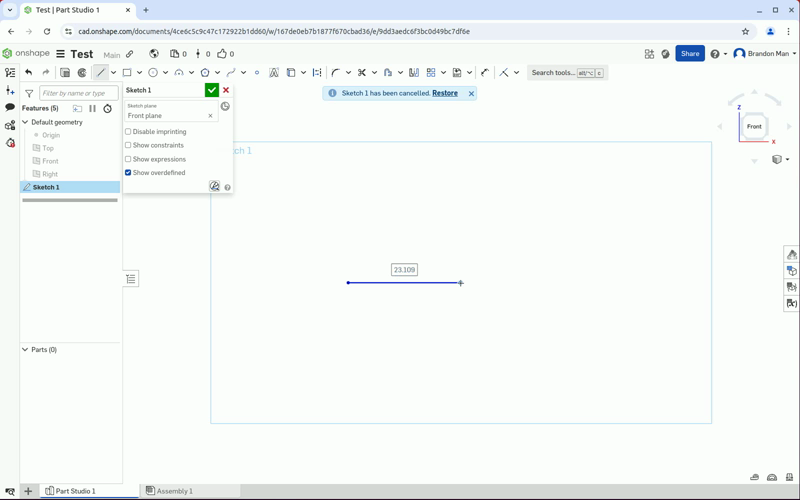
mouse_move(460, 170)
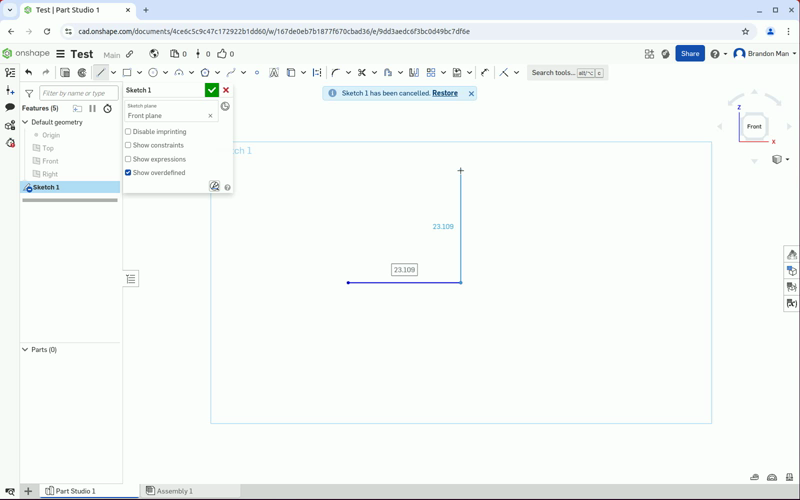
click(460, 170)
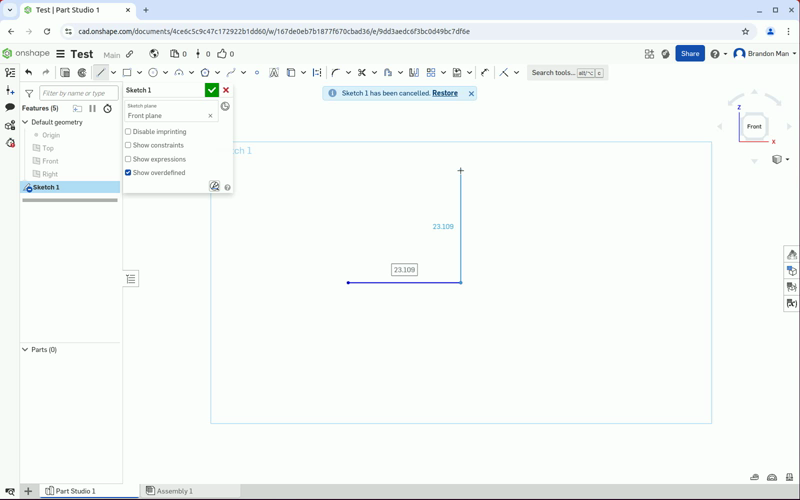
key_up(shift)
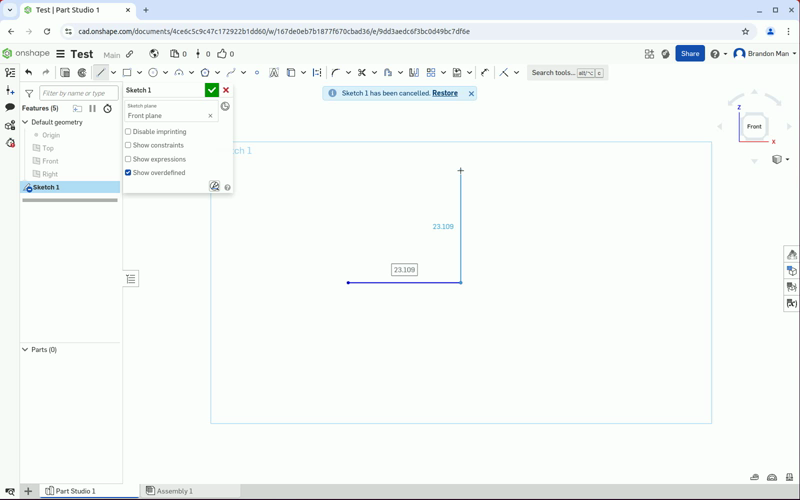
key_down(shift)
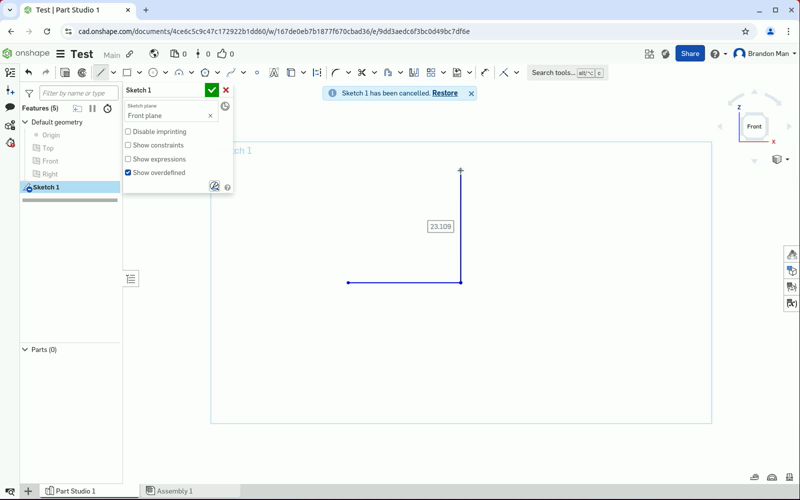
mouse_move(348, 170)
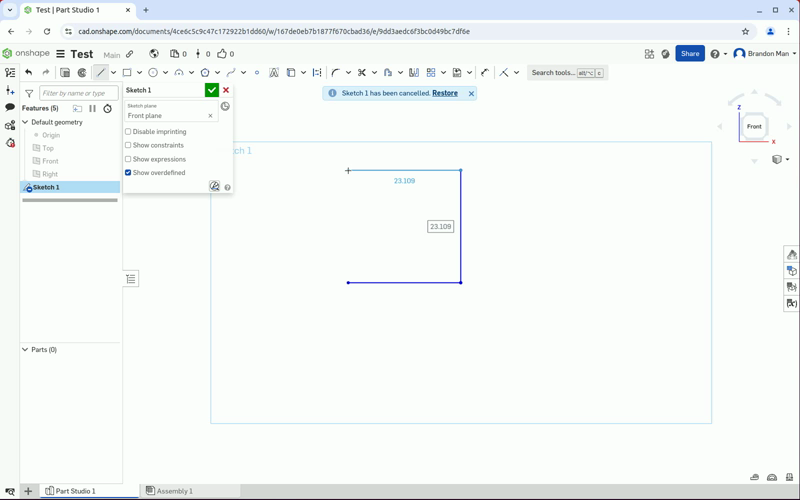
click(348, 170)
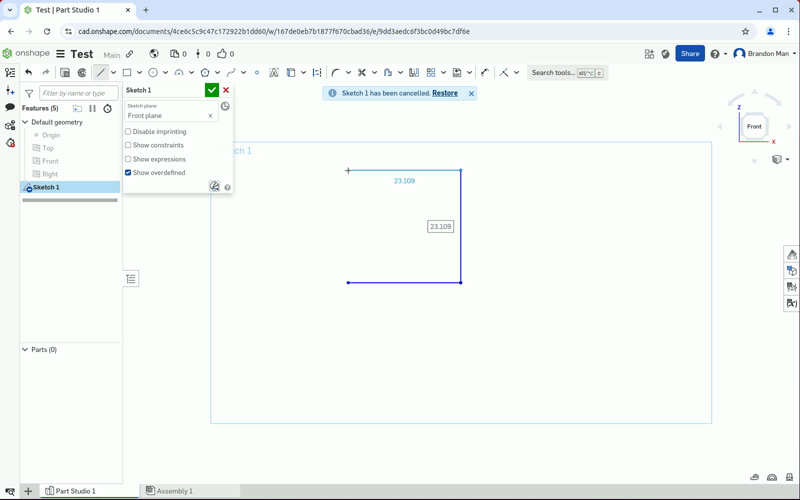
key_up(shift)
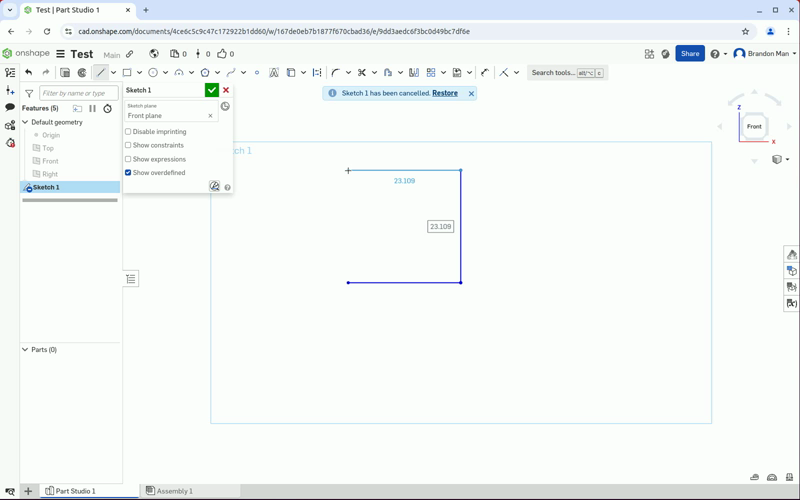
key_down(shift)
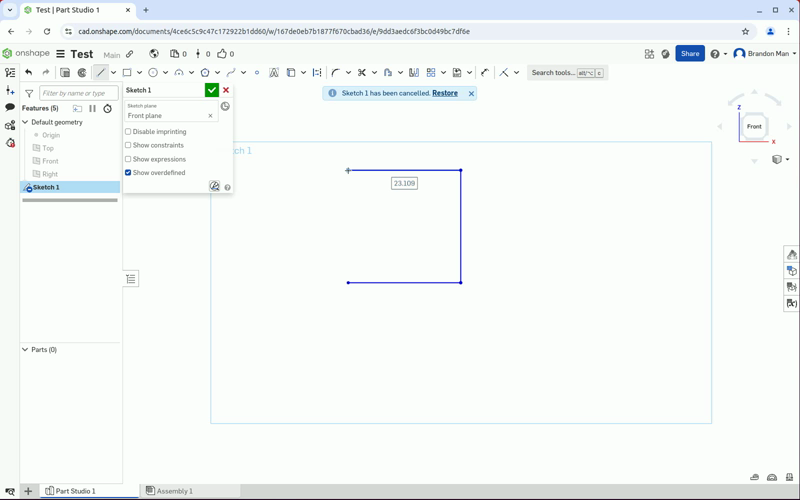
mouse_move(348, 282)
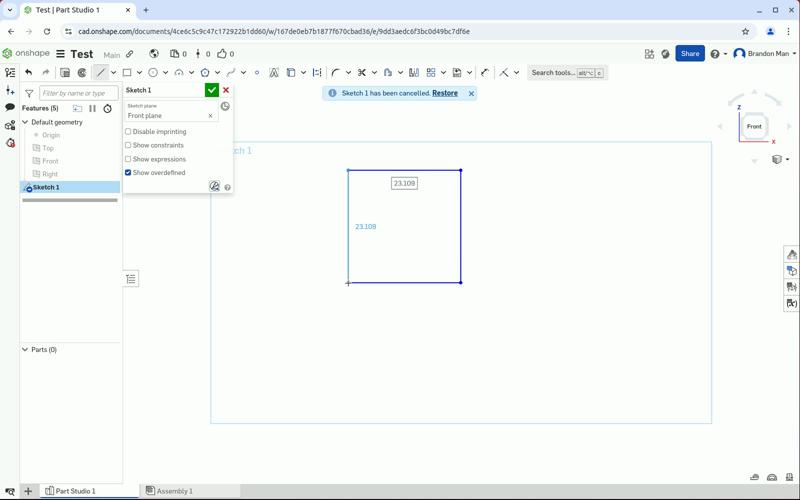
key_up(shift)
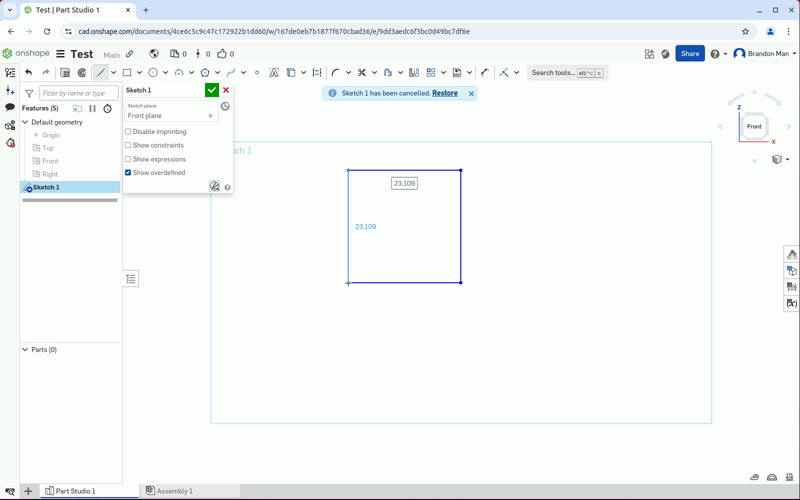
click(348, 282)
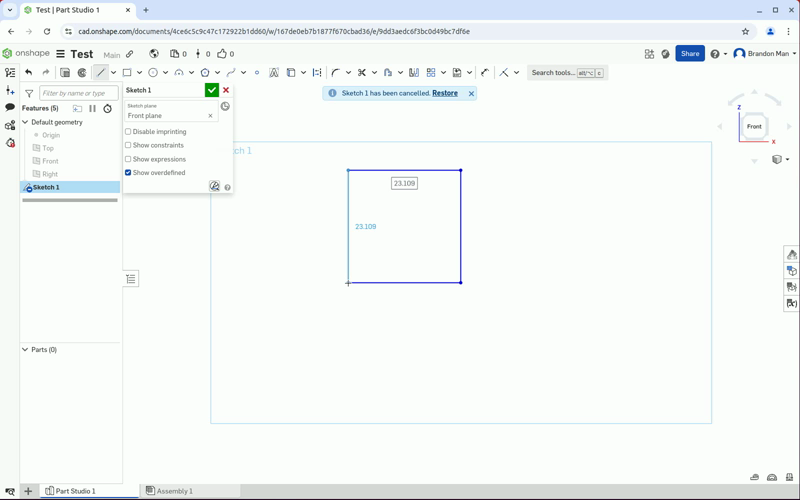
key(esc)
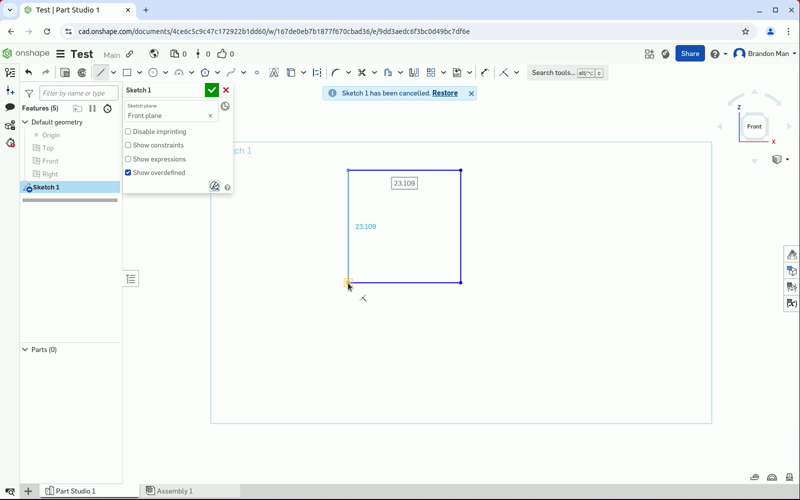
mouse_move(377, 185)
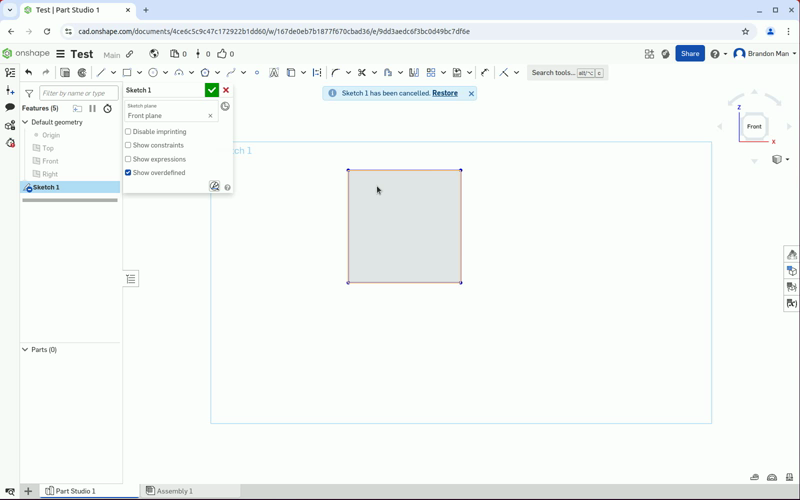
click(377, 185)
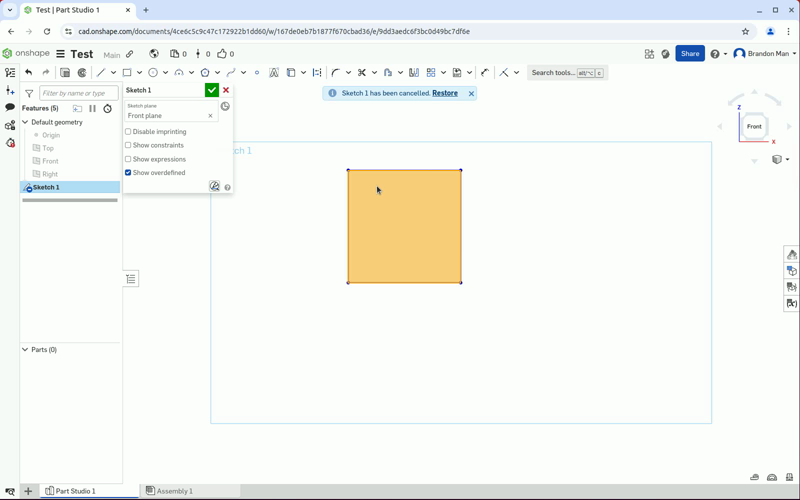
mouse_move(73, 352)
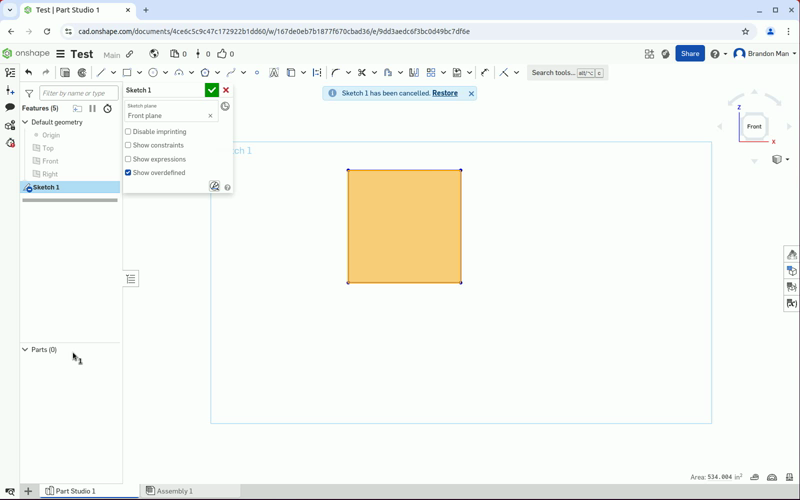
key(shift+y)
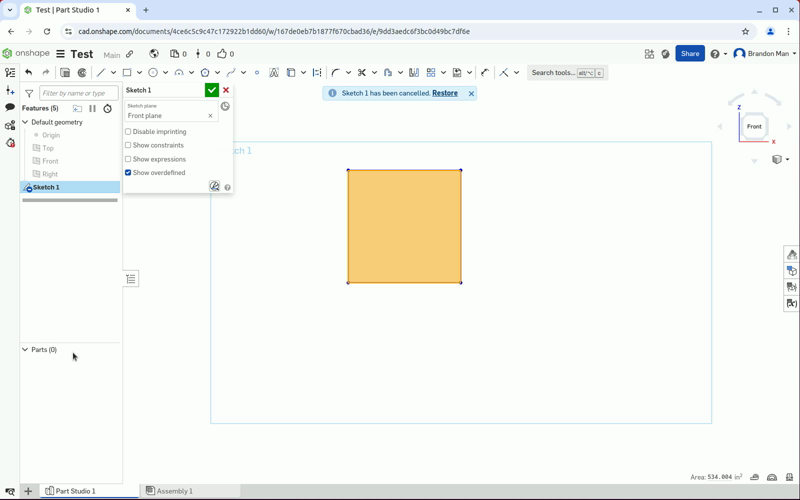
key(shift+e)
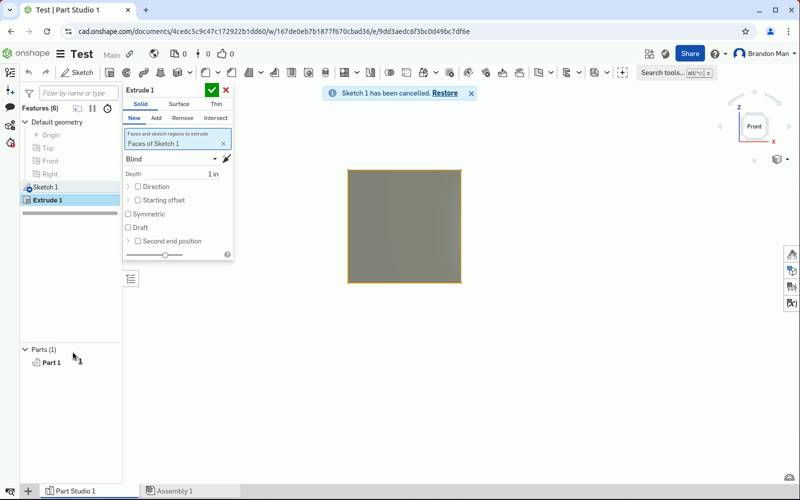
mouse_move(143, 106)
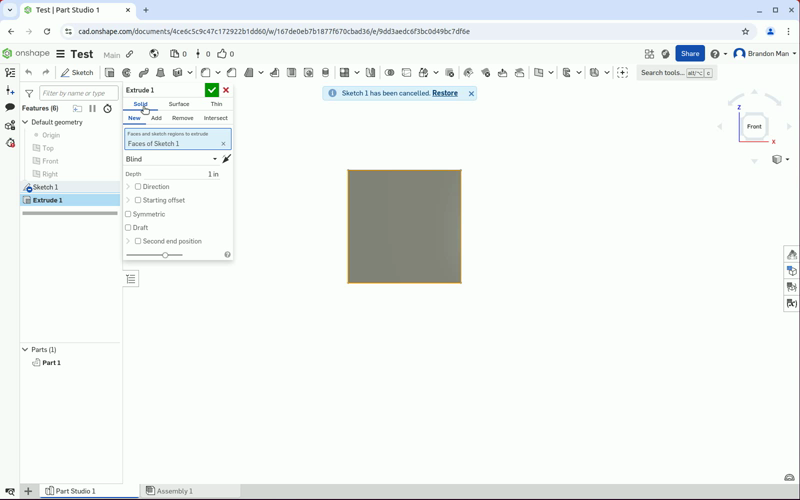
click(143, 106)
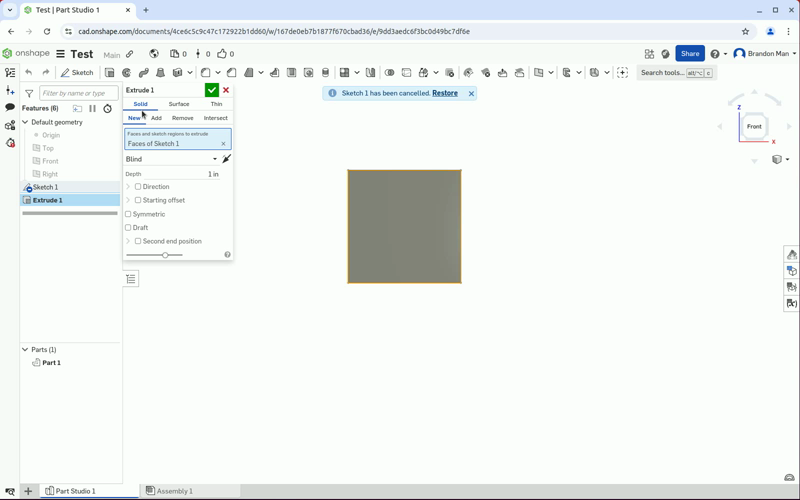
mouse_move(137, 120)
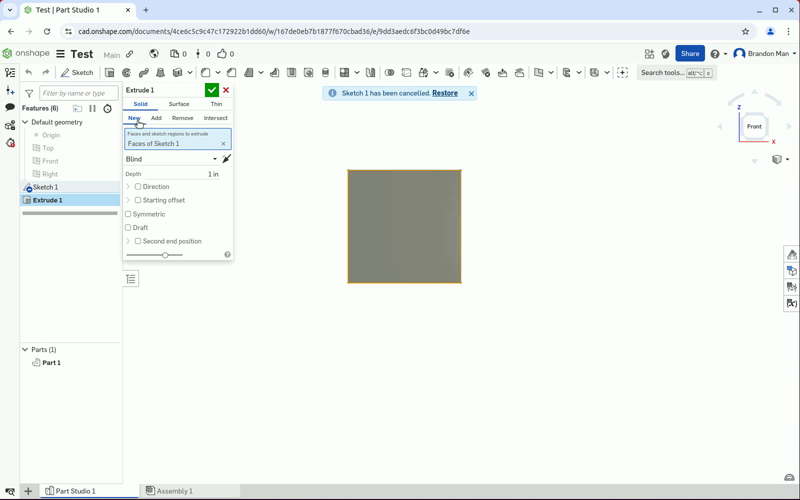
click(137, 120)
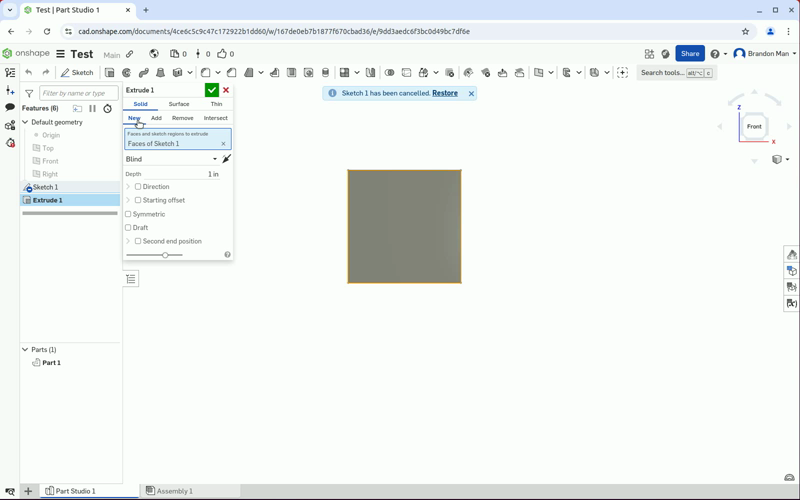
key(tab, 4)
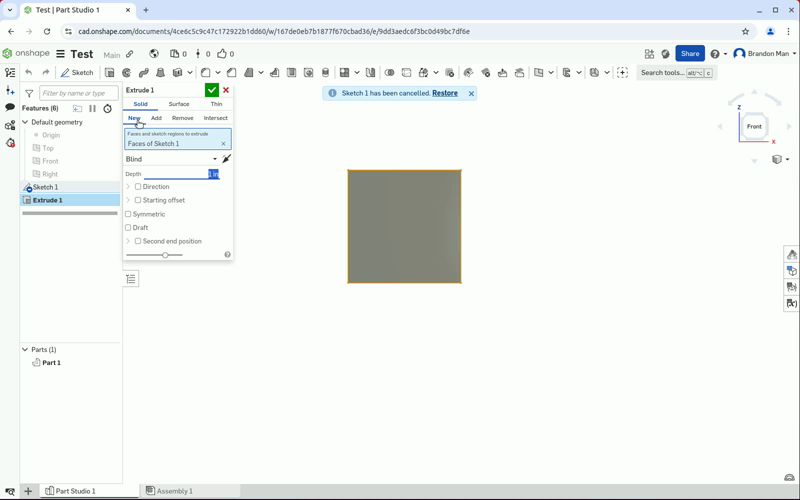
text(23.108)
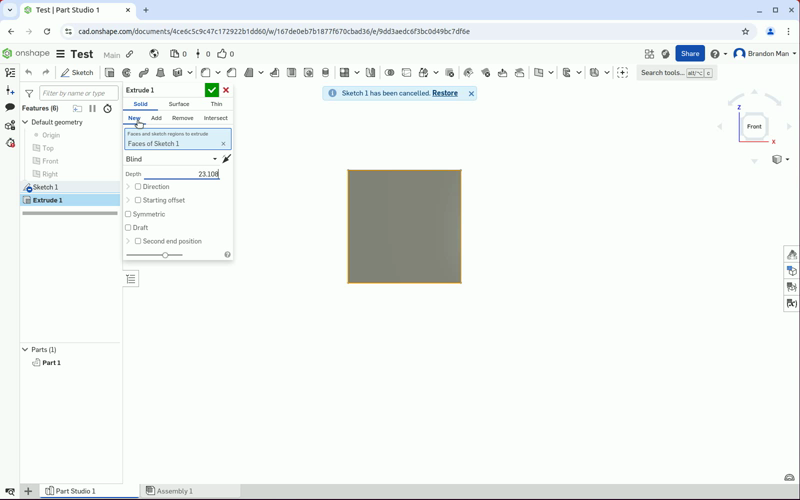
key(enter)
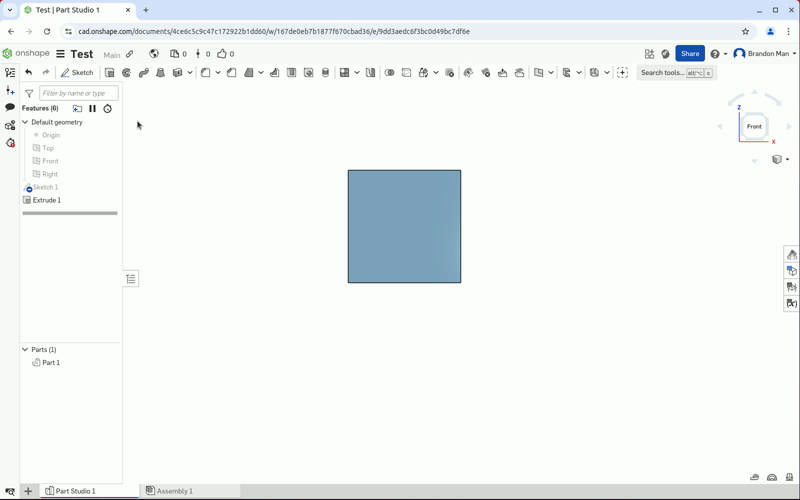
key(shift+h)
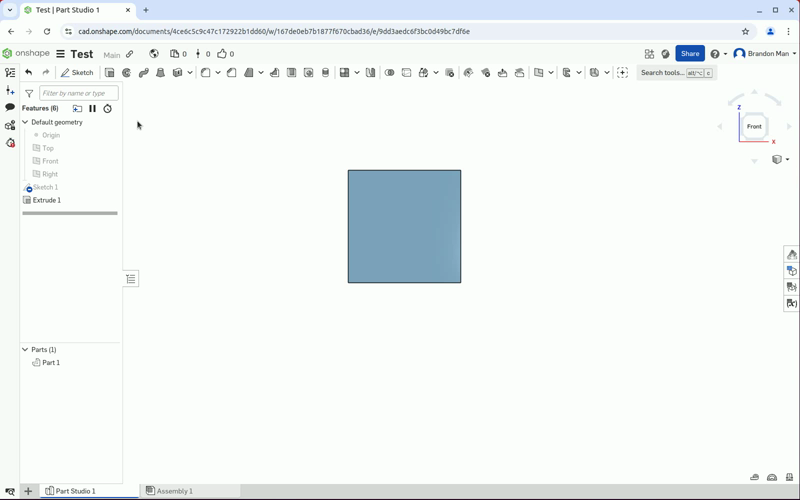
key(shift+h)
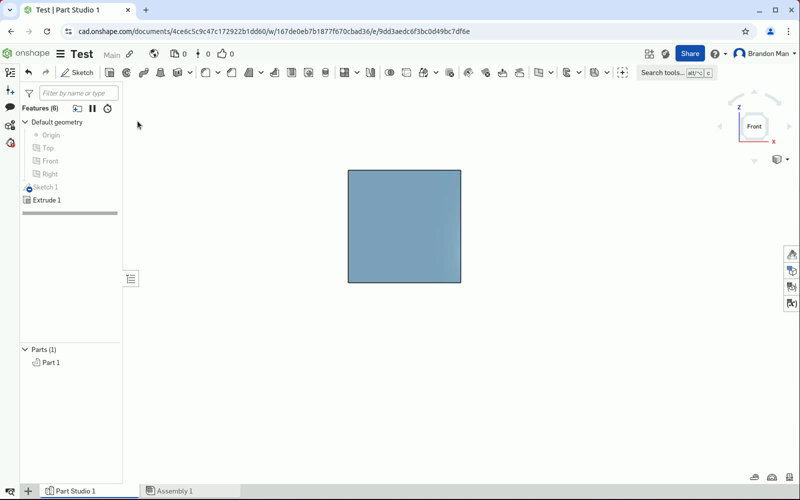
mouse_move(73, 189)
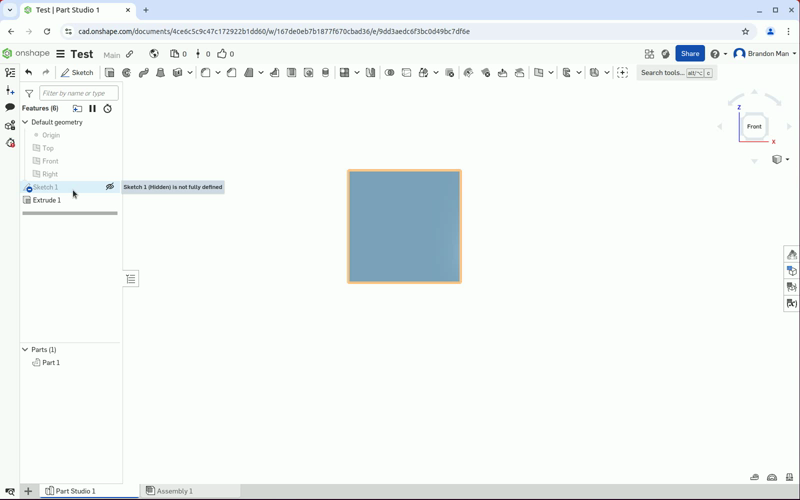
click(73, 189)
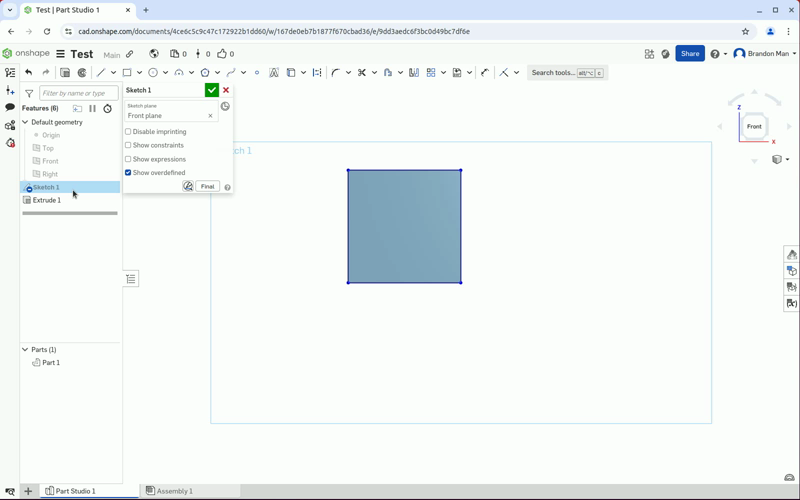
mouse_move(229, 92)
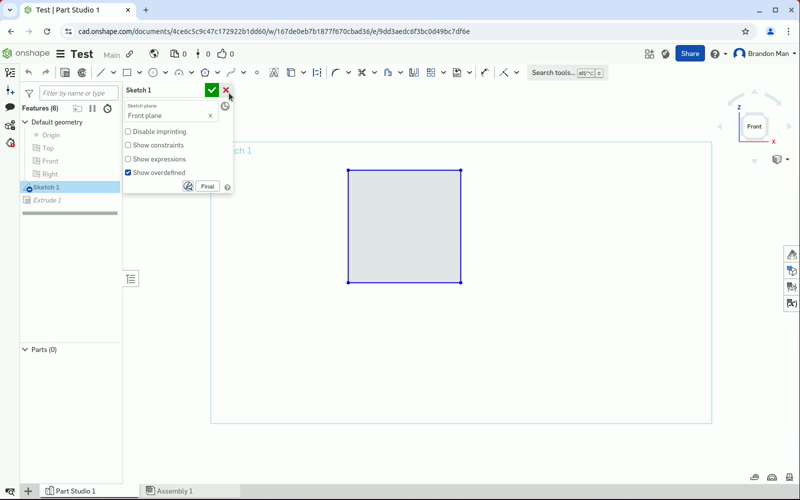
click(229, 92)
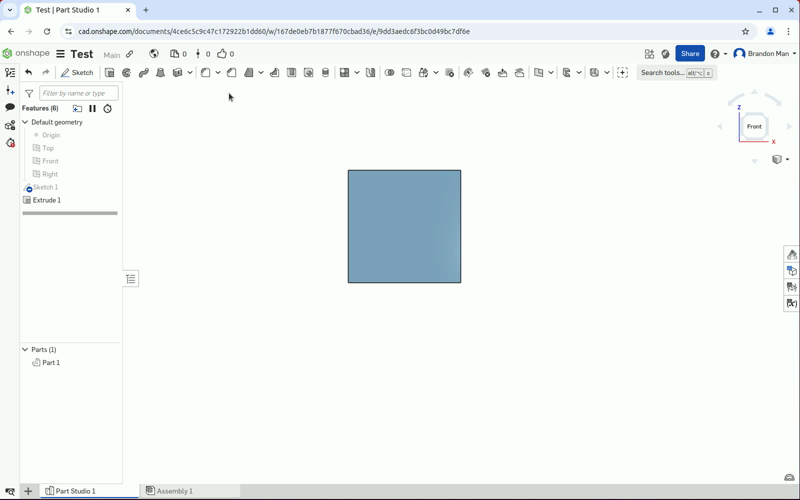
mouse_move(541, 75)
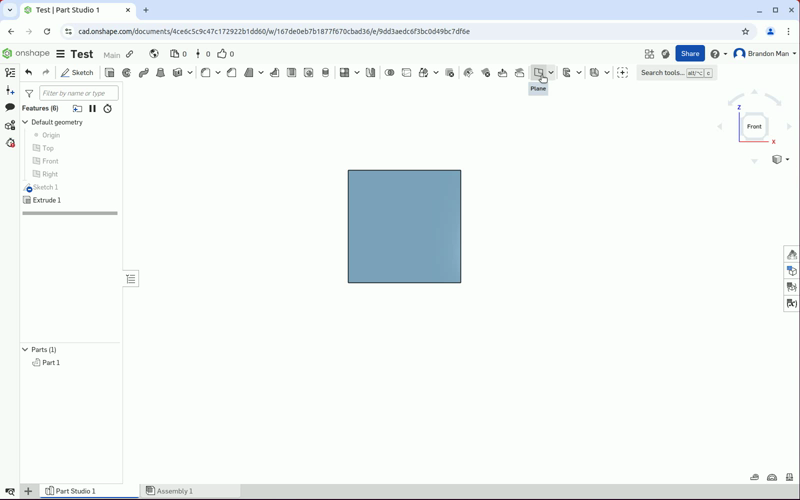
click(541, 75)
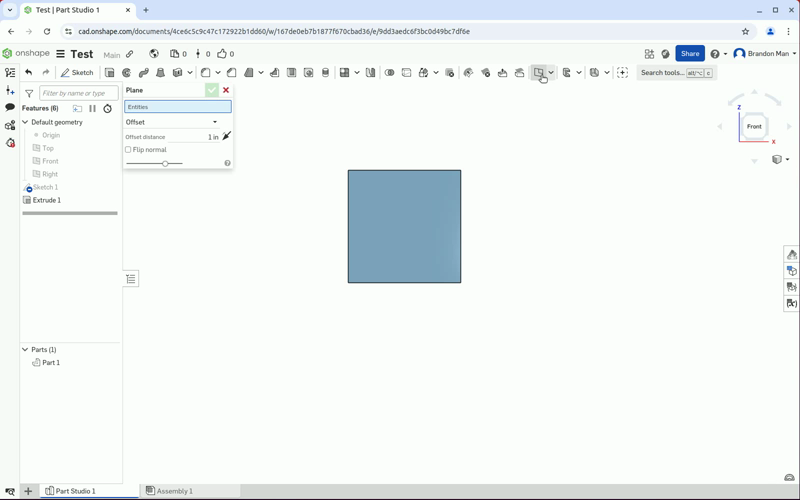
mouse_move(73, 163)
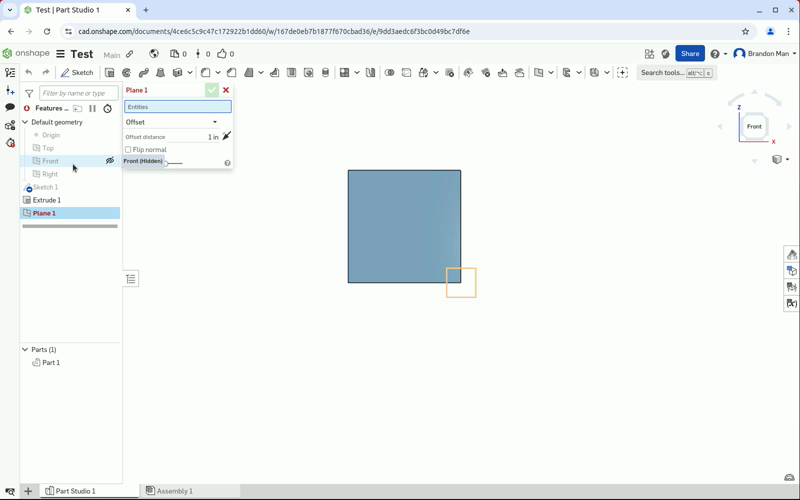
click(73, 163)
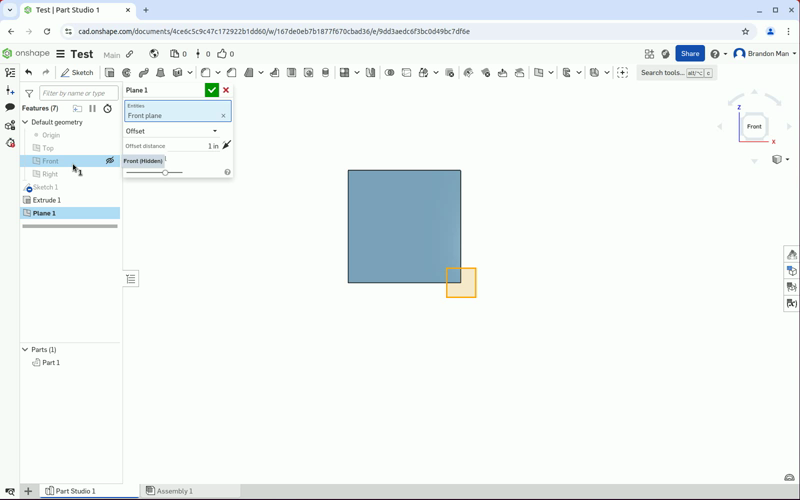
key(tab, 2)
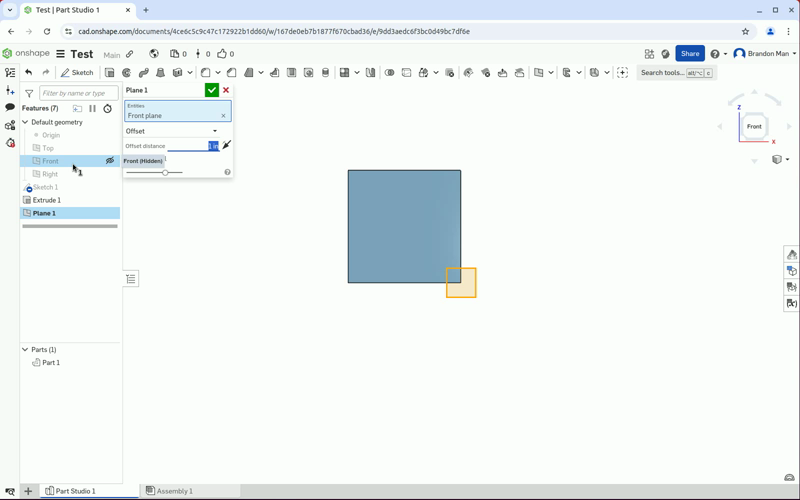
text(23.108)
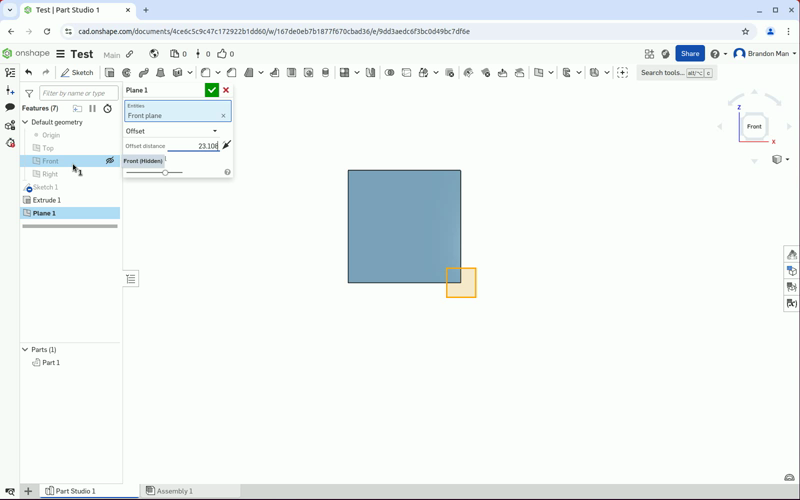
key(enter, 2)
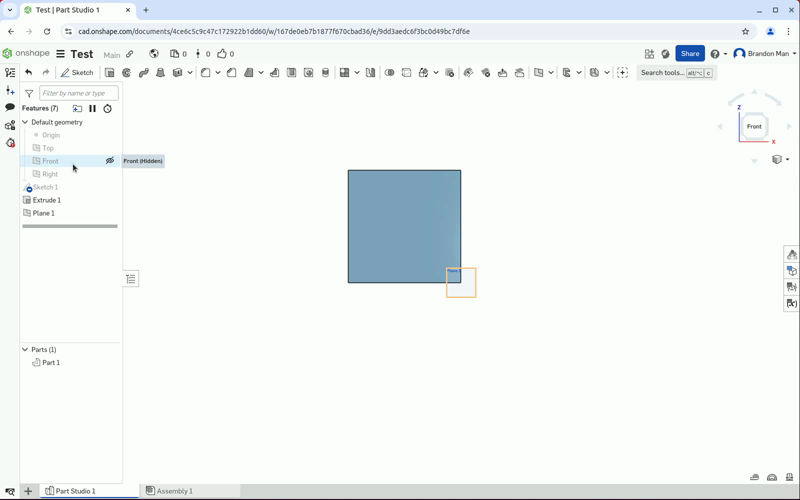
key(shift+s)
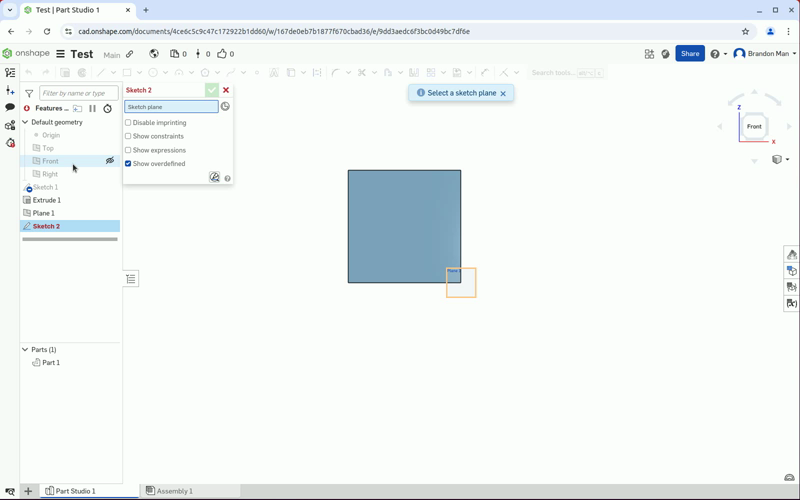
mouse_move(73, 215)
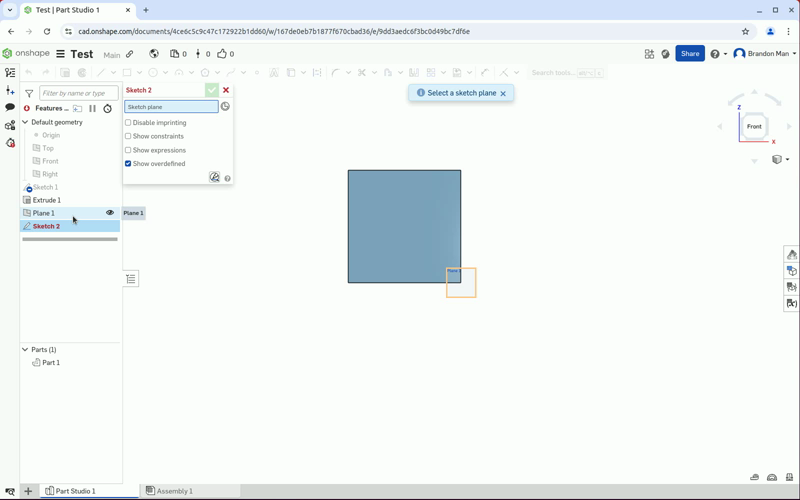
click(73, 215)
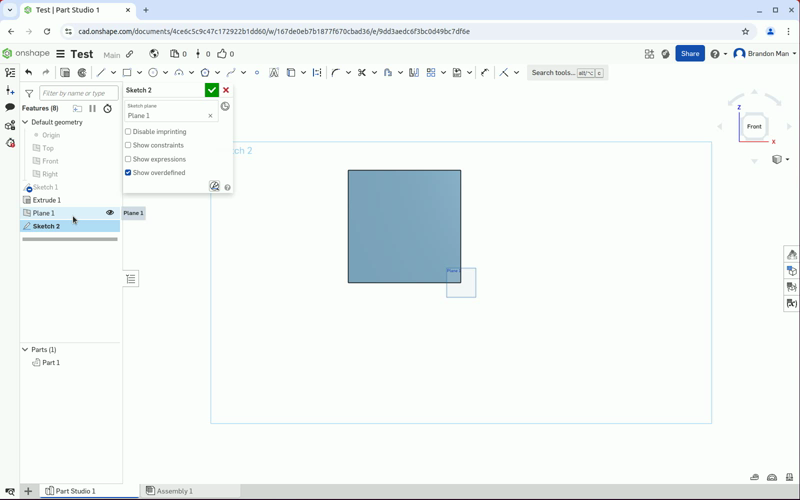
mouse_move(73, 352)
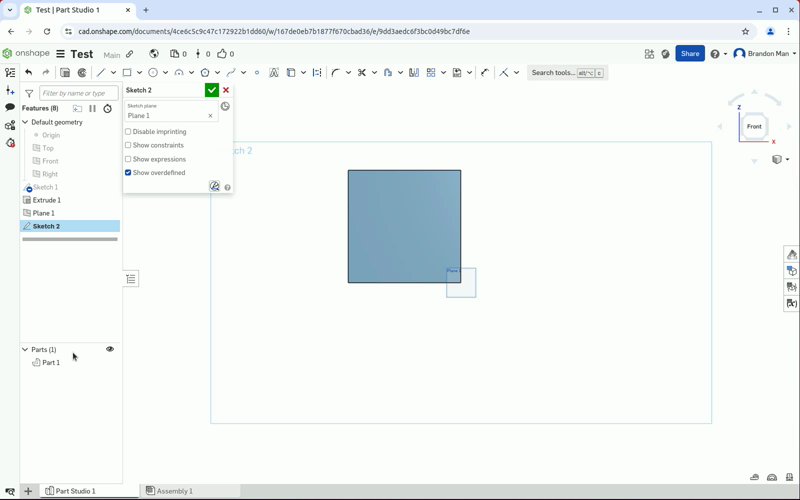
key(y)
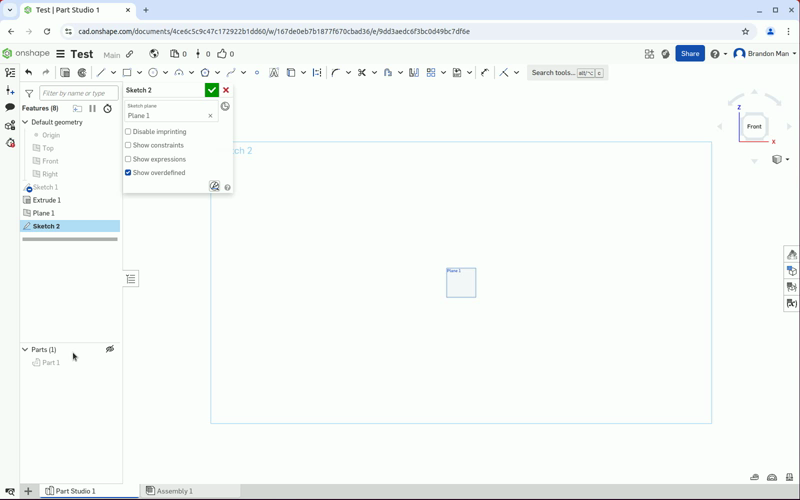
key(l)
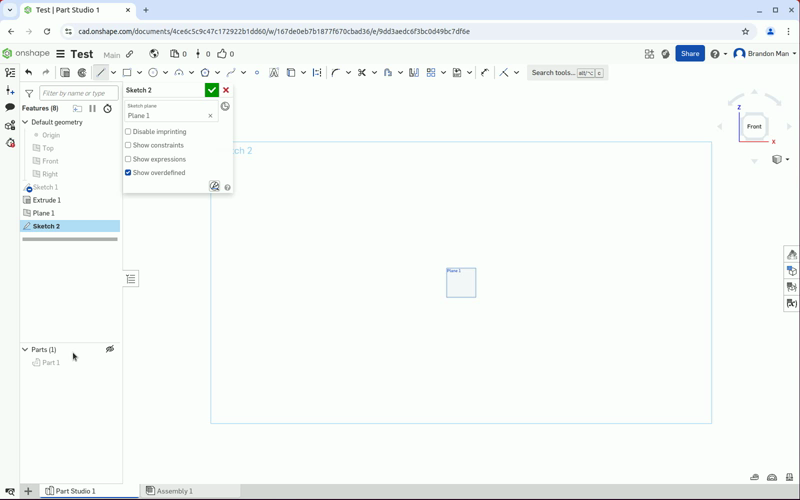
key_down(shift)
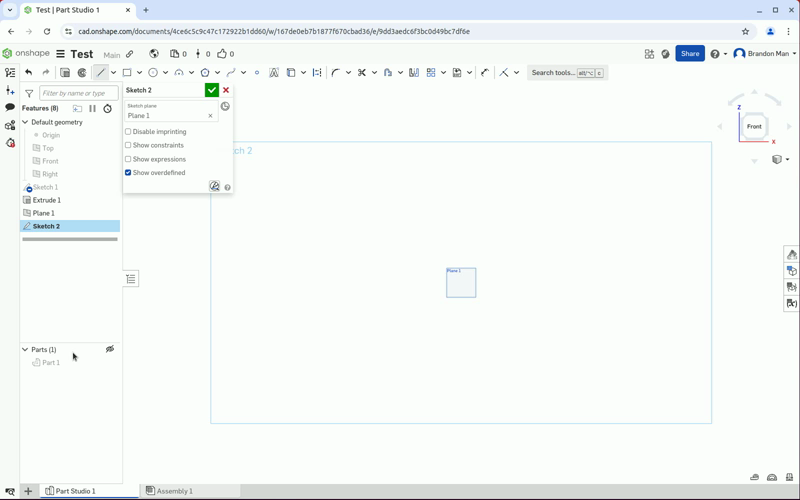
mouse_move(348, 254)
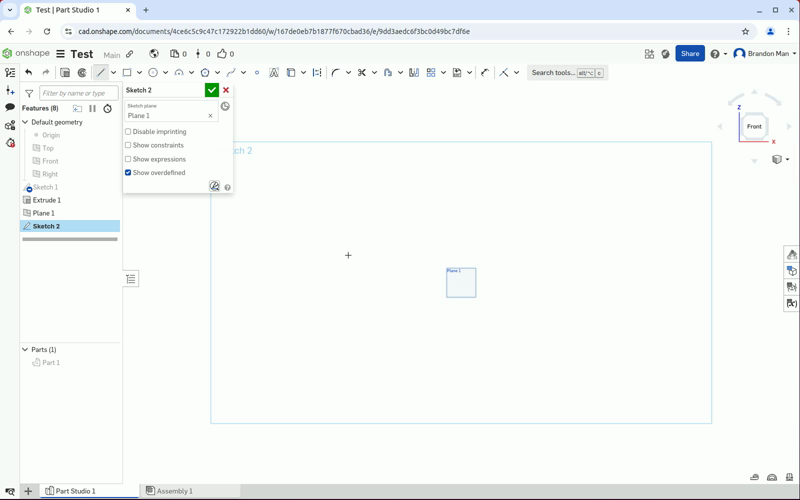
click(348, 254)
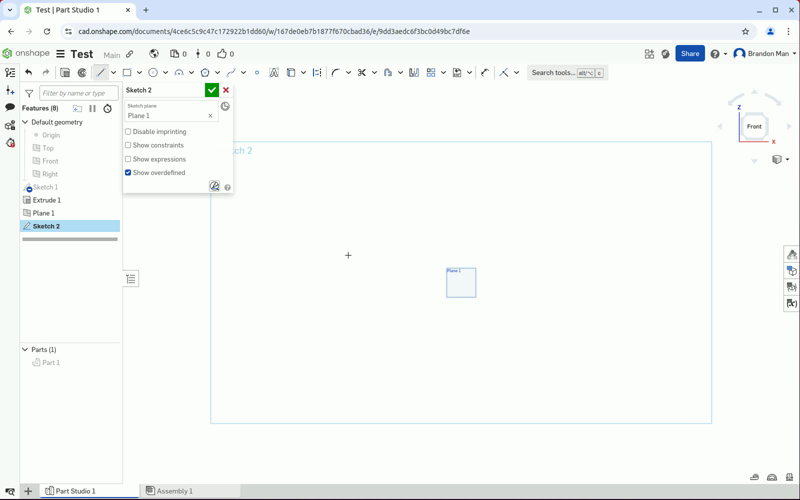
key_up(shift)
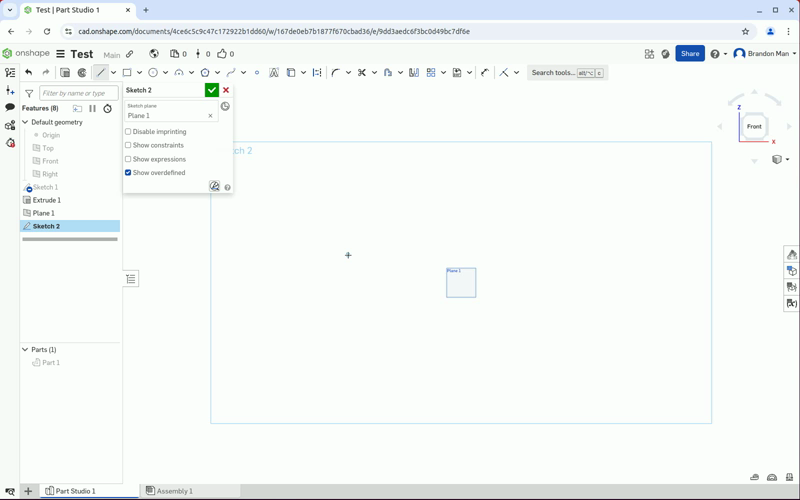
key_down(shift)
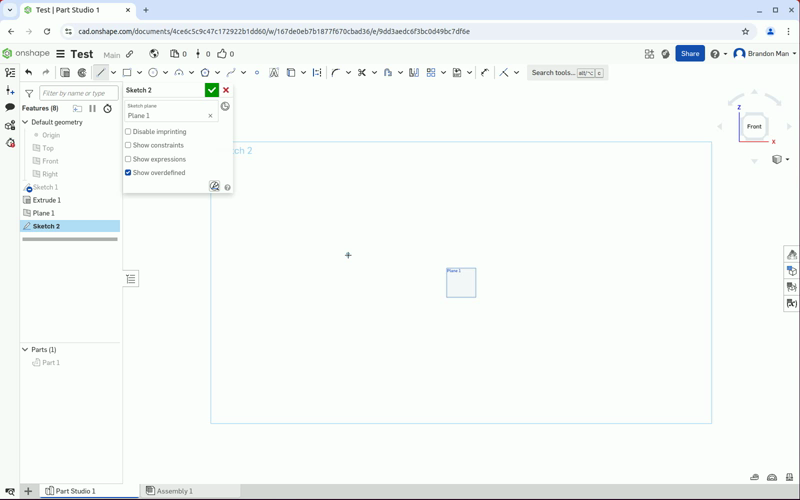
mouse_move(378, 254)
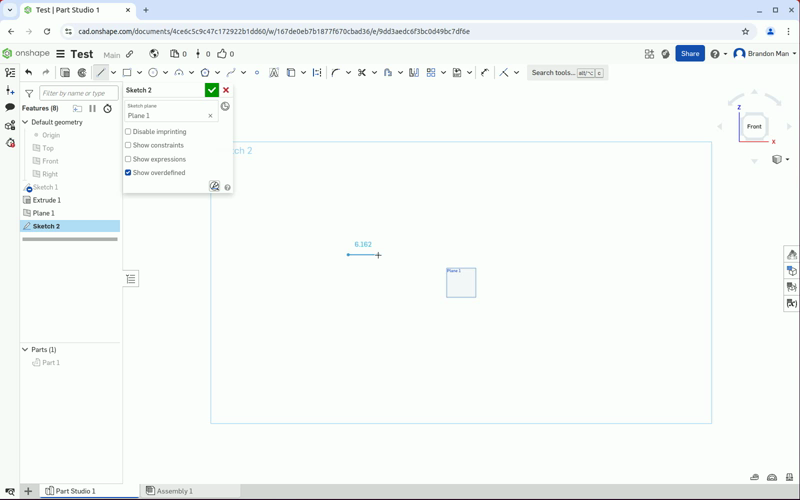
mouse_move(390, 254)
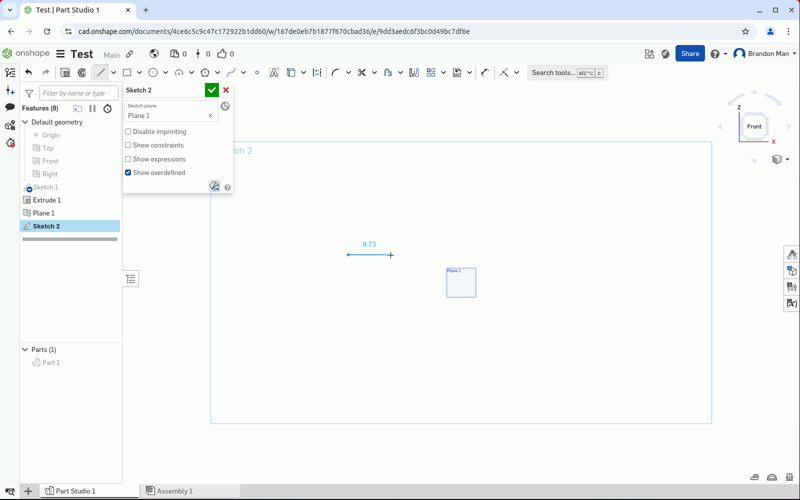
click(390, 254)
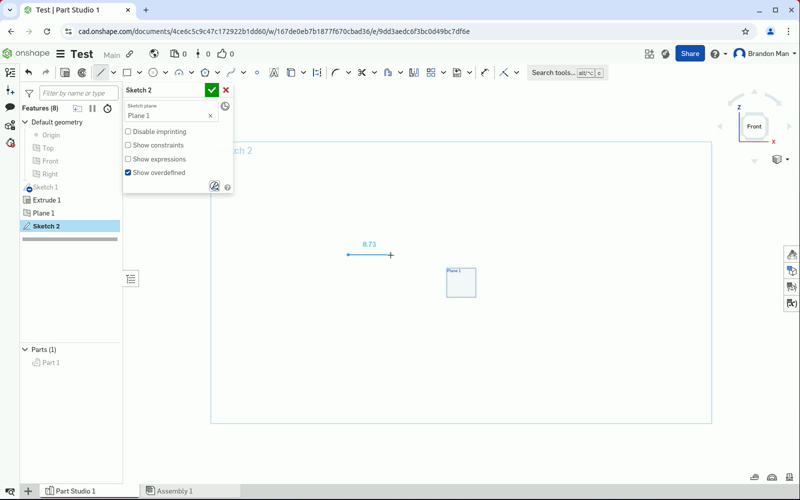
key_up(shift)
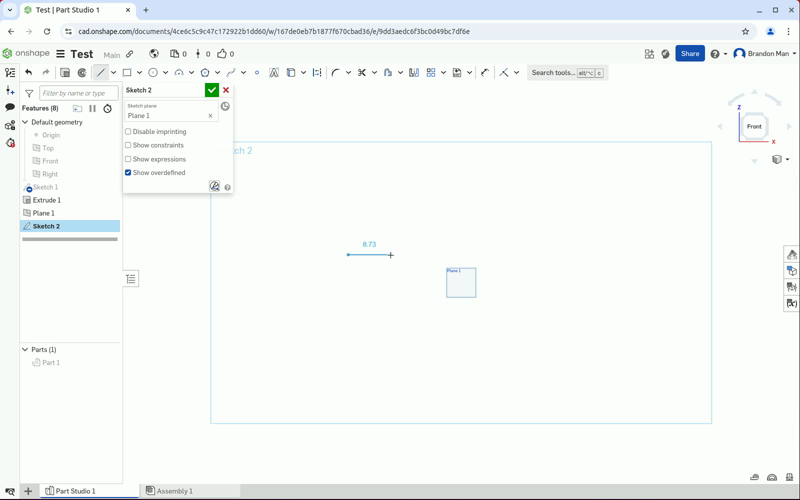
key_down(shift)
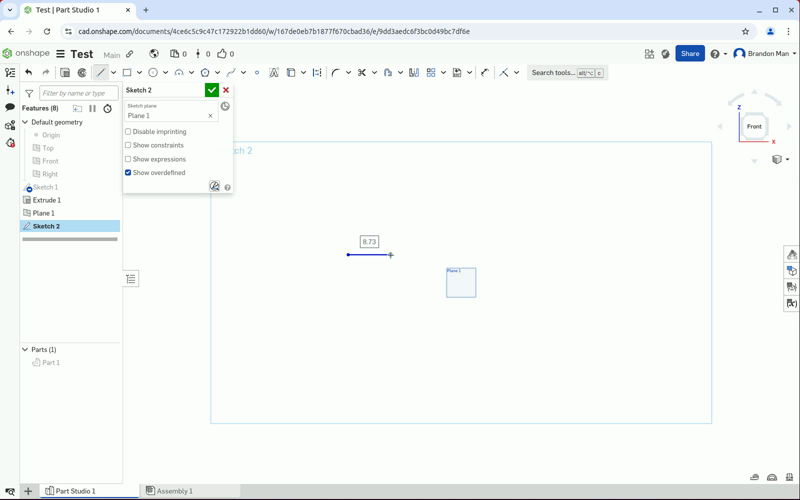
mouse_move(420, 254)
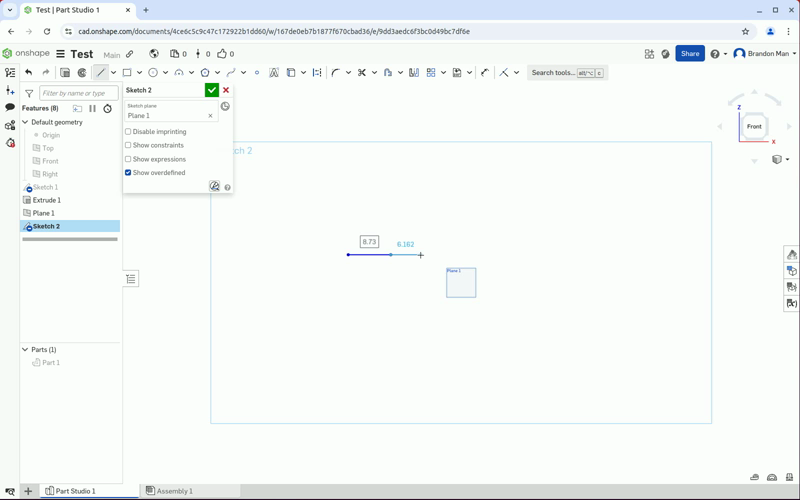
mouse_move(390, 198)
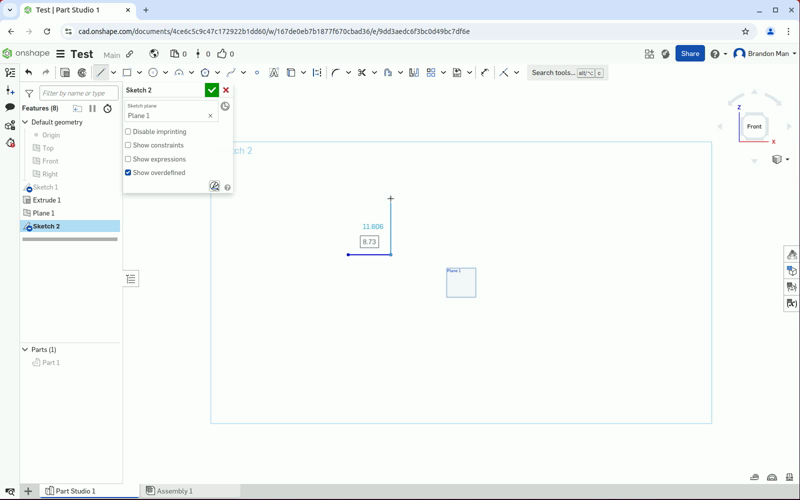
click(390, 198)
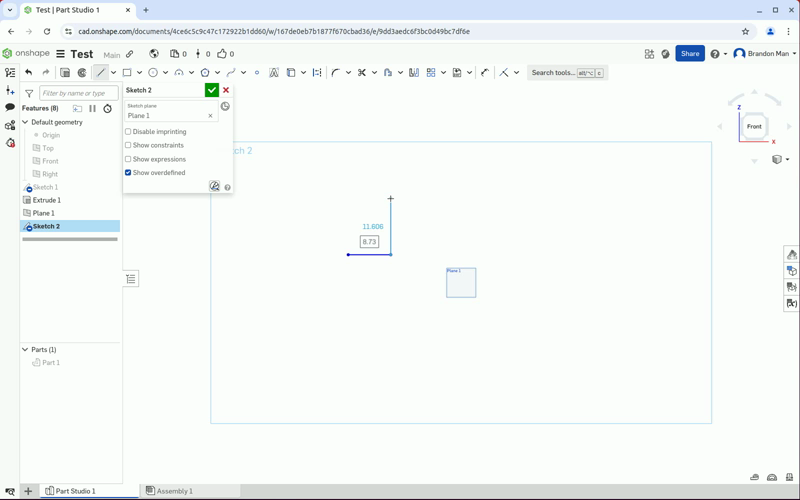
key_up(shift)
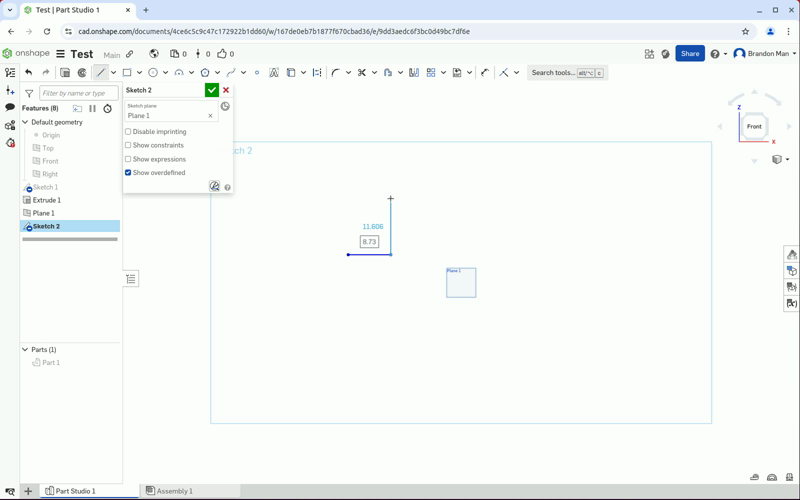
key_down(shift)
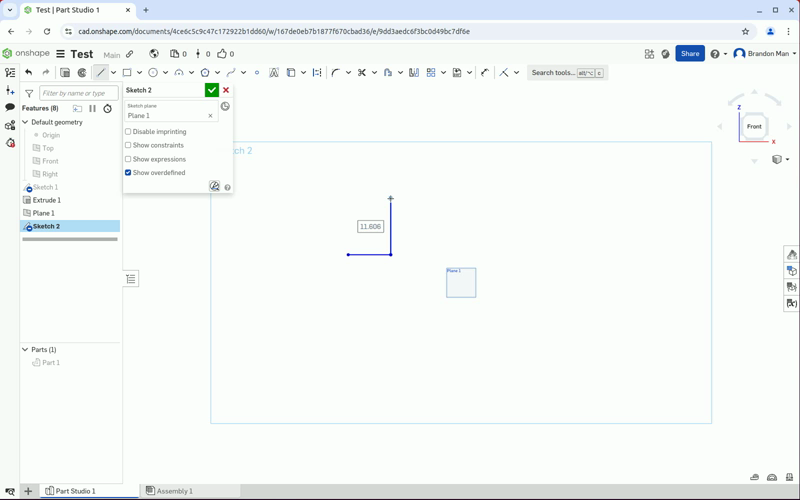
mouse_move(420, 198)
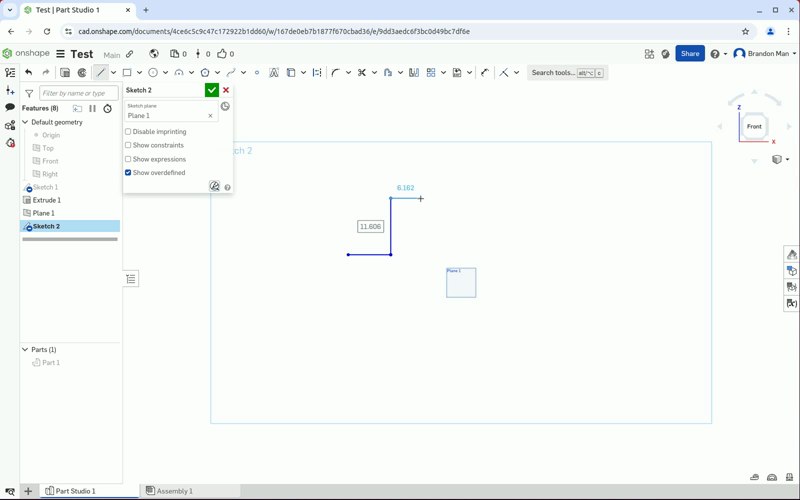
mouse_move(348, 198)
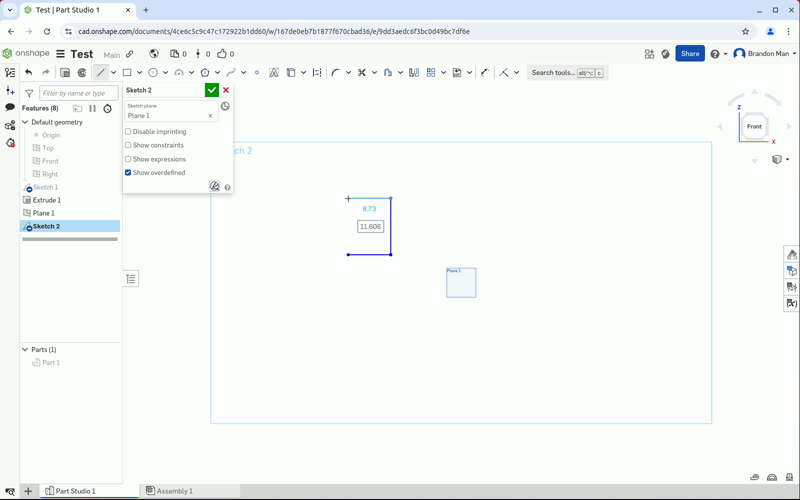
click(348, 198)
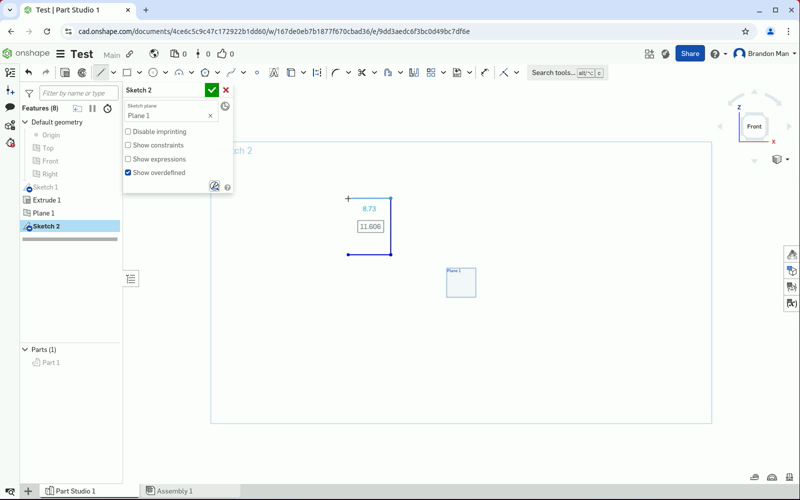
key_up(shift)
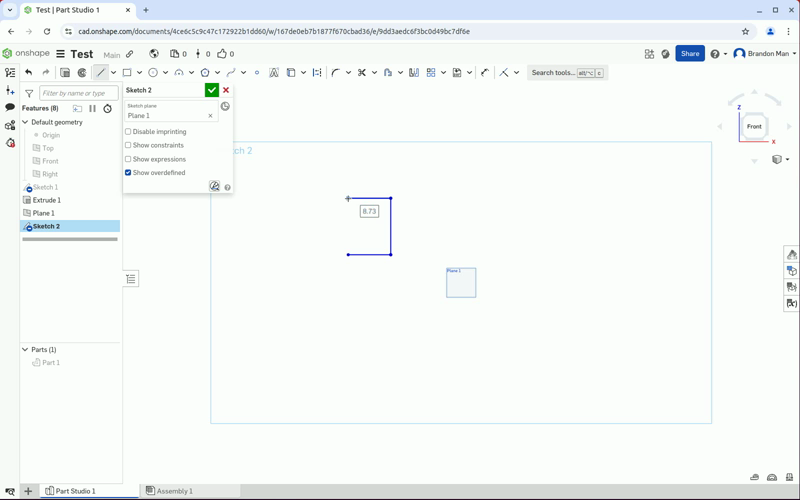
mouse_move(378, 198)
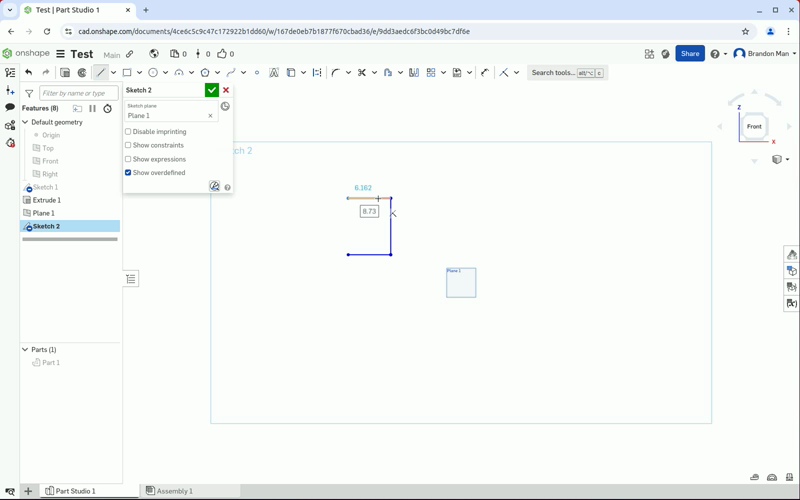
key_down(shift)
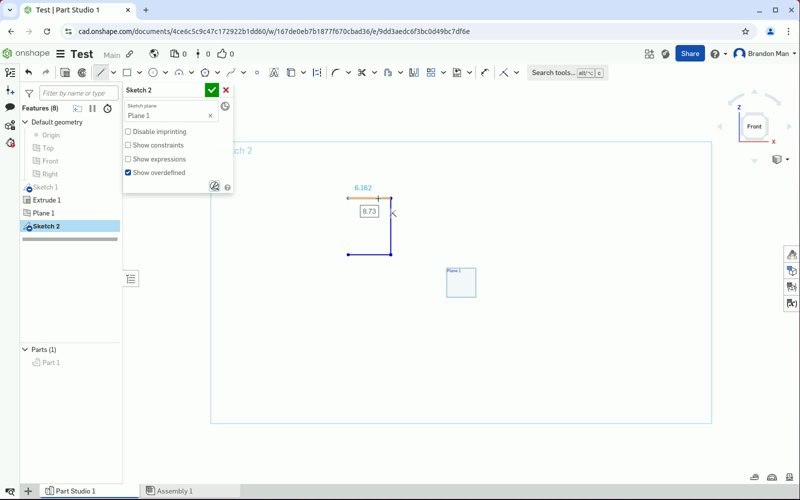
mouse_move(348, 254)
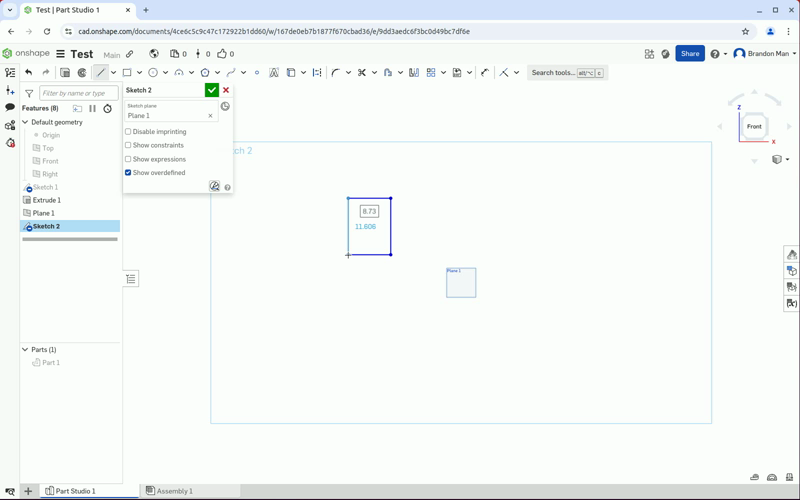
key_up(shift)
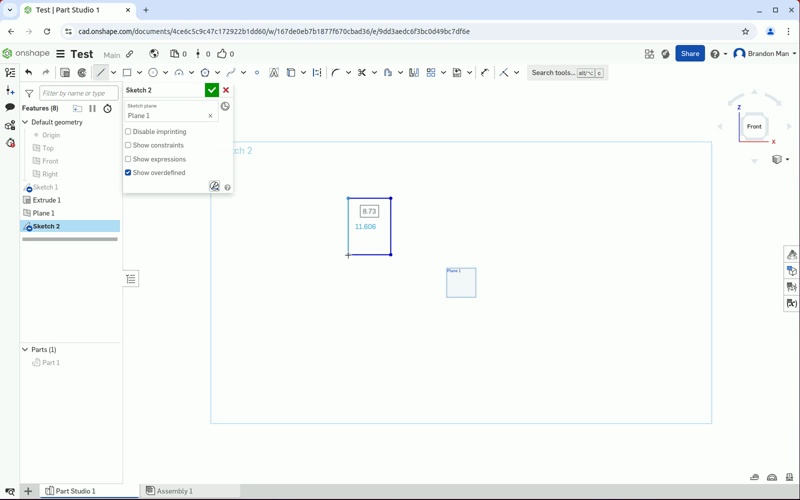
click(348, 254)
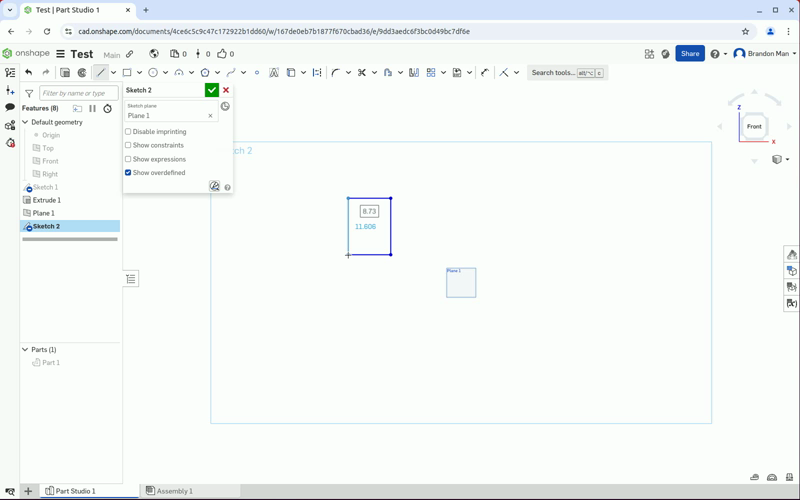
key(esc)
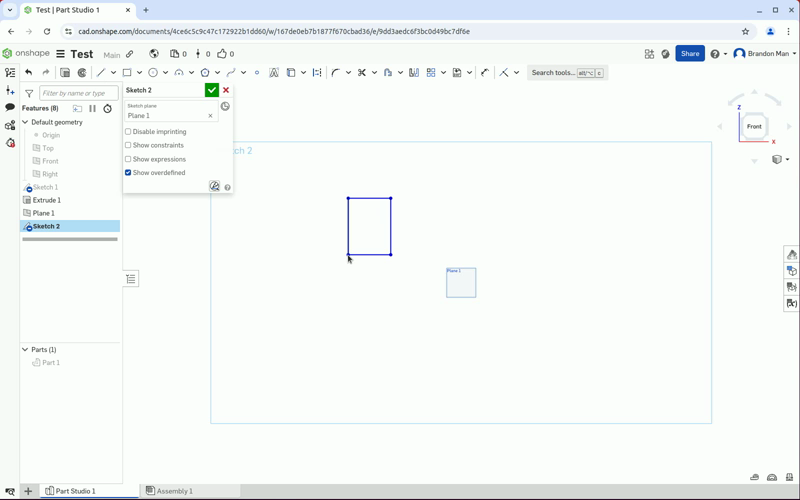
mouse_move(371, 224)
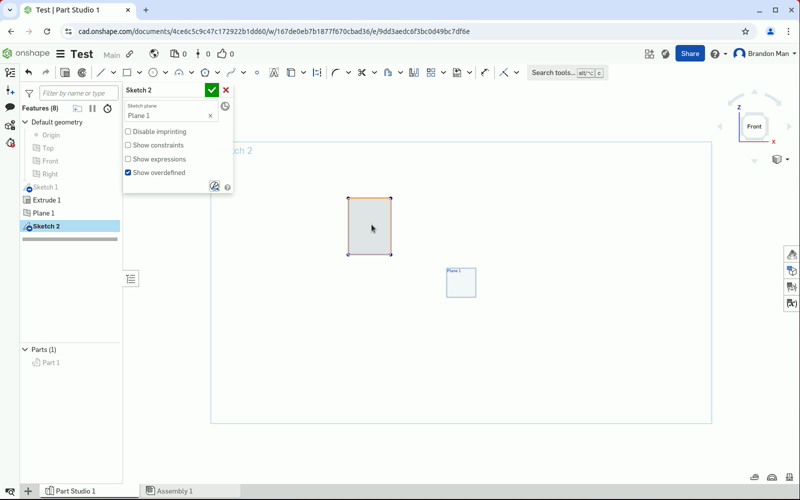
click(371, 224)
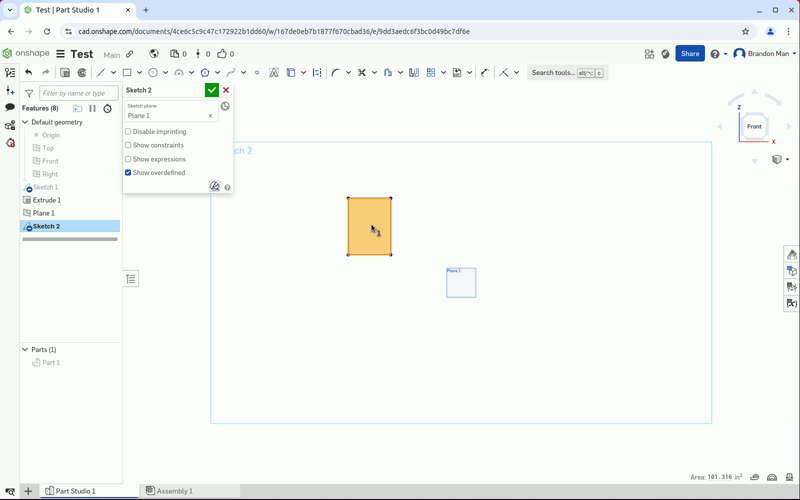
mouse_move(73, 352)
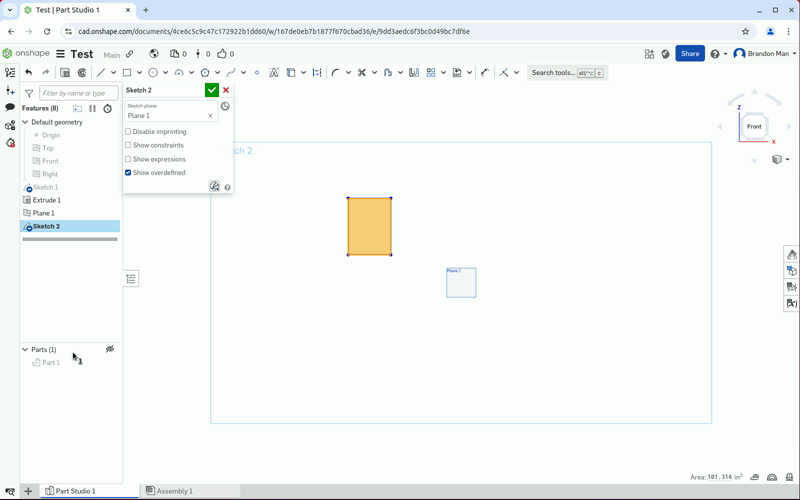
key(shift+y)
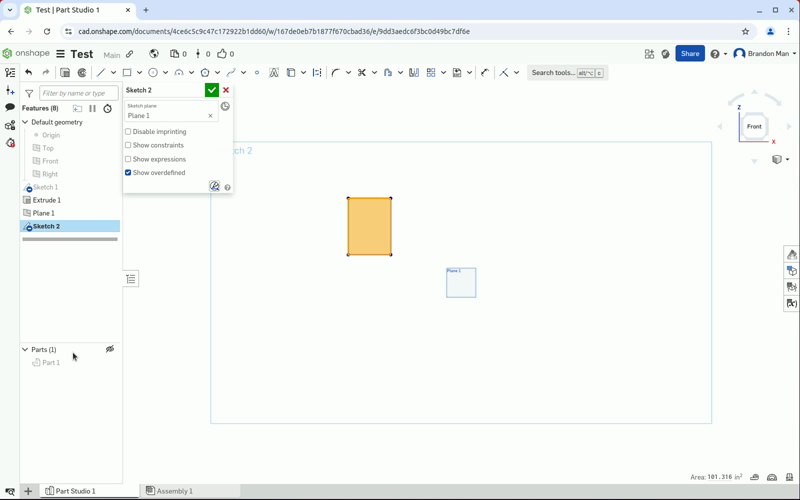
key(shift+e)
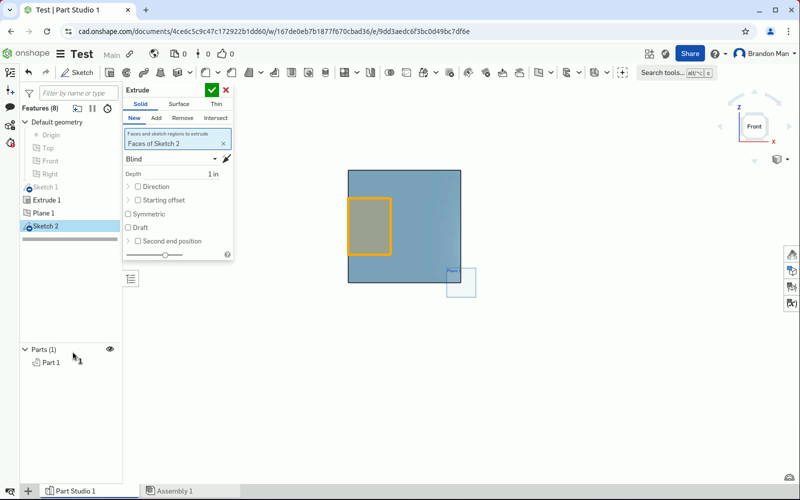
mouse_move(143, 106)
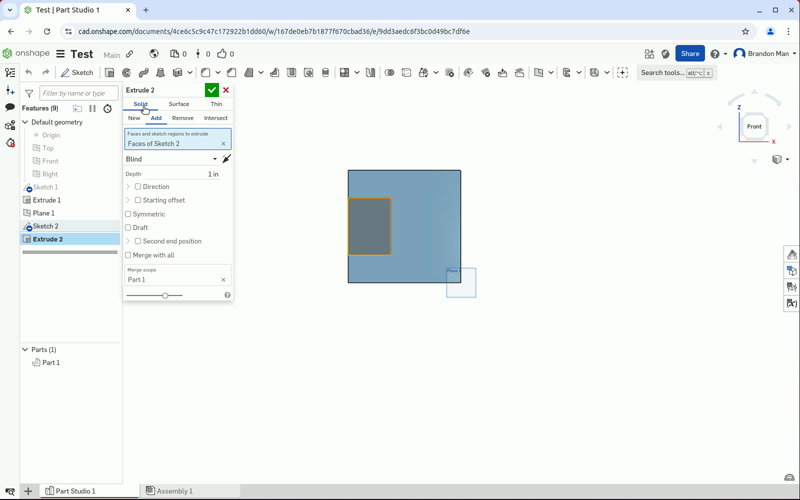
click(143, 106)
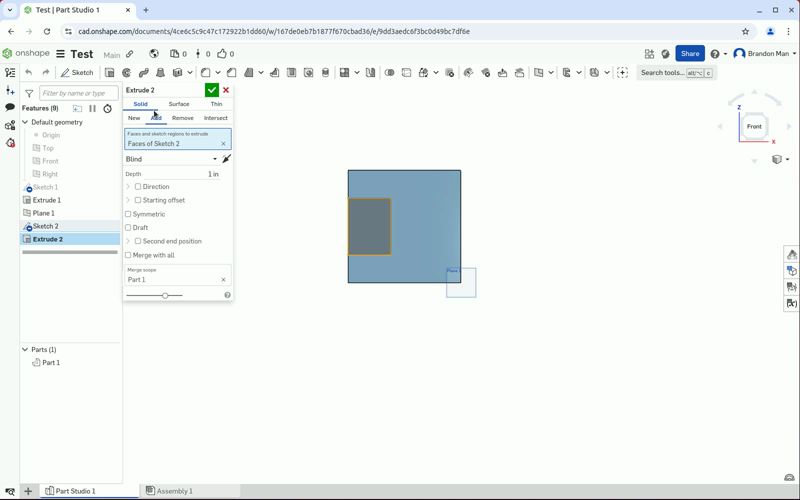
mouse_move(186, 120)
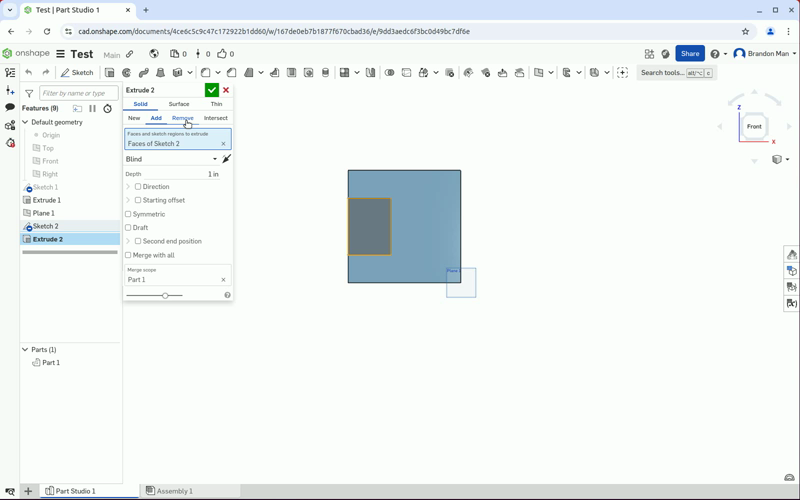
click(186, 120)
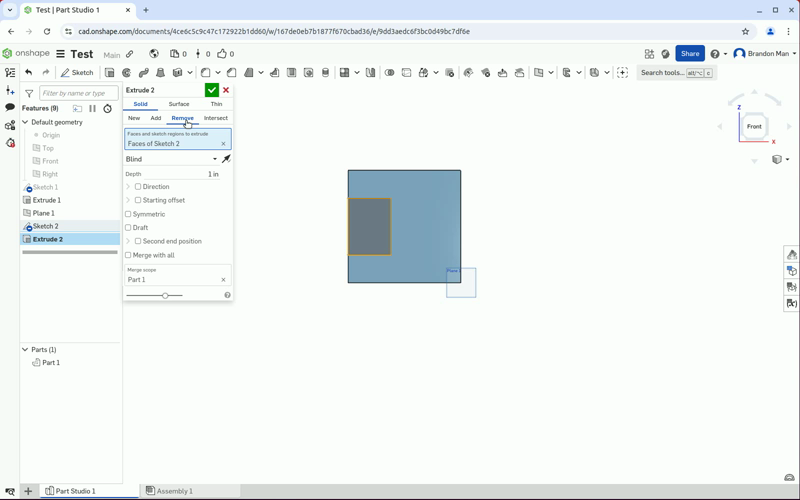
key(tab, 4)
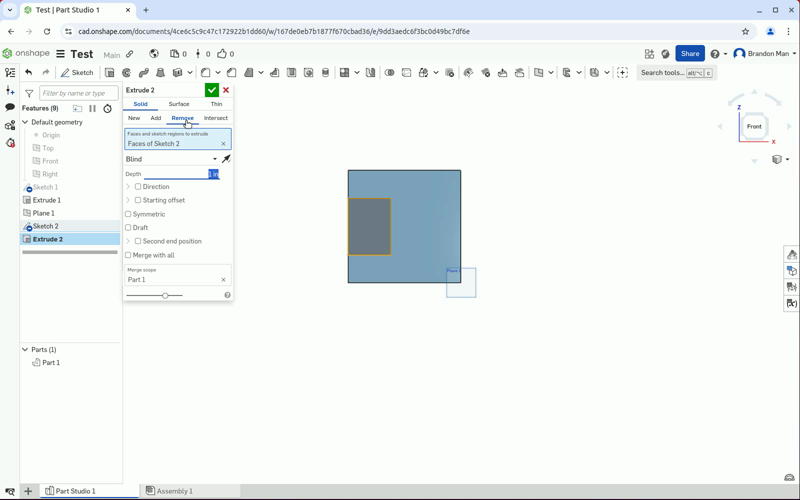
text(17.331)
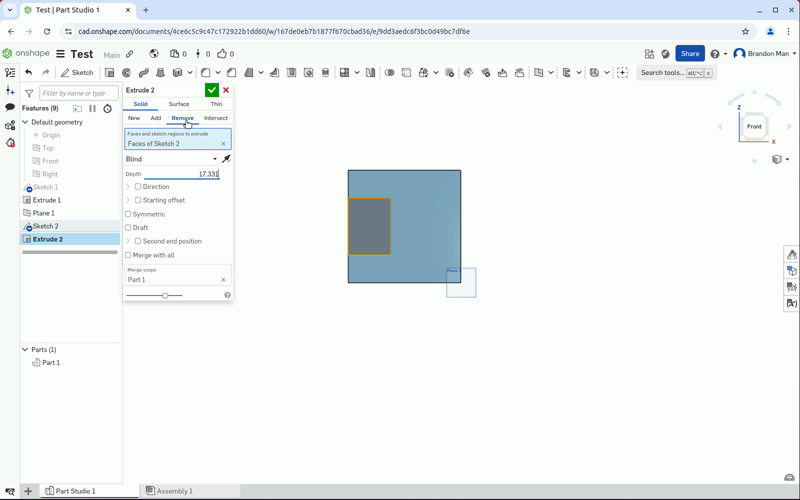
key(tab, 6)
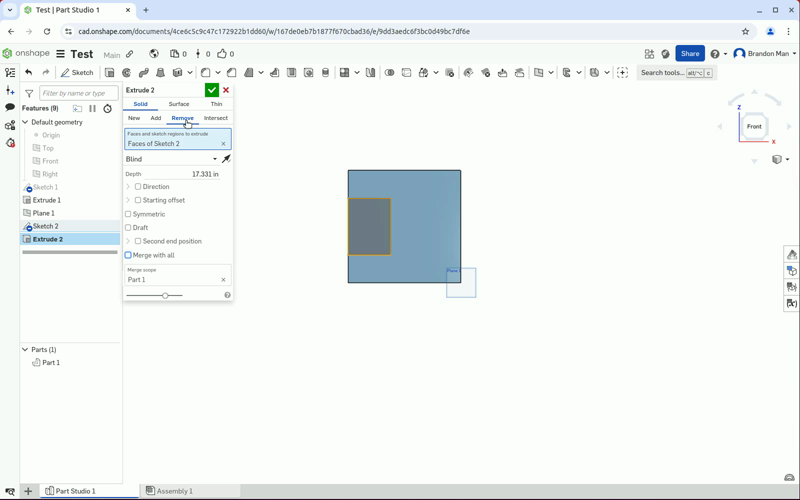
key(space)
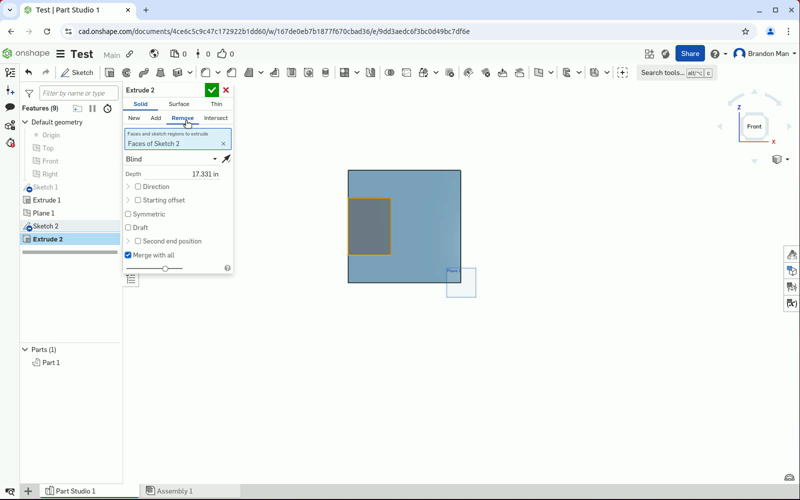
key(enter)
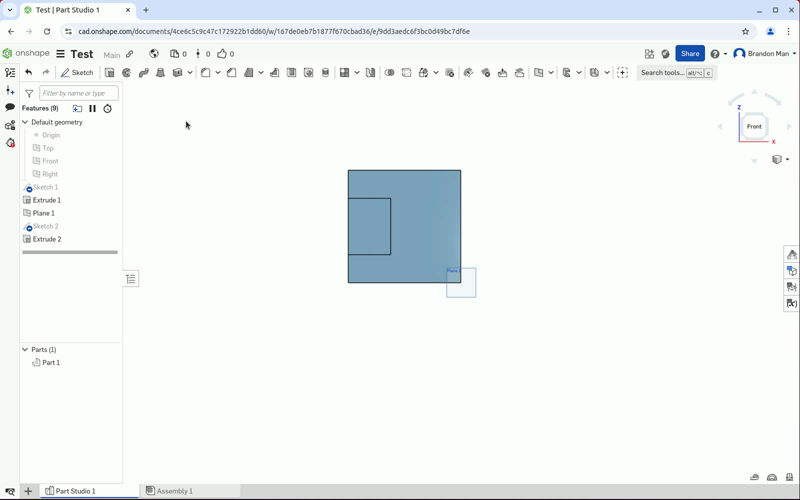
key(shift+h)
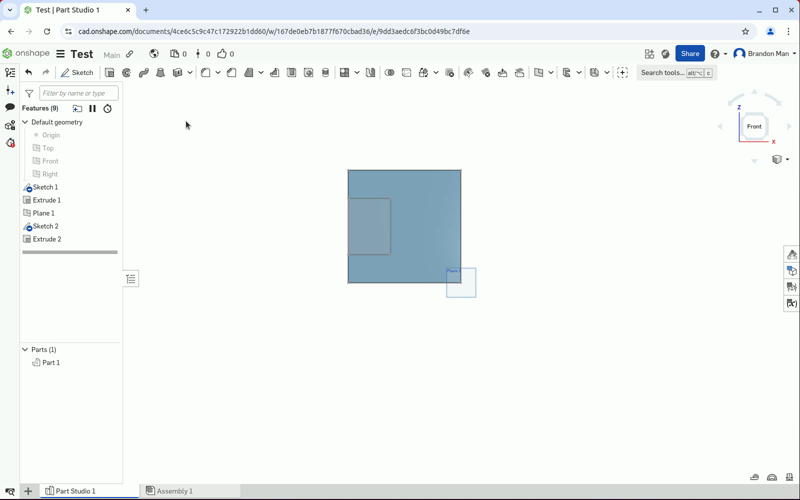
key(shift+h)
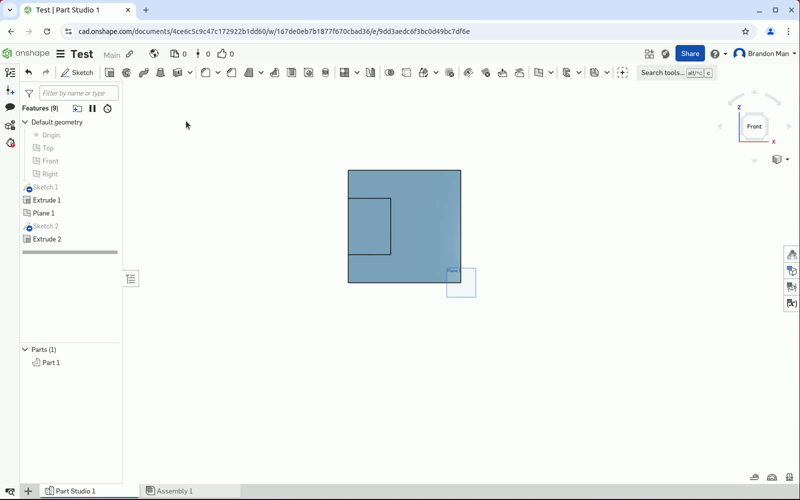
mouse_move(73, 189)
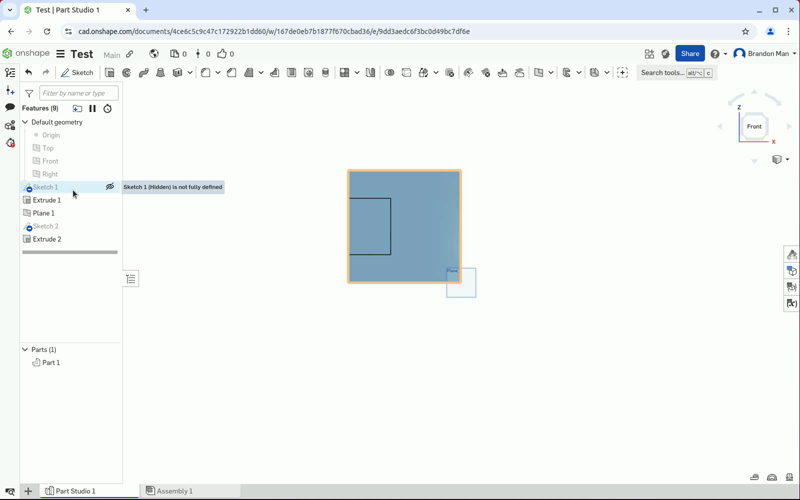
click(73, 189)
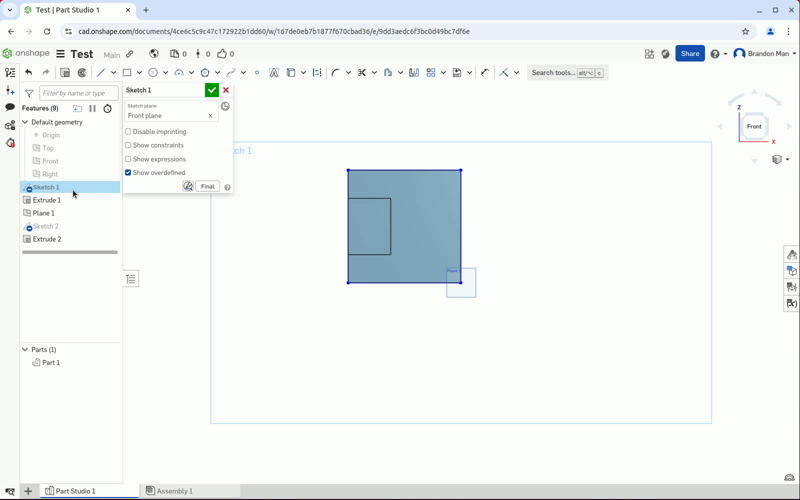
mouse_move(229, 92)
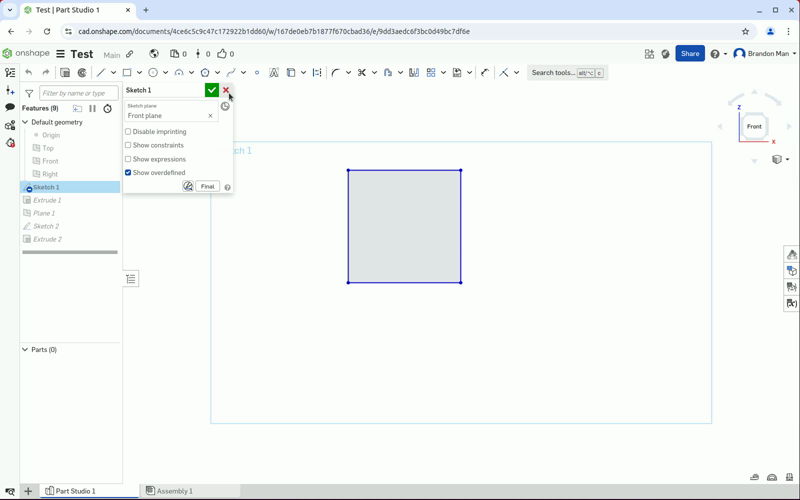
click(229, 92)
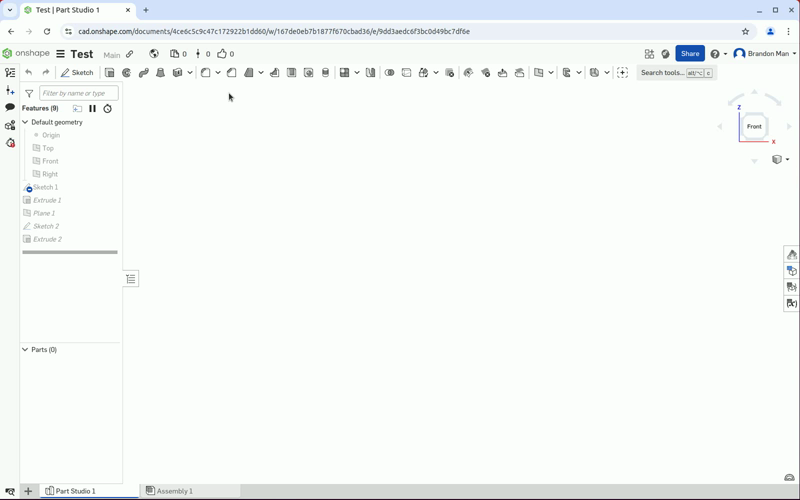
key(shift+s)
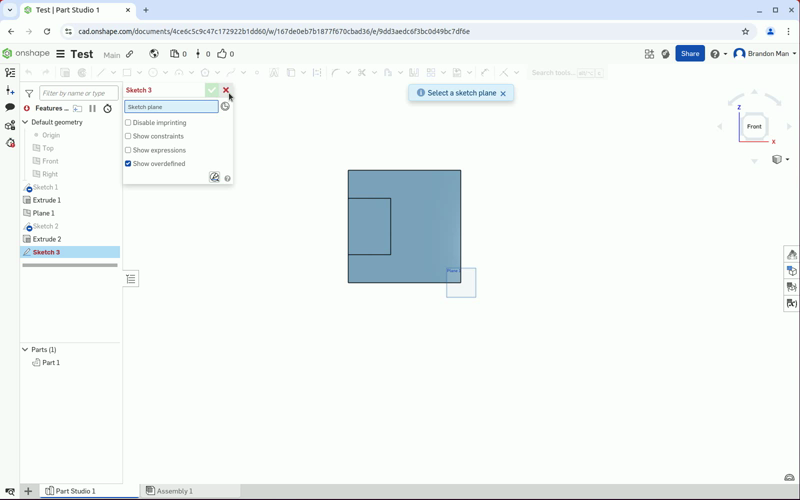
mouse_move(73, 215)
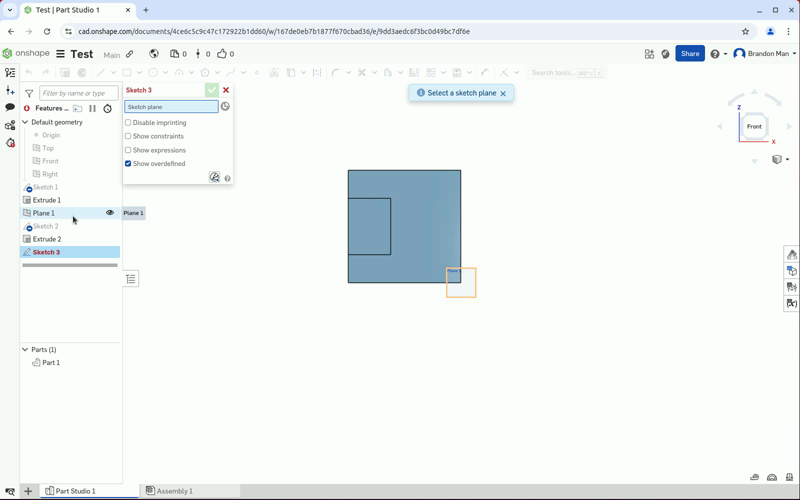
click(73, 215)
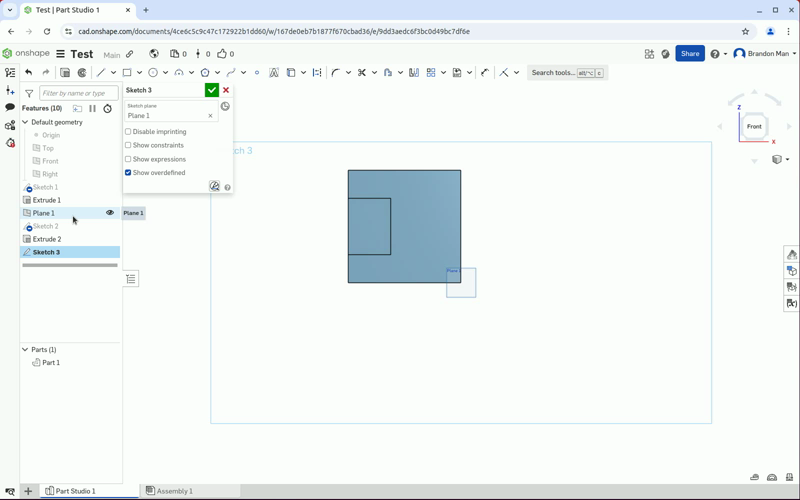
mouse_move(73, 352)
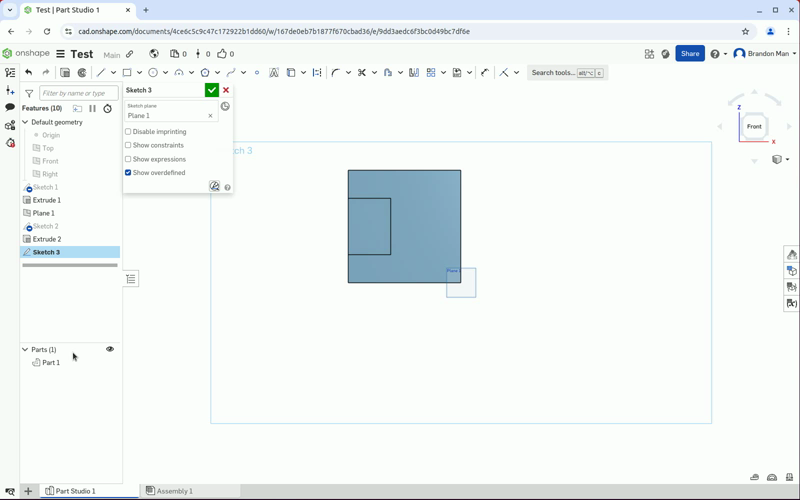
key(y)
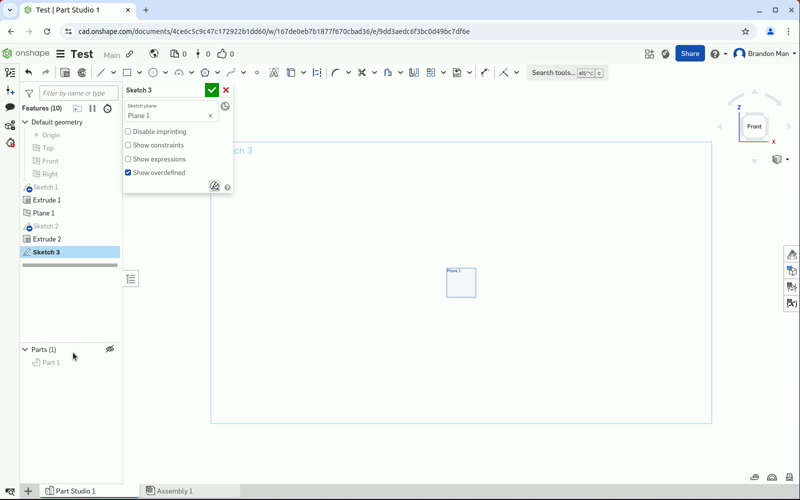
key(l)
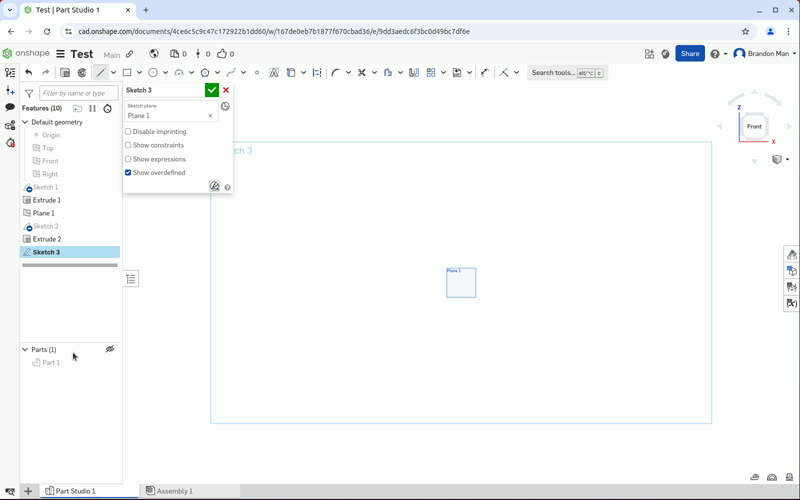
key_down(shift)
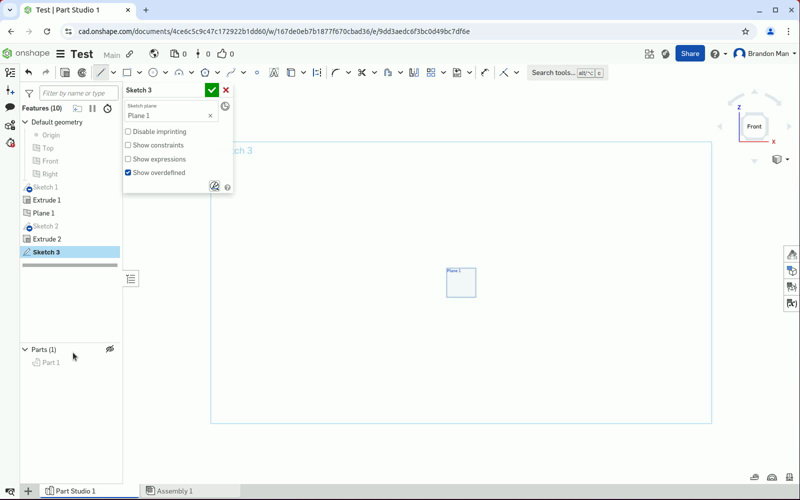
mouse_move(418, 254)
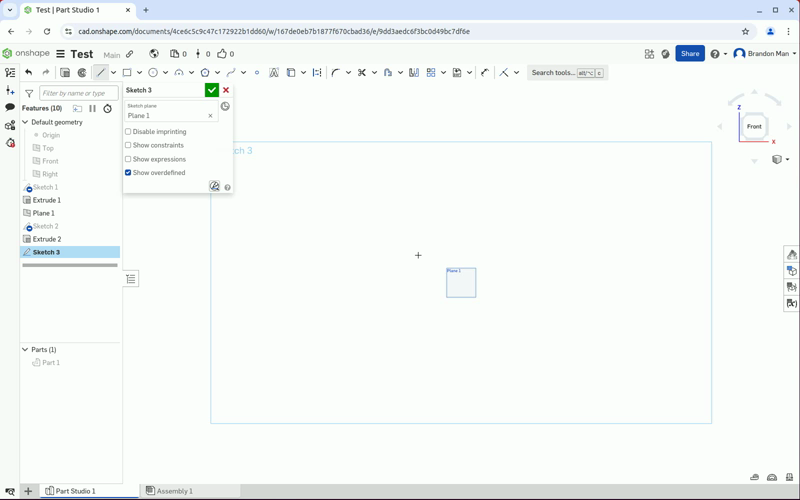
click(418, 254)
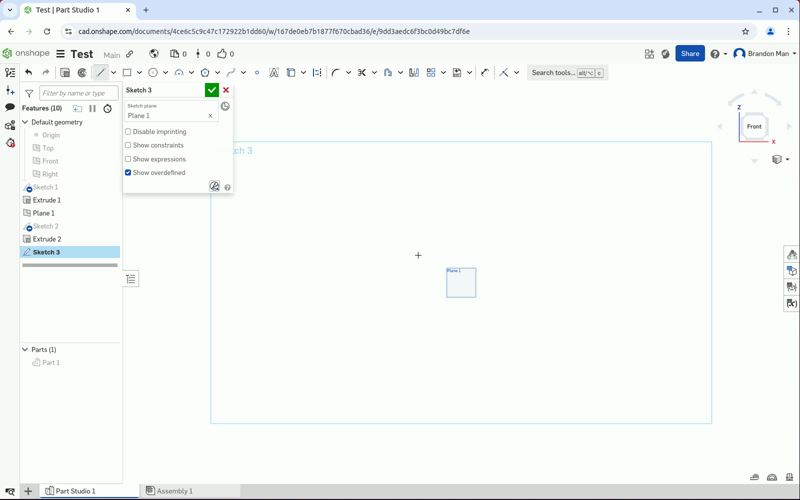
key_up(shift)
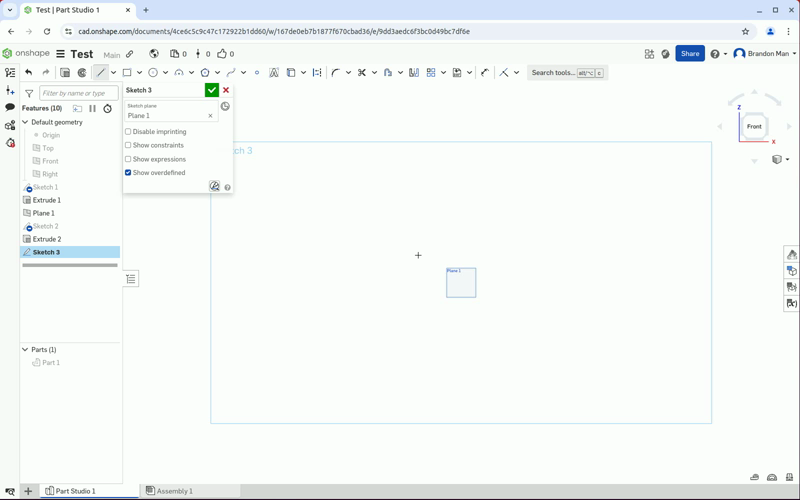
key_down(shift)
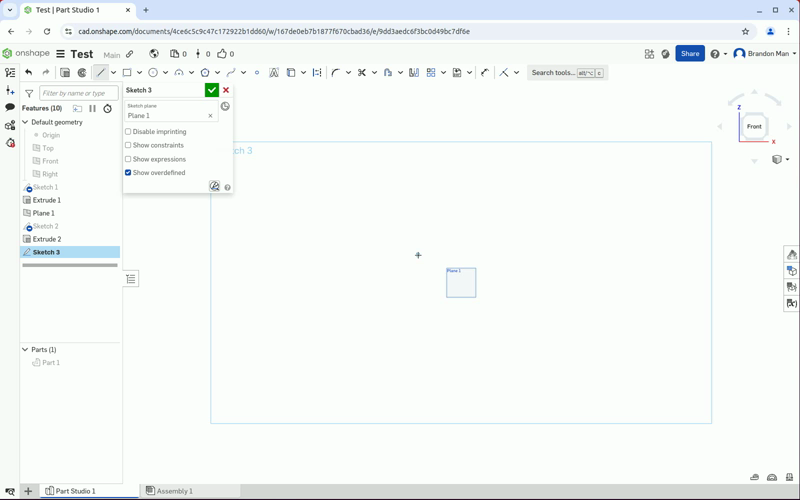
mouse_move(448, 254)
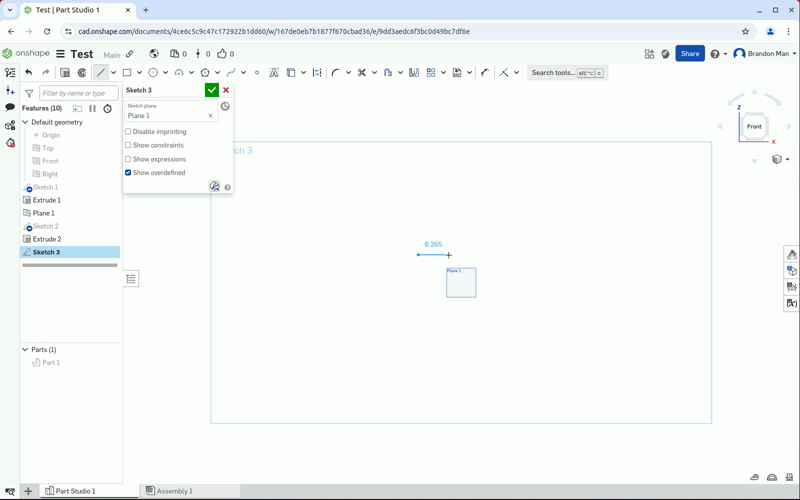
mouse_move(461, 254)
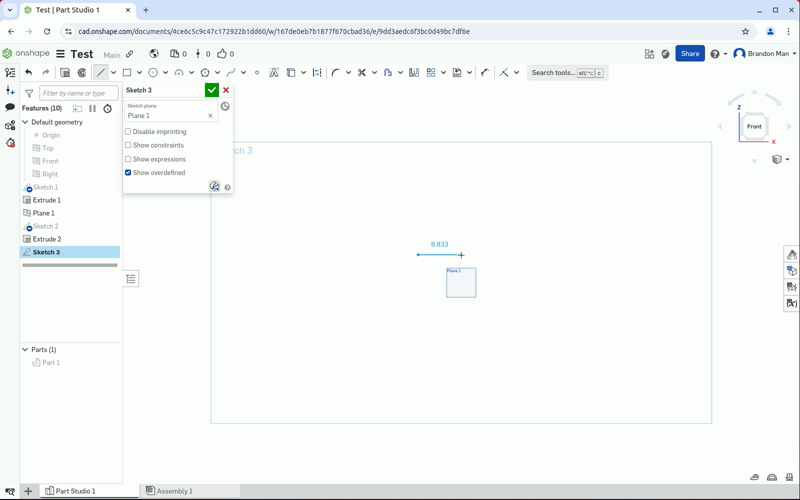
click(461, 254)
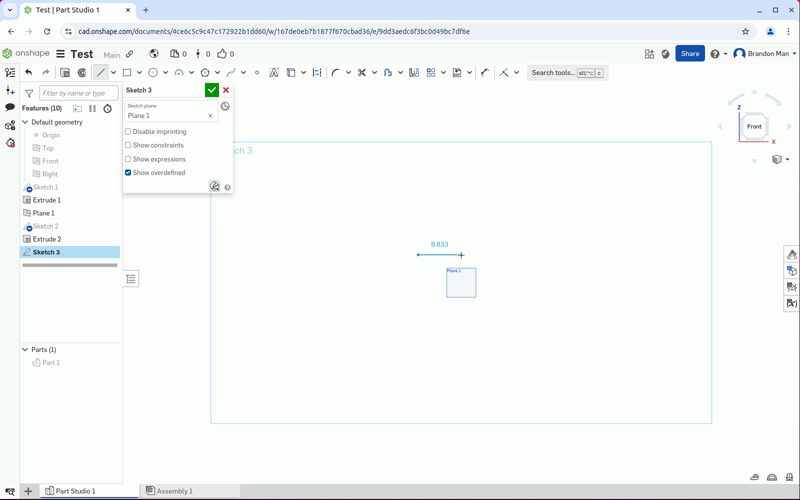
key_up(shift)
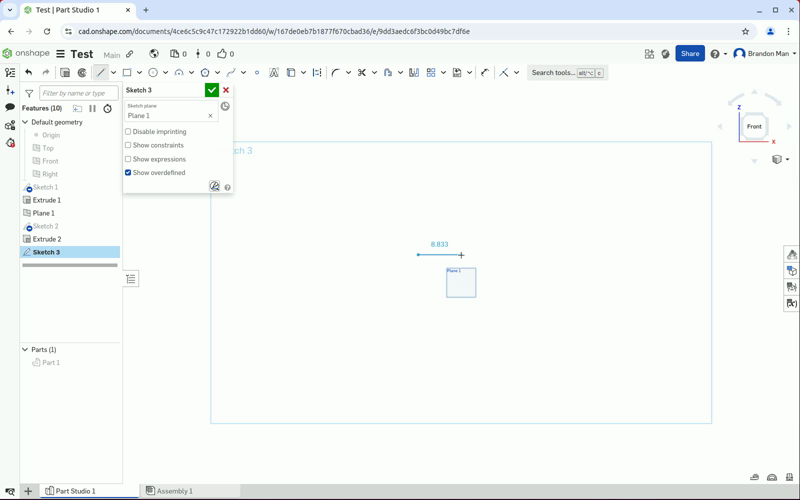
key_down(shift)
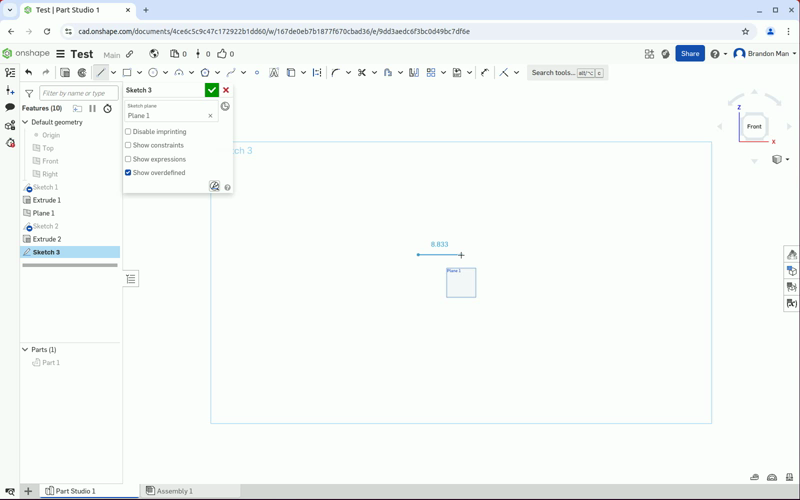
mouse_move(491, 254)
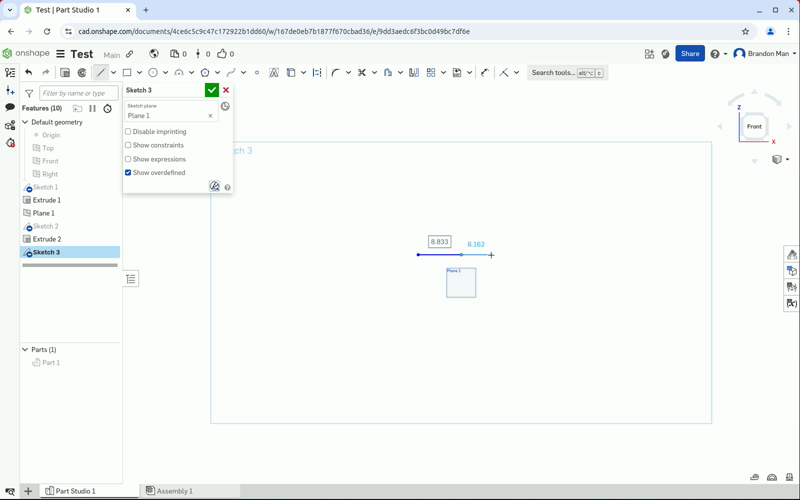
mouse_move(461, 198)
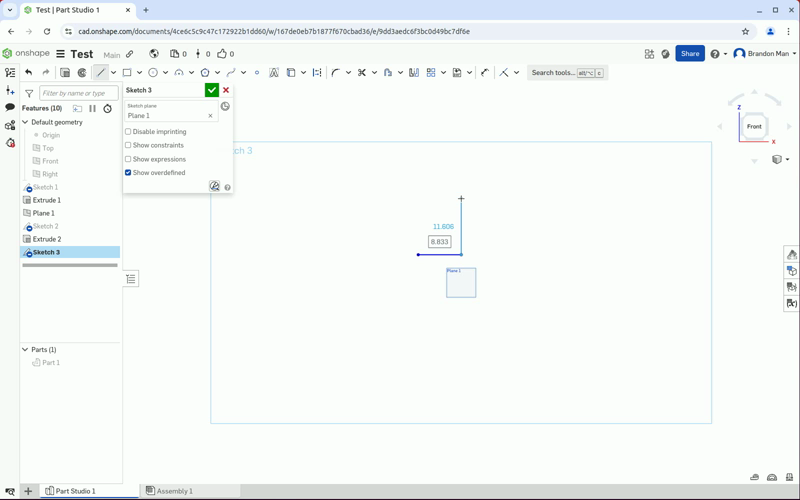
click(461, 198)
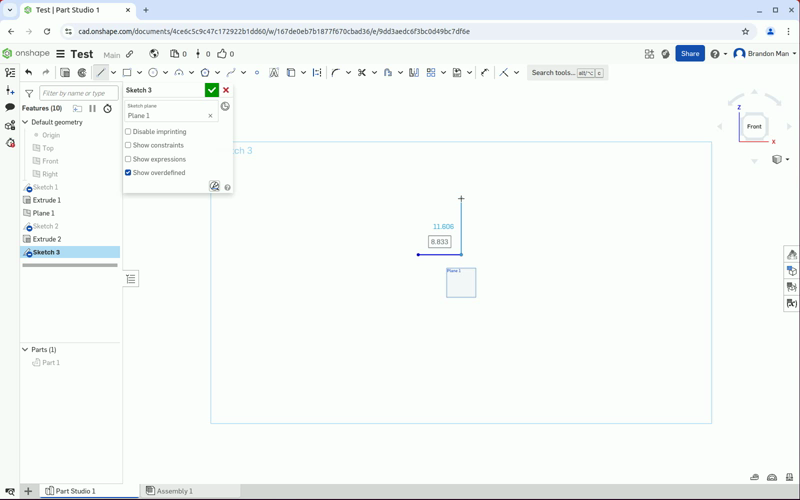
key_up(shift)
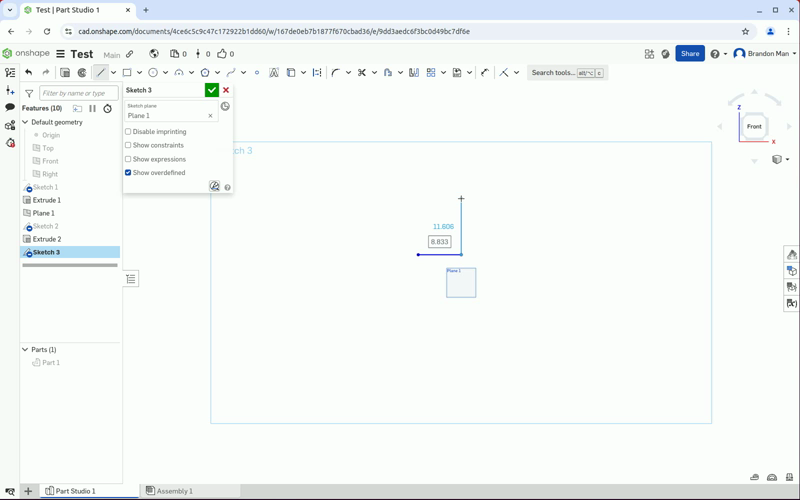
key_down(shift)
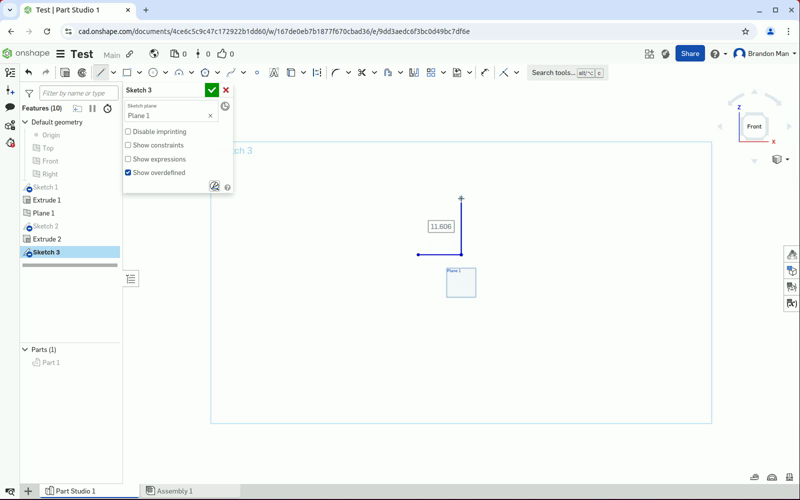
mouse_move(491, 198)
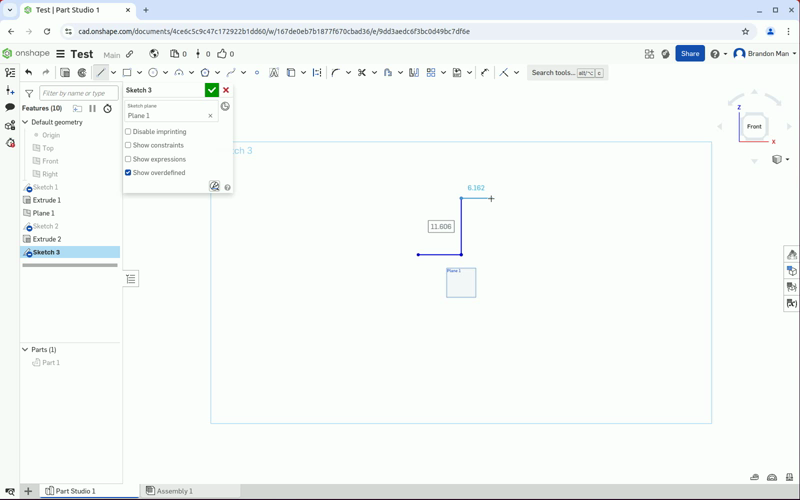
mouse_move(418, 198)
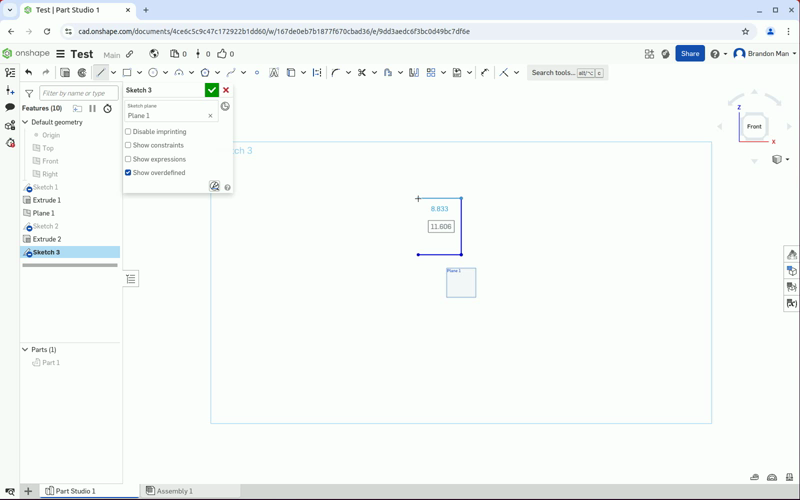
click(418, 198)
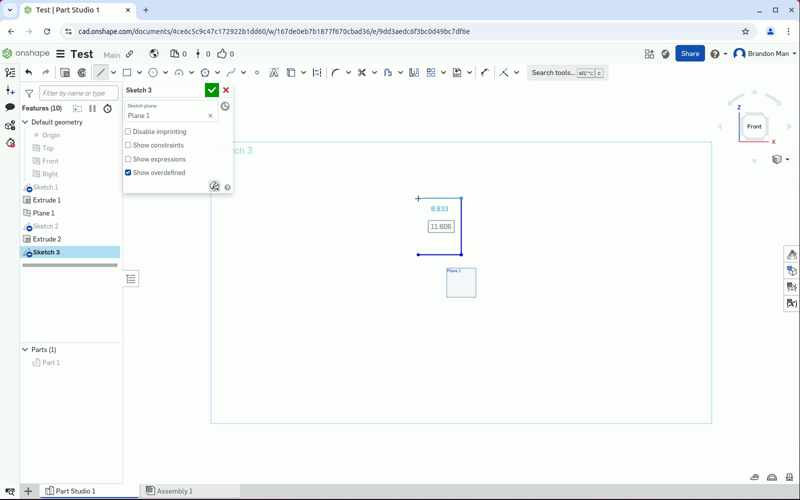
key_up(shift)
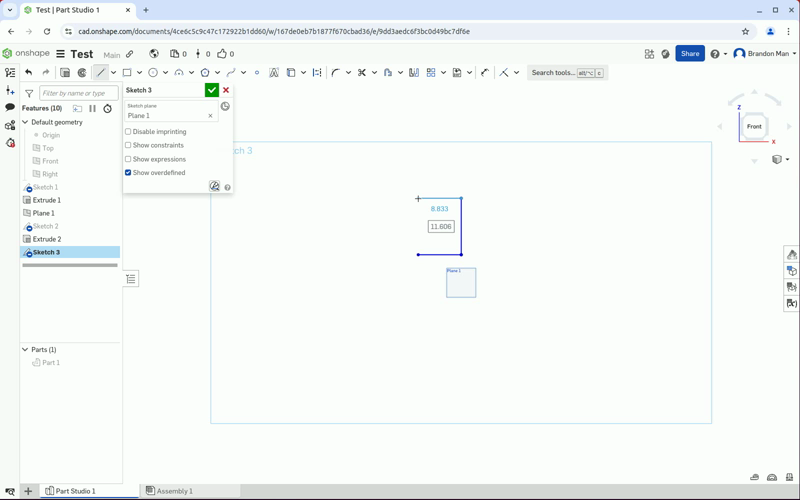
mouse_move(448, 198)
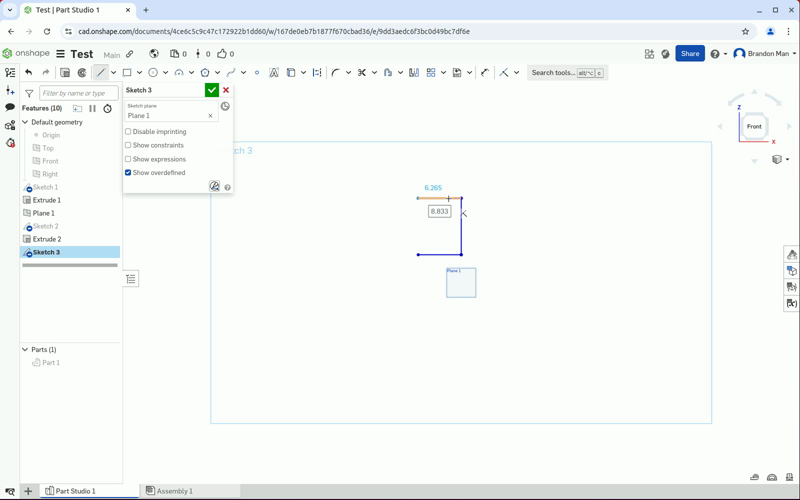
key_down(shift)
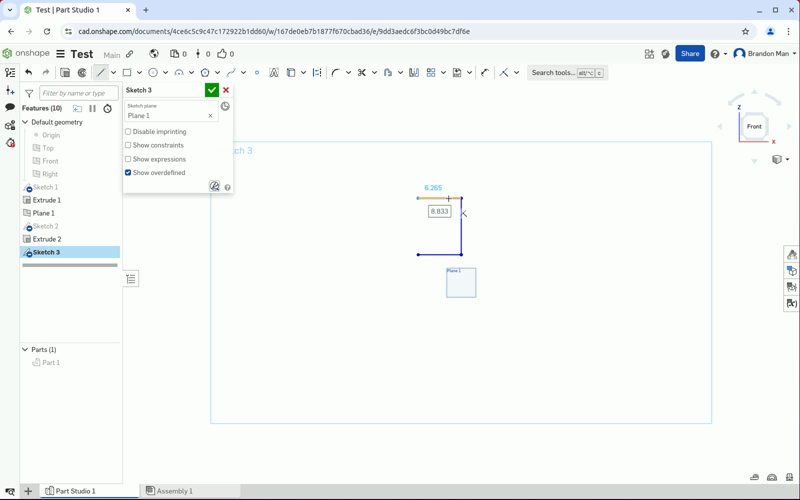
mouse_move(418, 254)
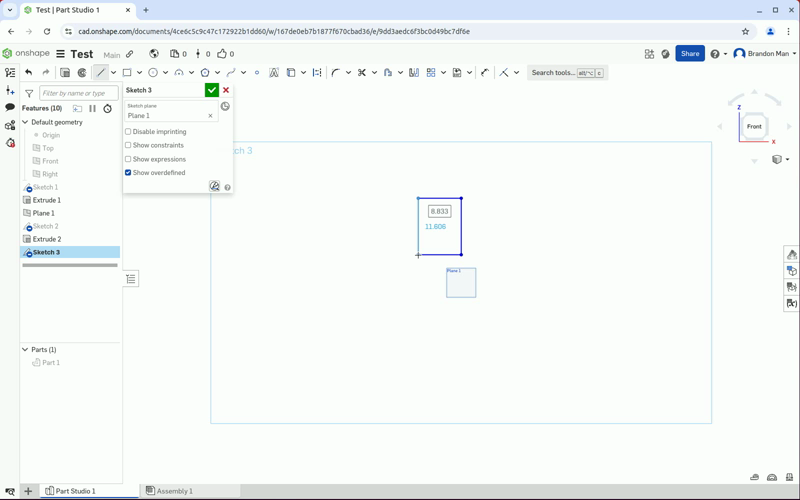
key_up(shift)
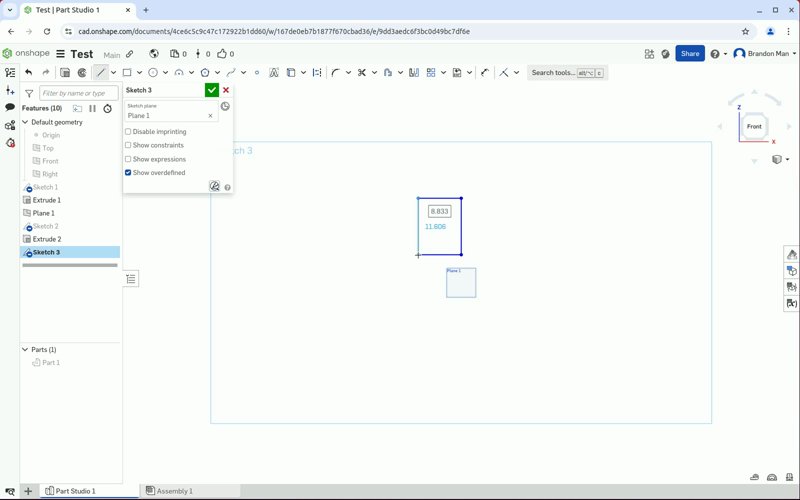
click(418, 254)
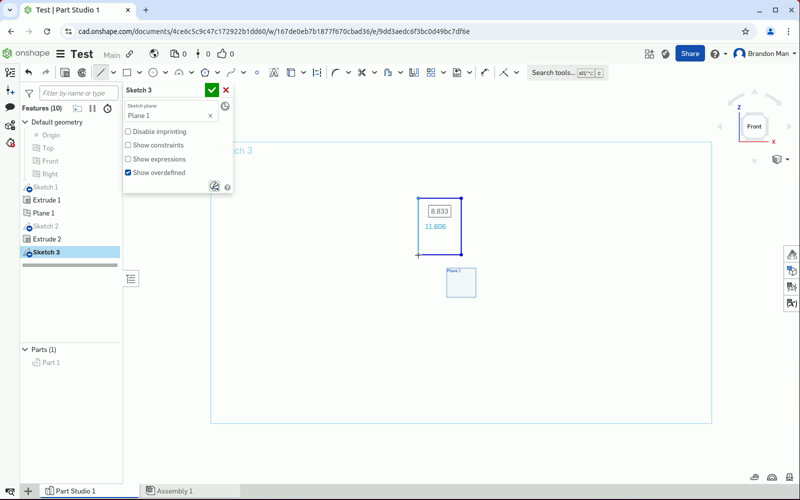
key(esc)
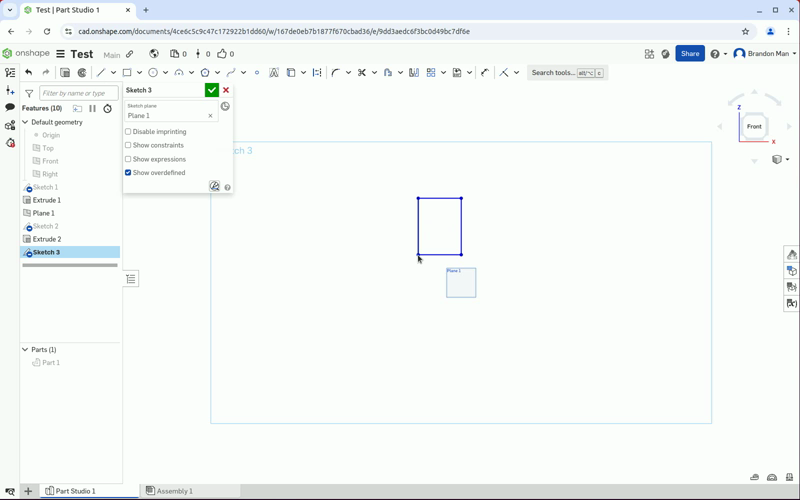
mouse_move(435, 213)
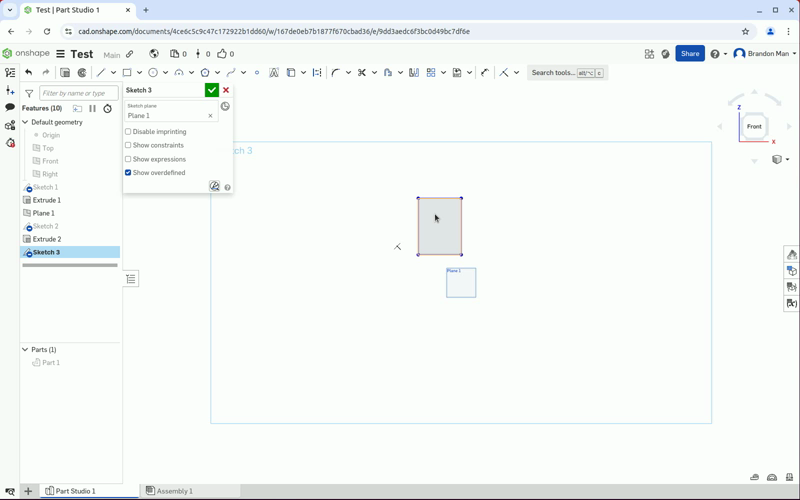
click(435, 213)
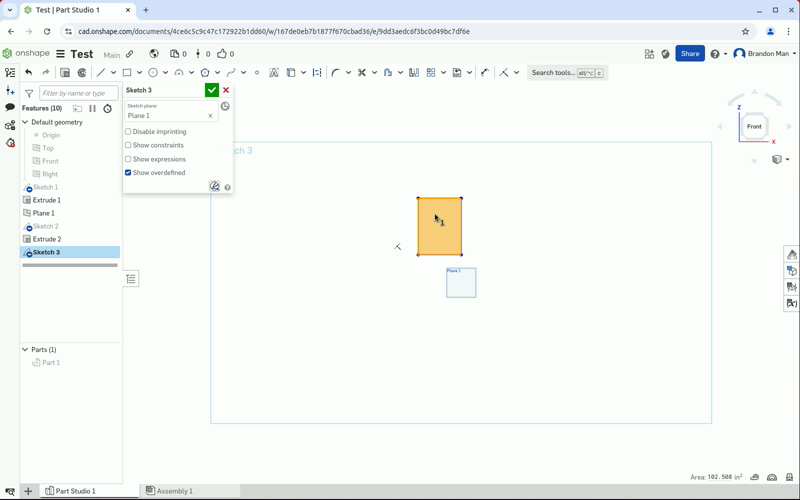
mouse_move(73, 352)
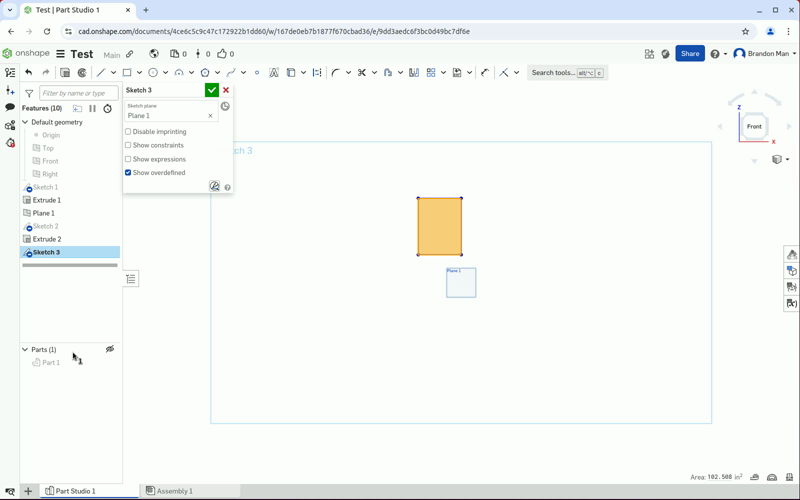
key(shift+y)
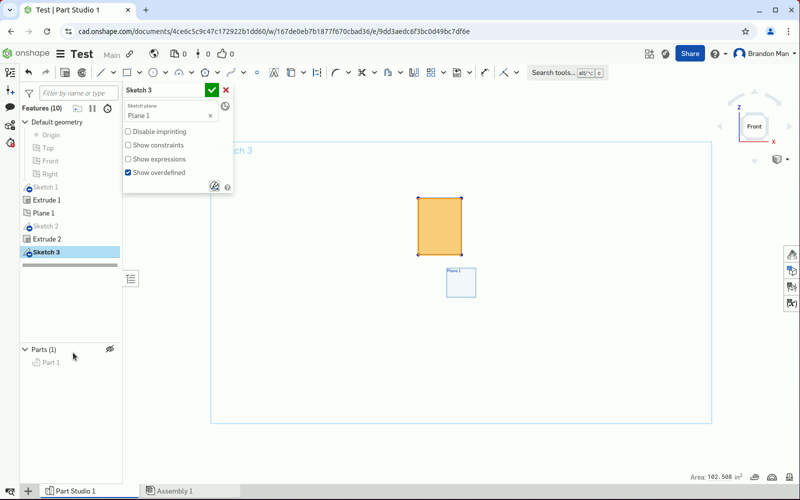
key(shift+e)
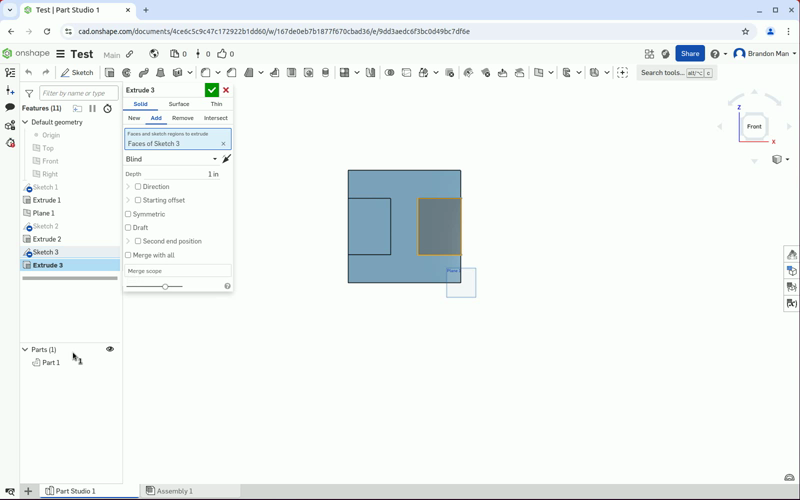
mouse_move(143, 106)
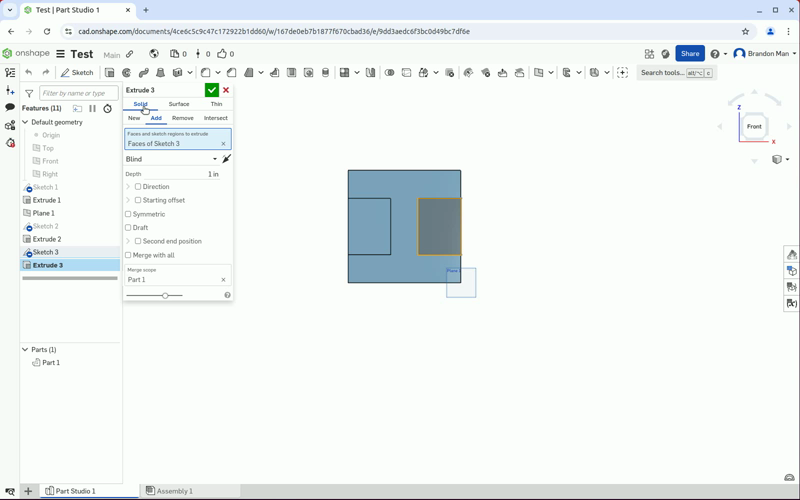
click(143, 106)
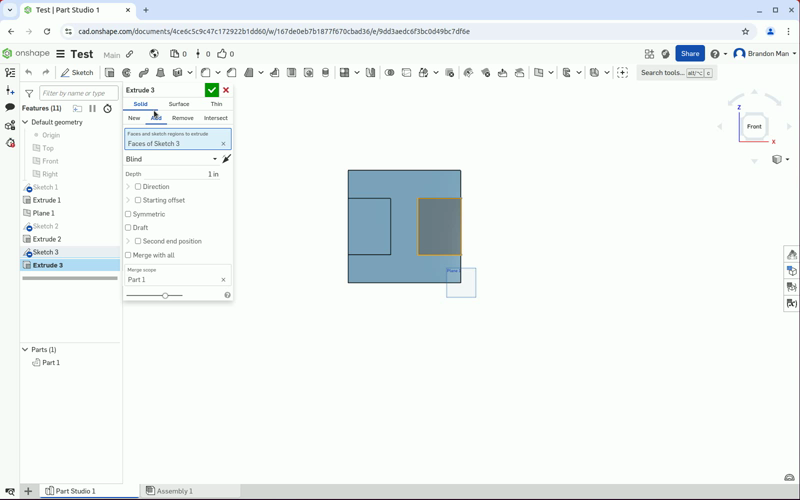
mouse_move(186, 120)
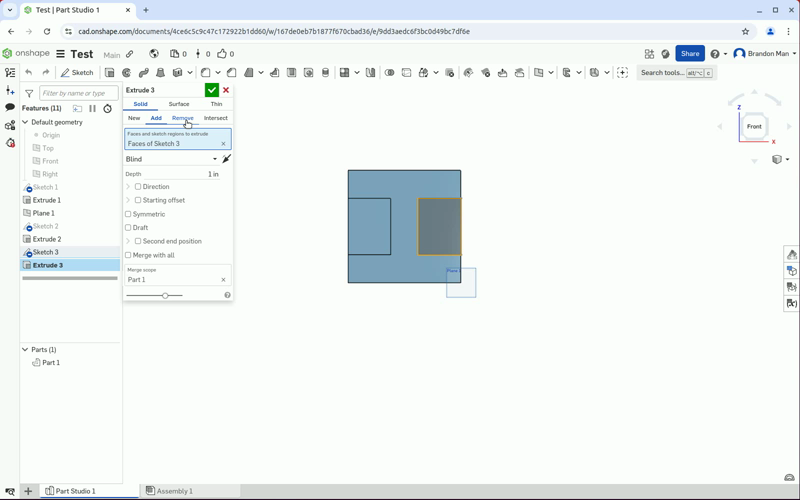
click(186, 120)
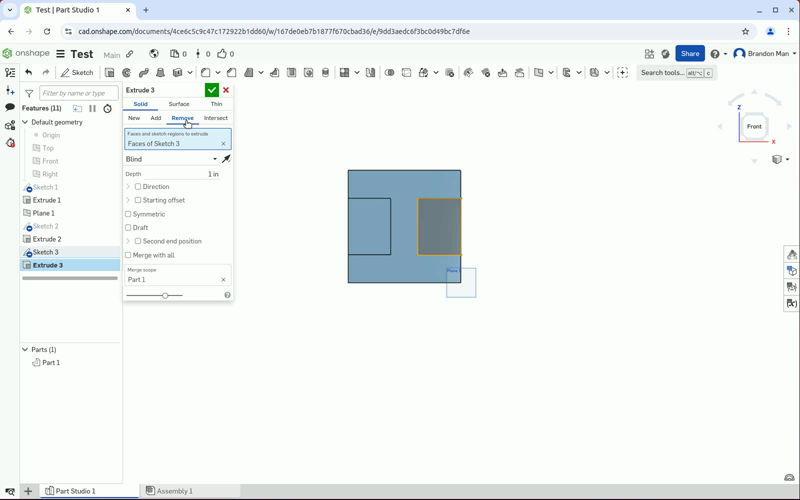
key(tab, 4)
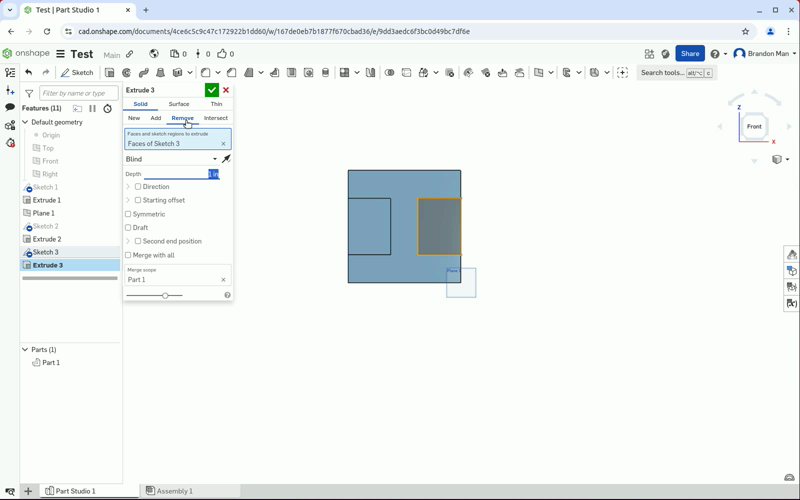
text(17.331)
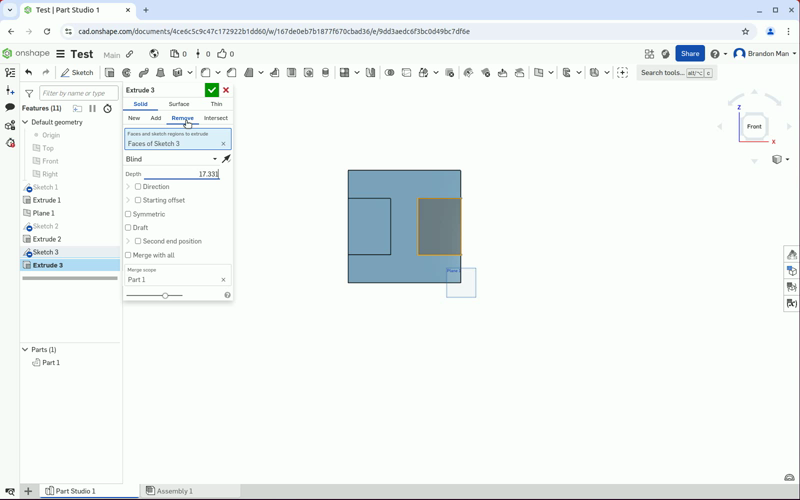
key(tab, 6)
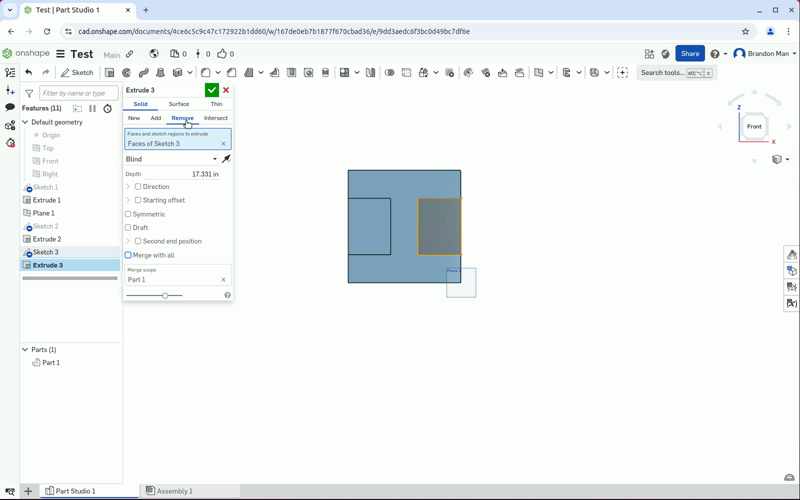
key(space)
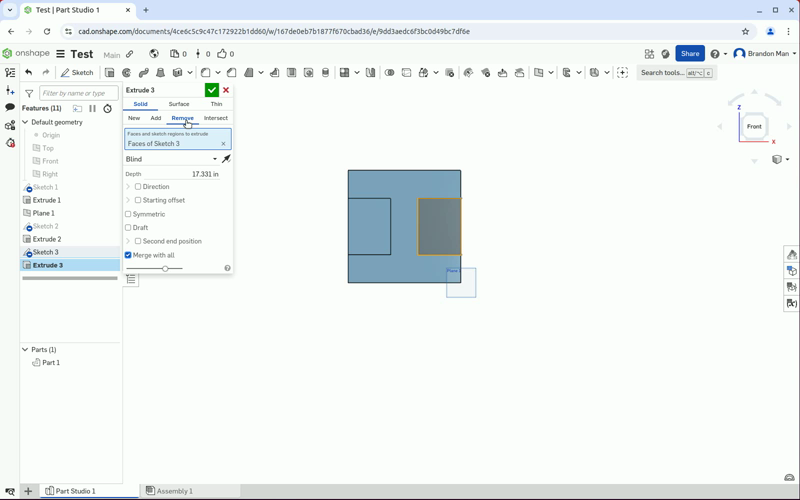
key(enter)
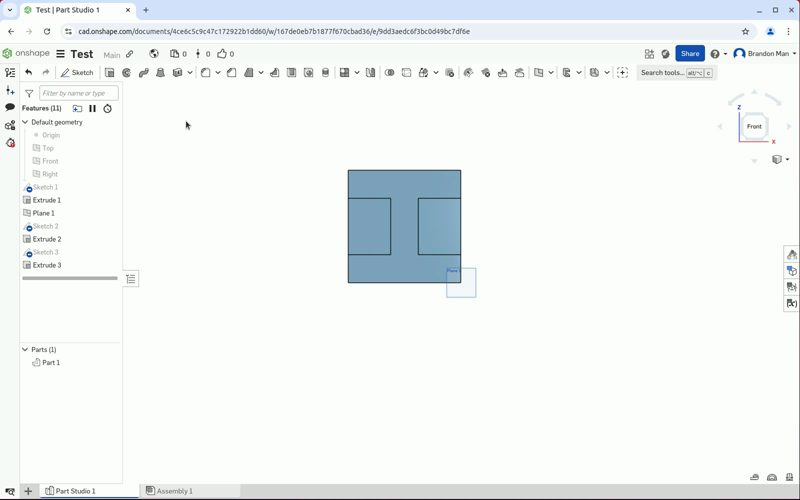
key(shift+h)
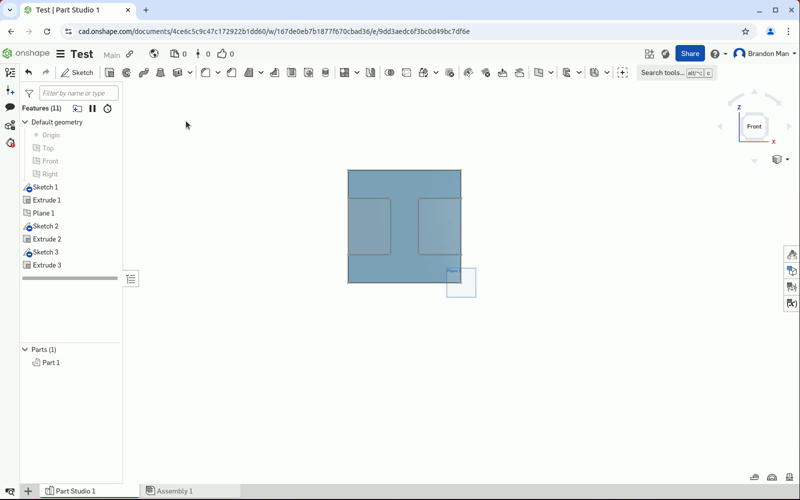
key(shift+h)
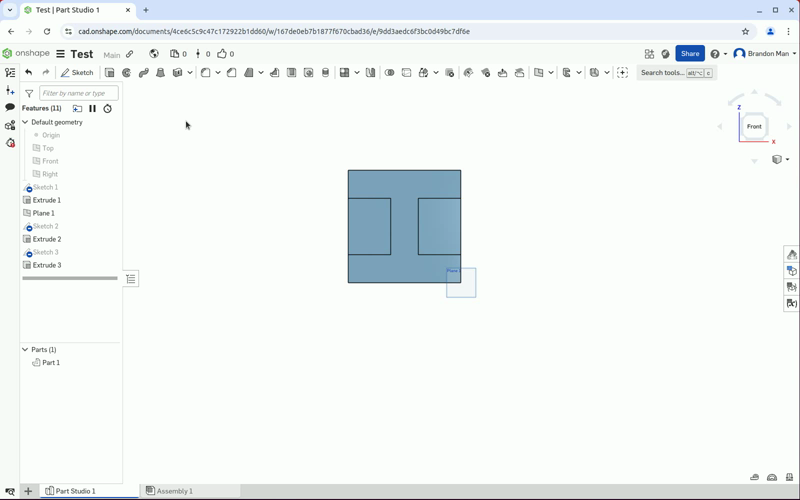
mouse_move(73, 189)
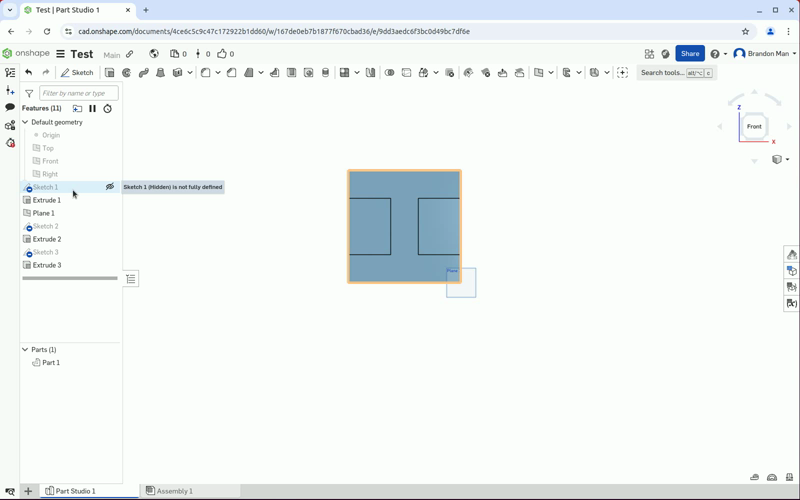
click(73, 189)
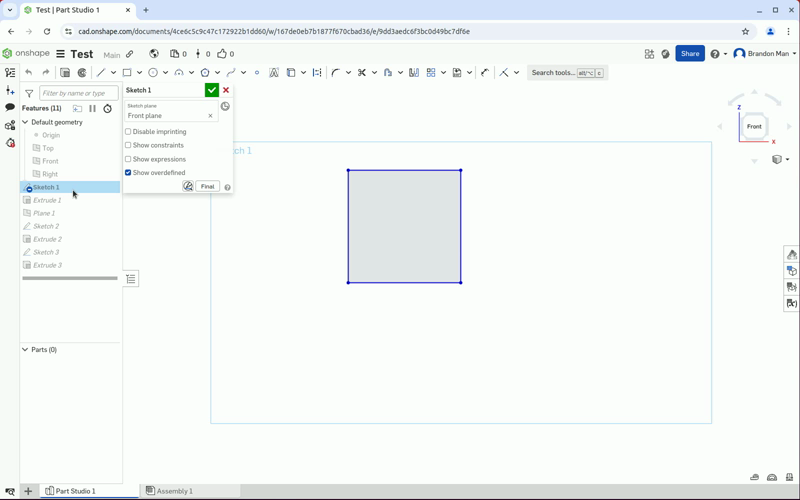
mouse_move(229, 92)
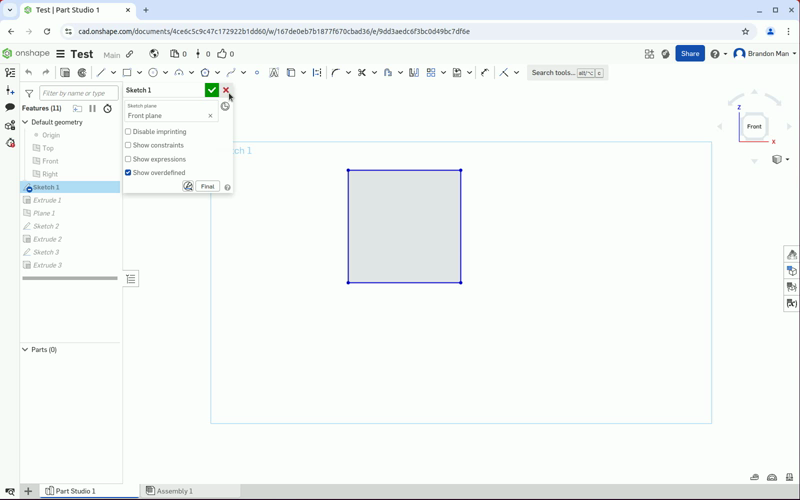
click(229, 92)
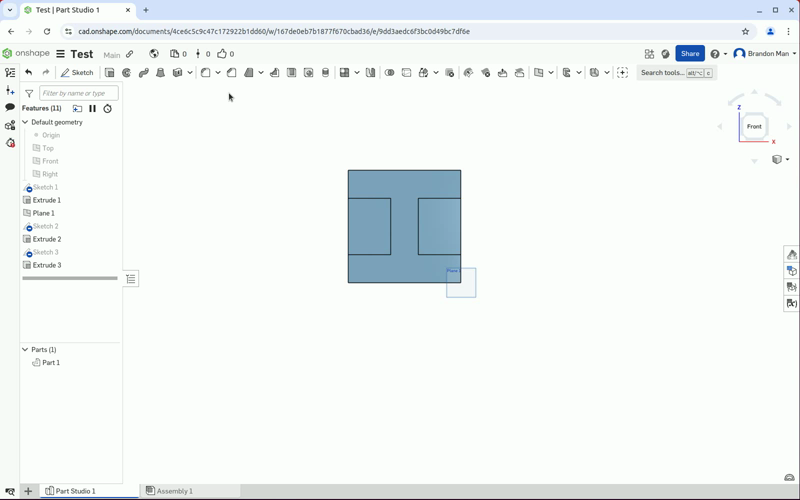
mouse_move(73, 352)
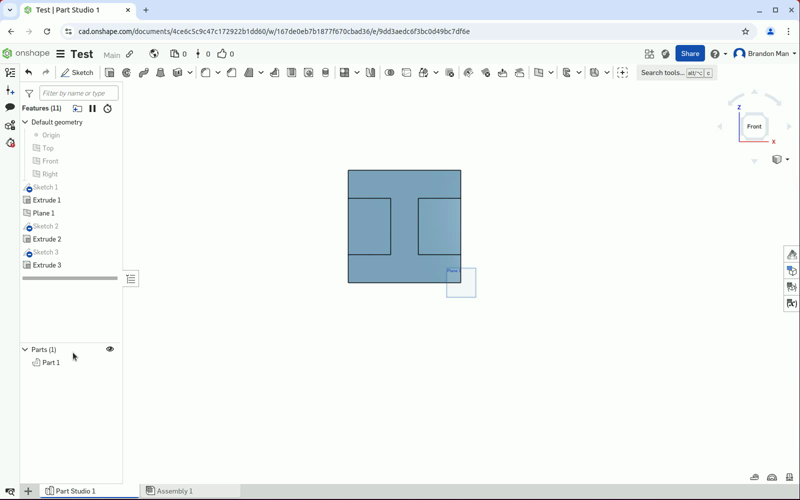
key(y)
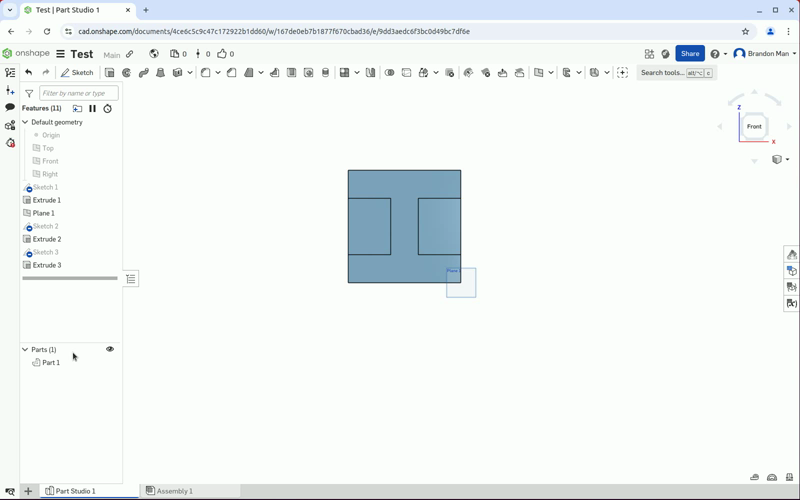
key(shift+p)
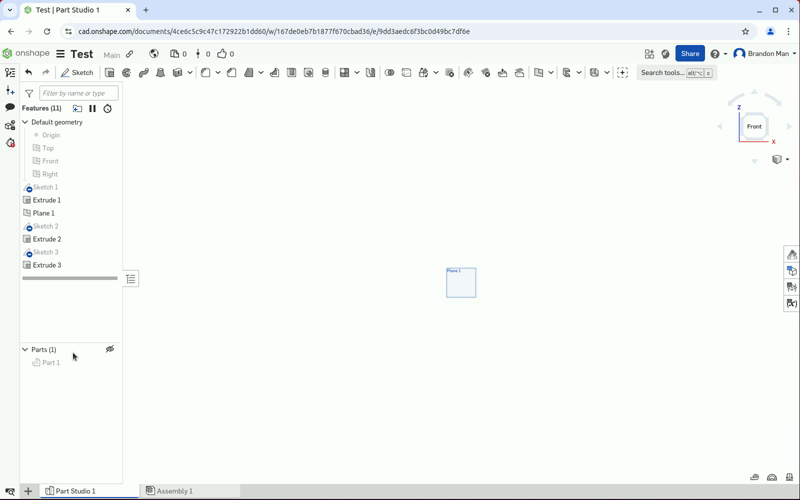
key(space)
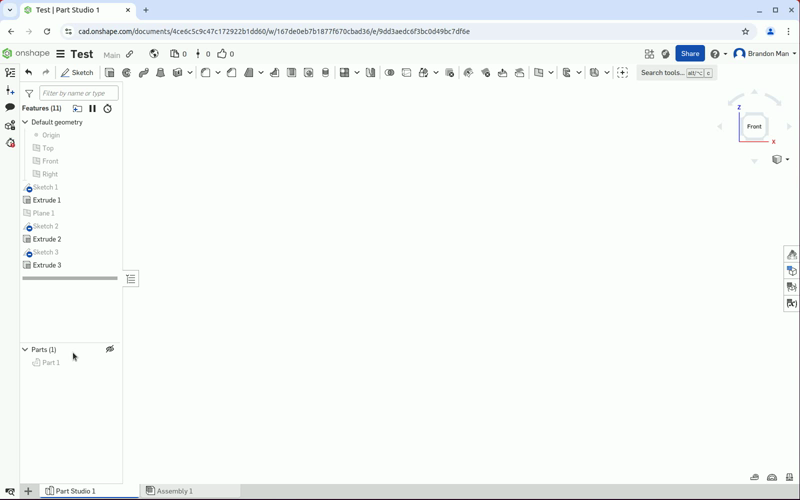
key_down(shift)
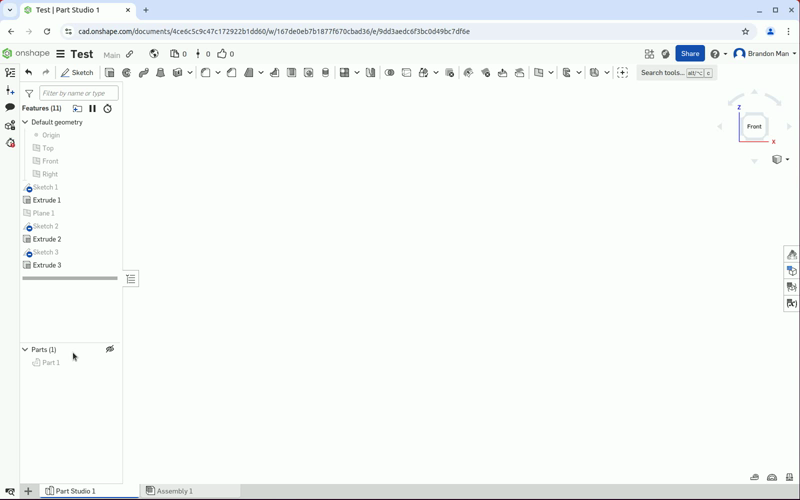
key(left)
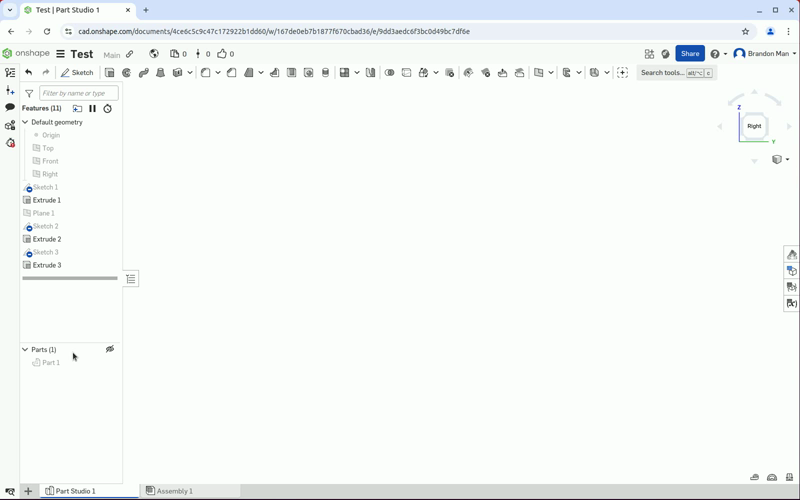
key_up(shift)
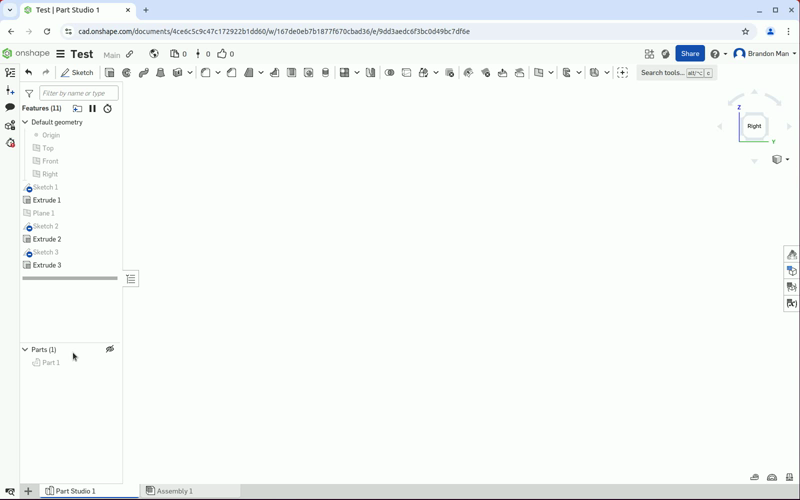
mouse_move(73, 352)
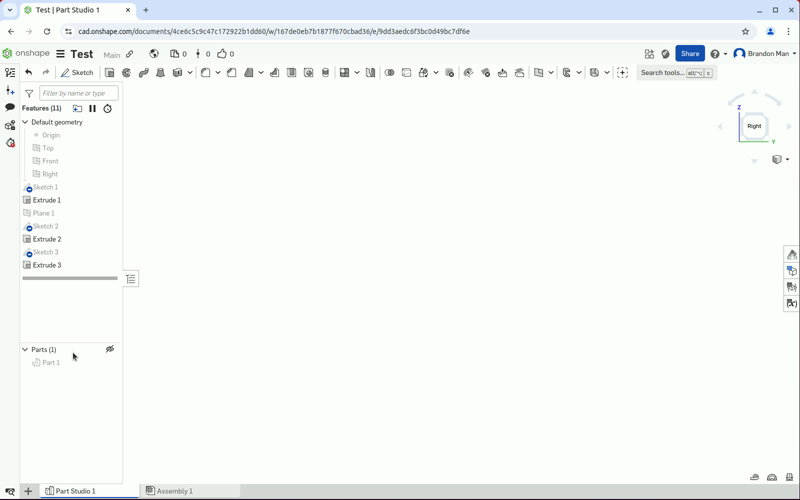
key(shift+y)
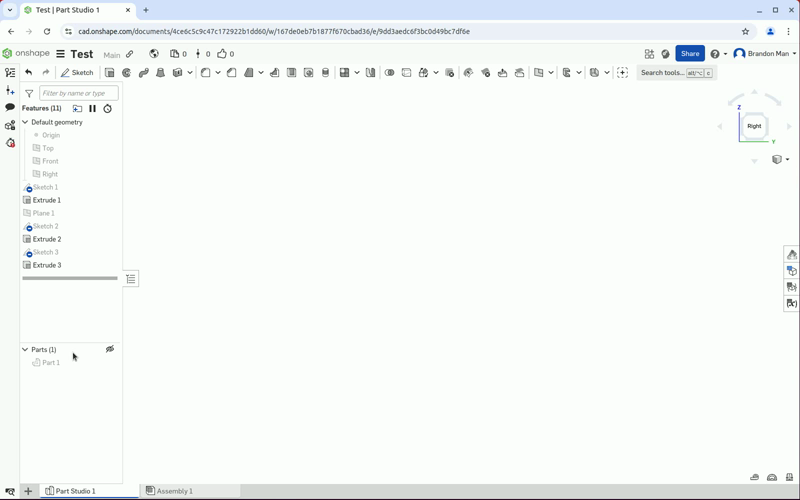
key(shift+s)
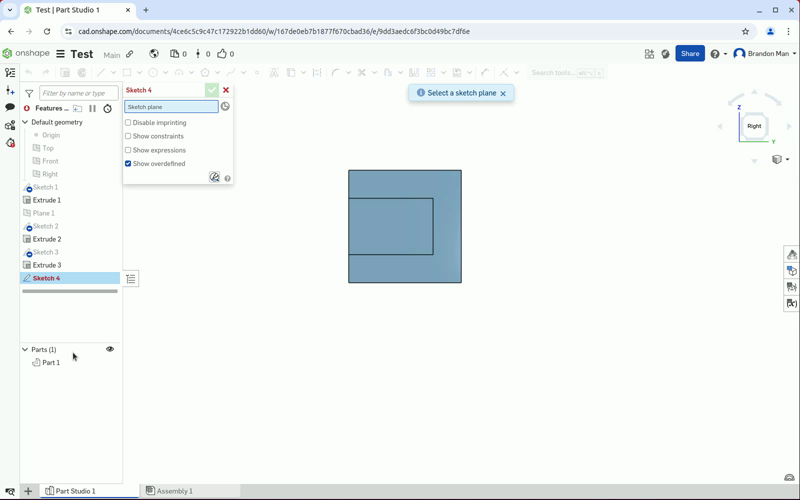
mouse_move(73, 176)
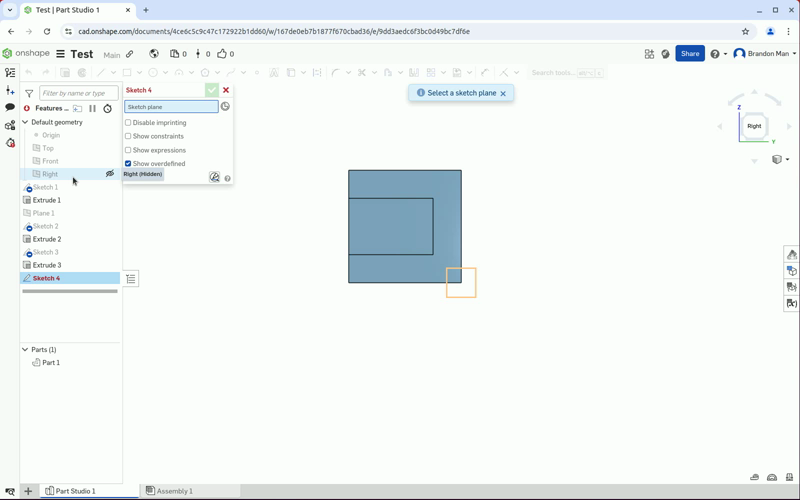
click(73, 176)
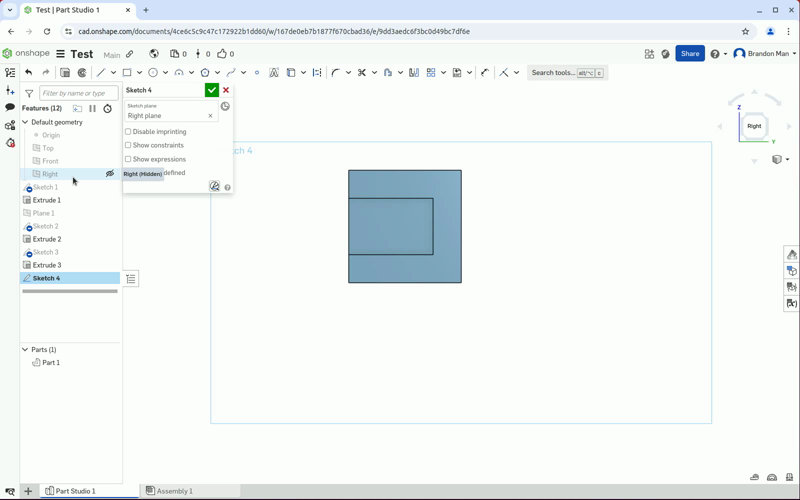
mouse_move(73, 352)
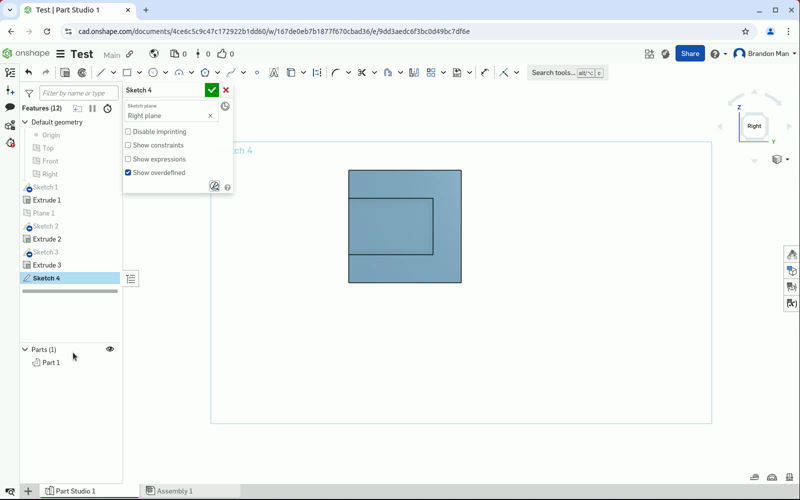
key(y)
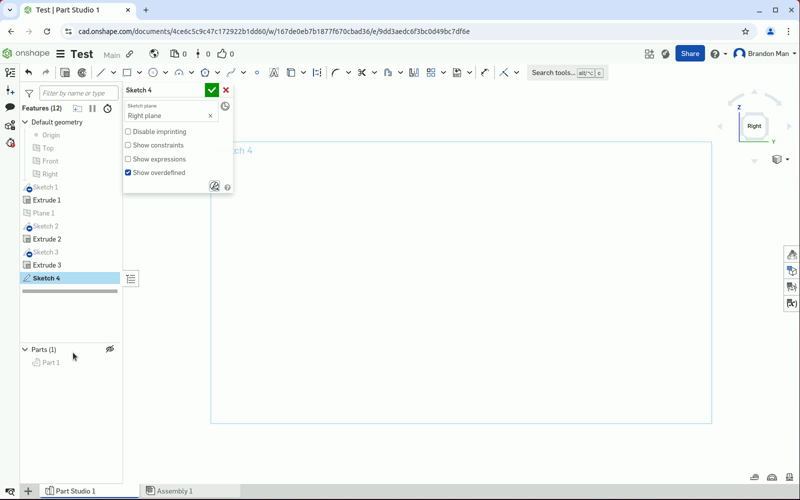
key(l)
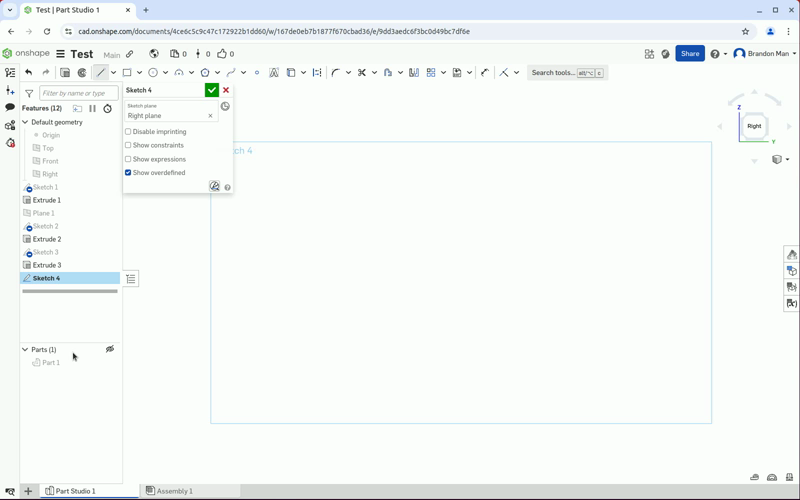
key_down(shift)
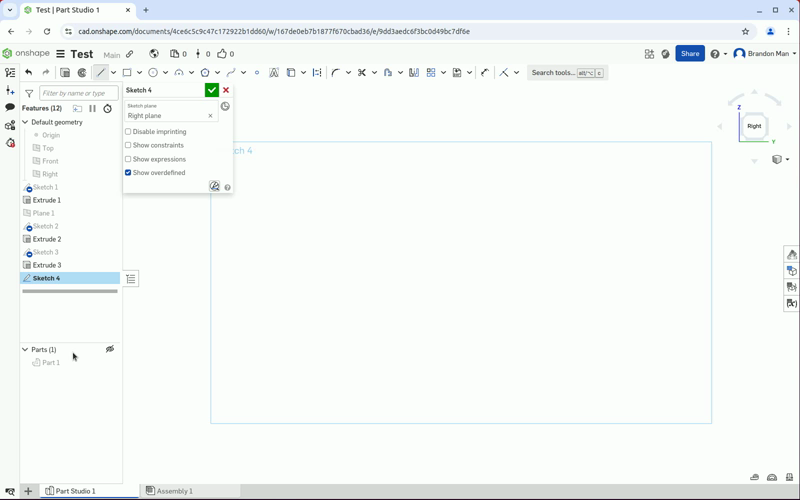
mouse_move(348, 198)
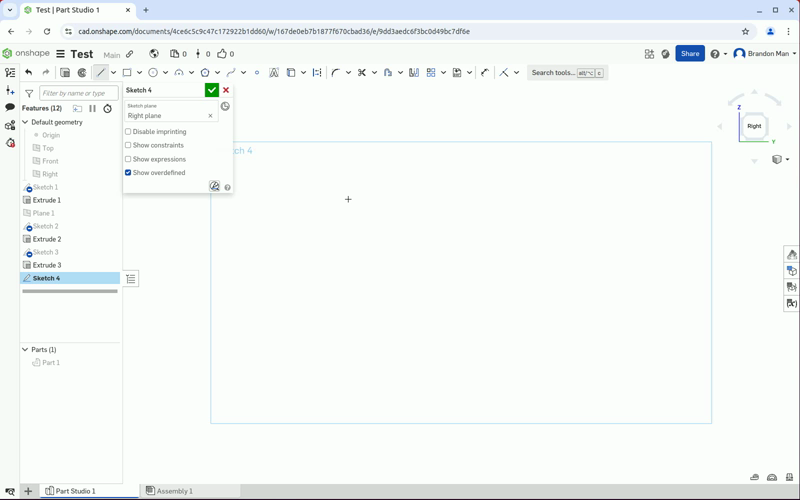
click(348, 198)
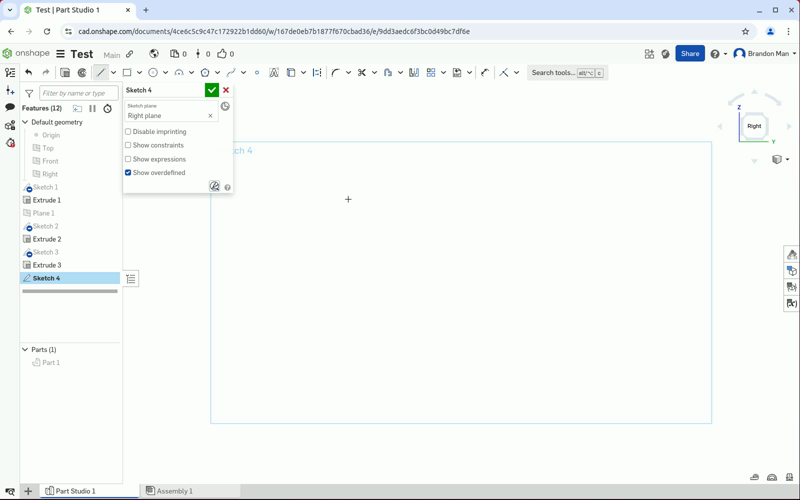
key_up(shift)
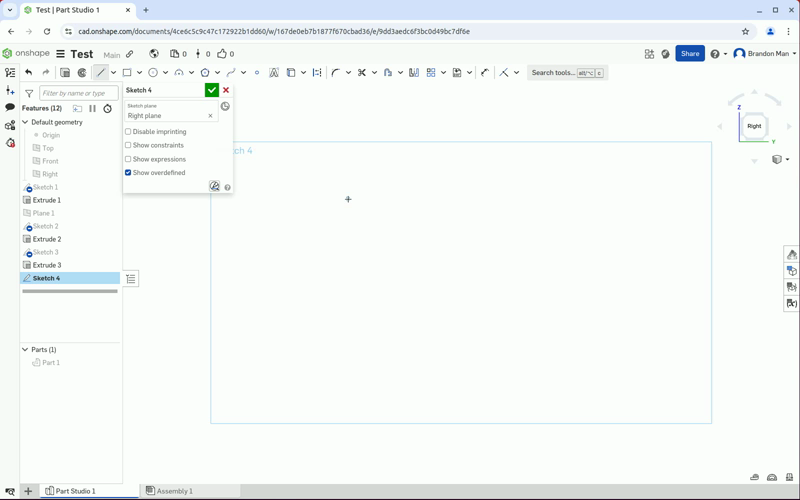
key_down(shift)
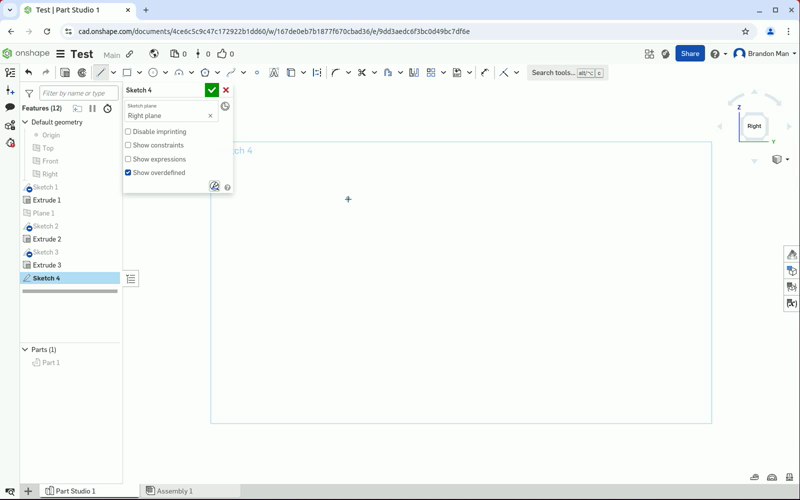
mouse_move(378, 198)
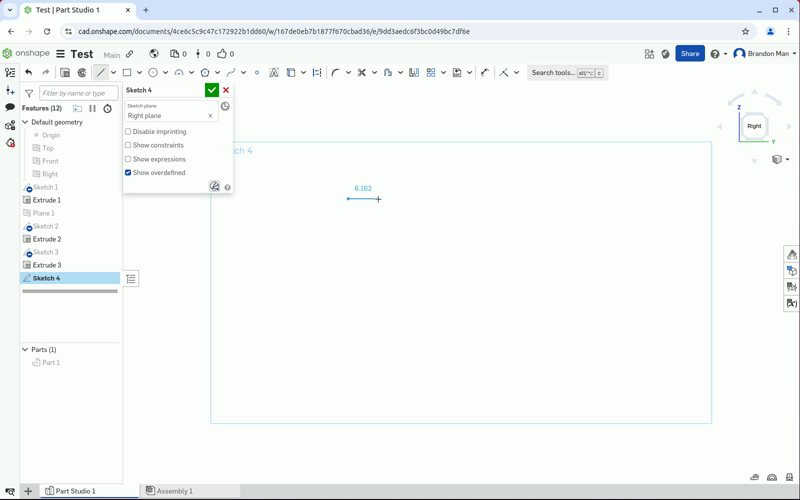
mouse_move(404, 198)
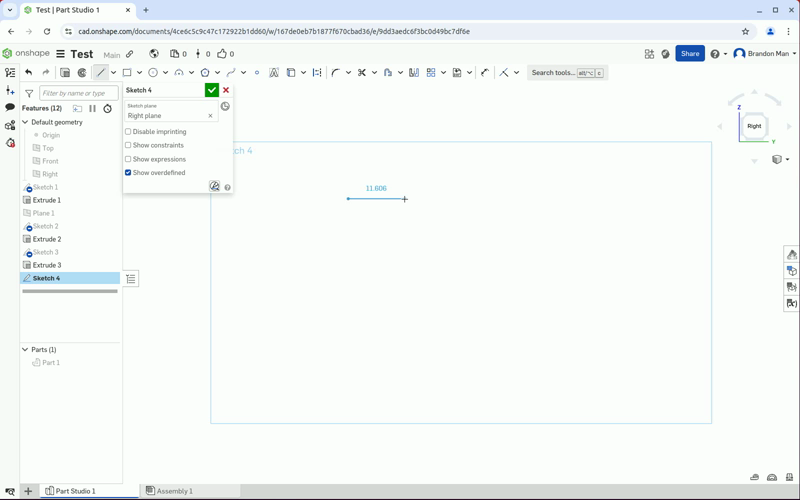
click(404, 198)
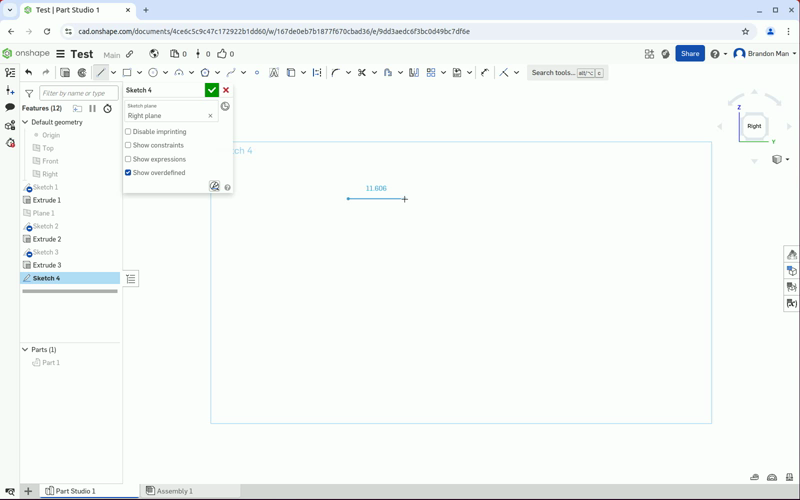
key_up(shift)
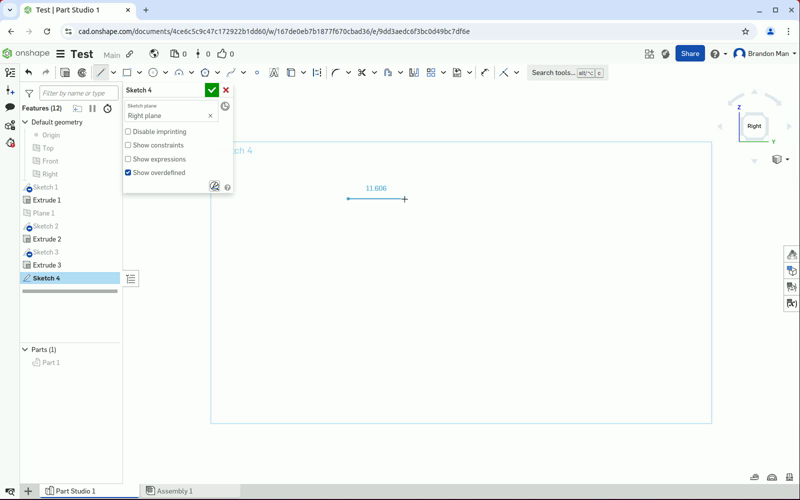
key_down(shift)
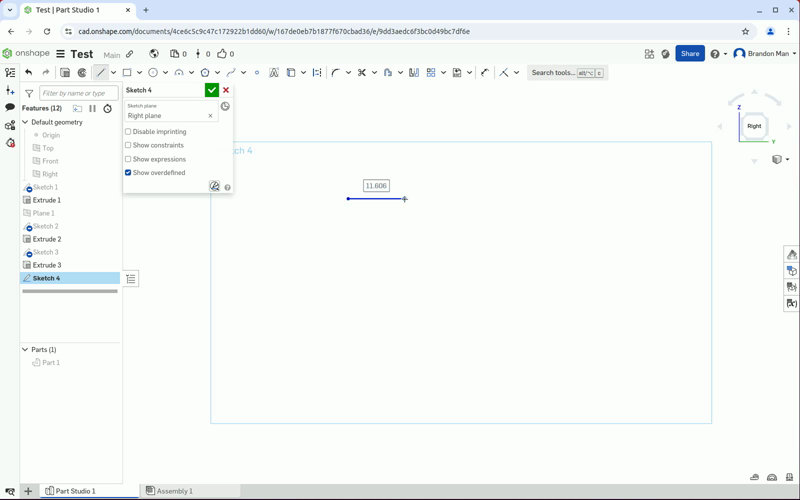
mouse_move(434, 198)
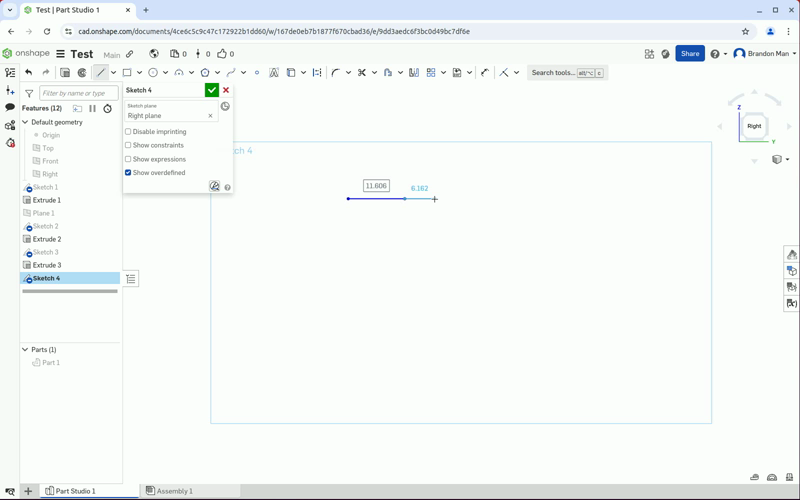
mouse_move(404, 169)
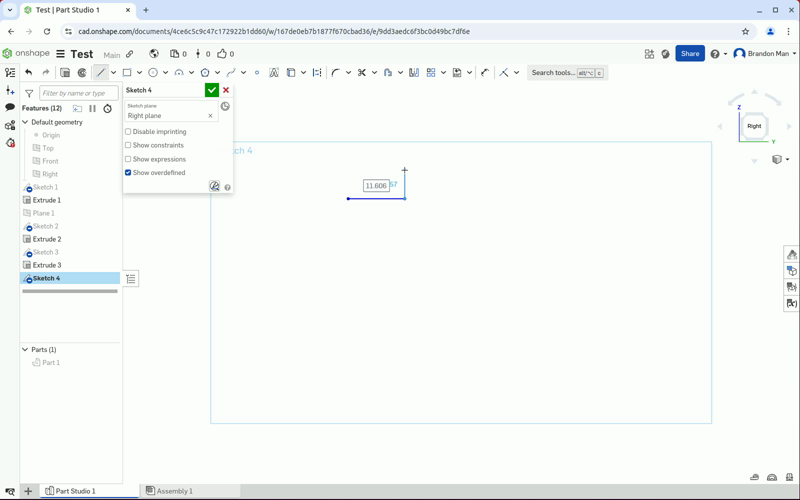
click(404, 169)
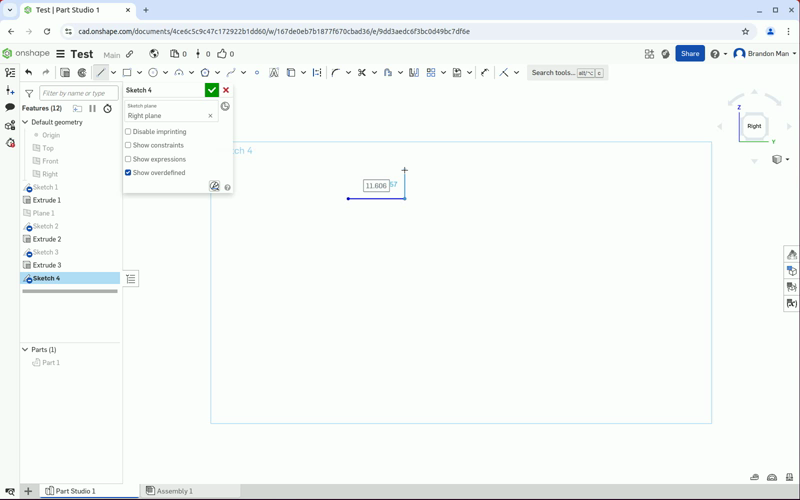
key_up(shift)
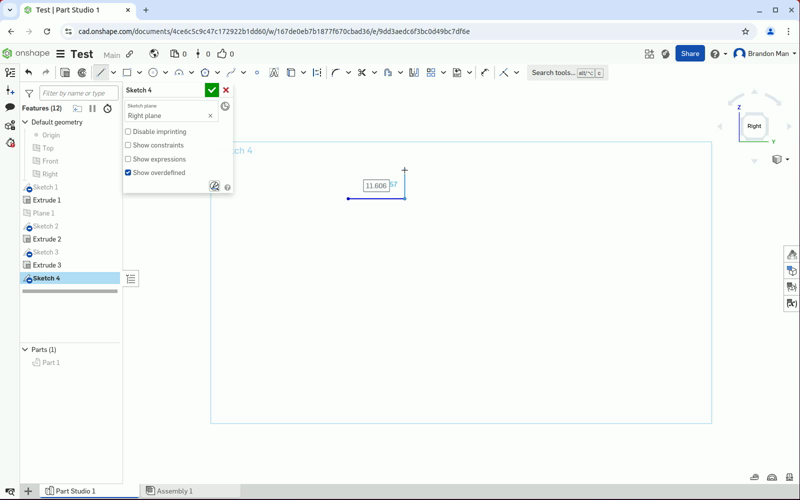
key_down(shift)
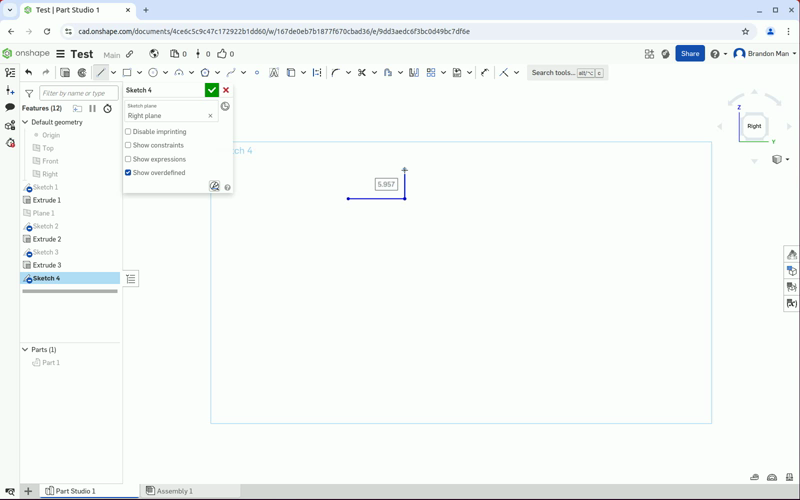
mouse_move(434, 169)
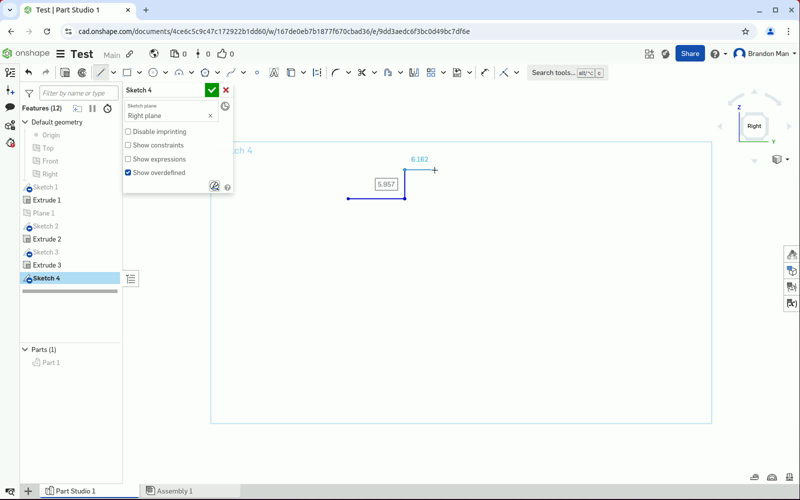
mouse_move(348, 169)
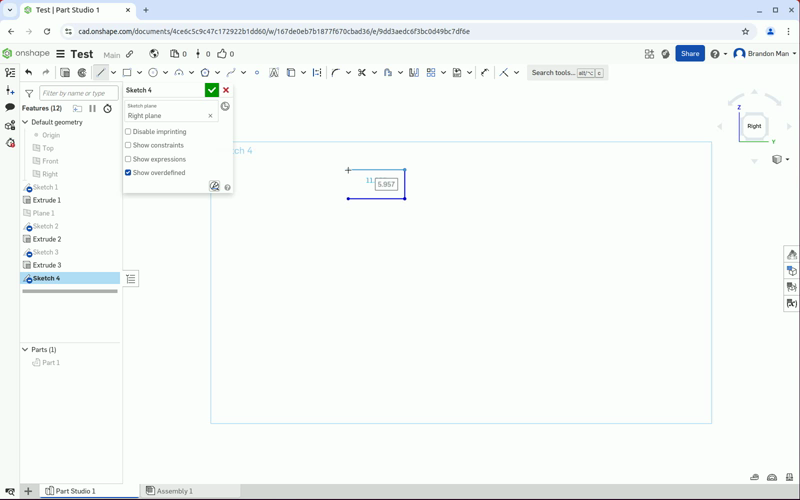
click(348, 169)
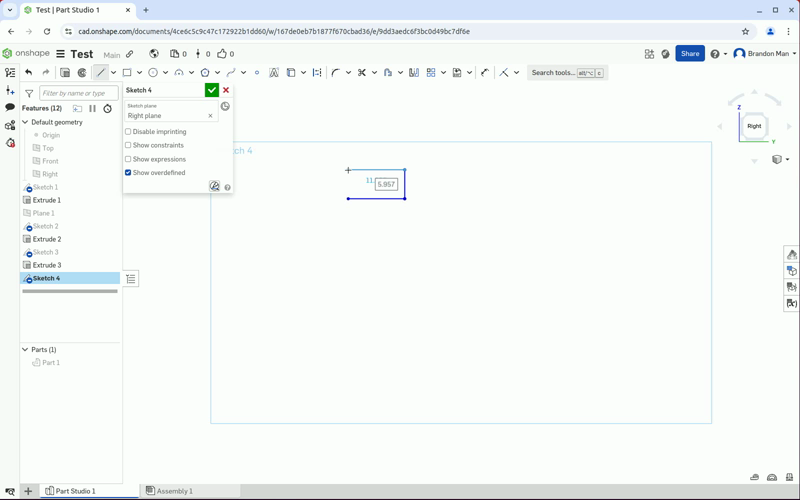
key_up(shift)
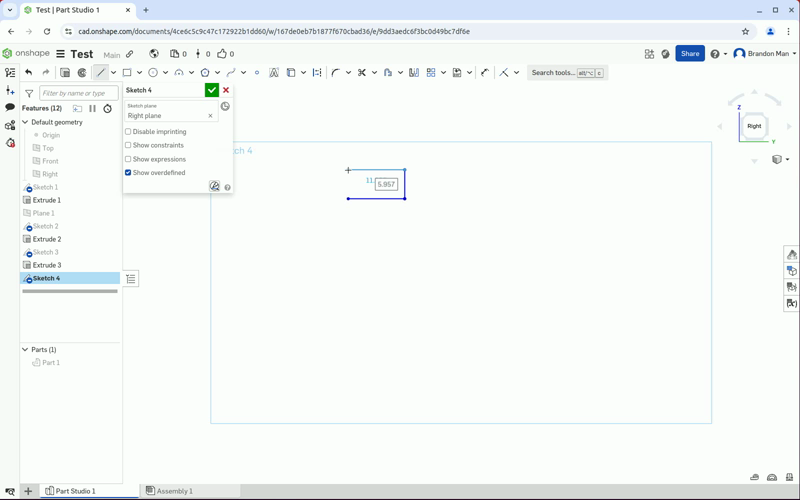
mouse_move(378, 169)
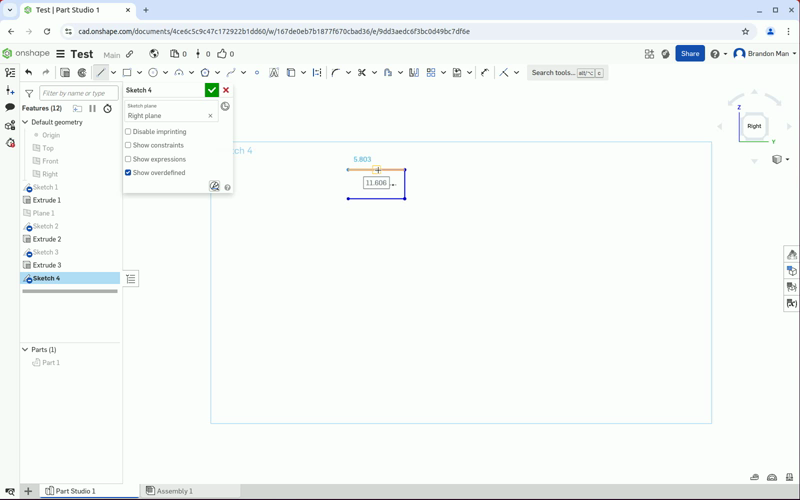
key_down(shift)
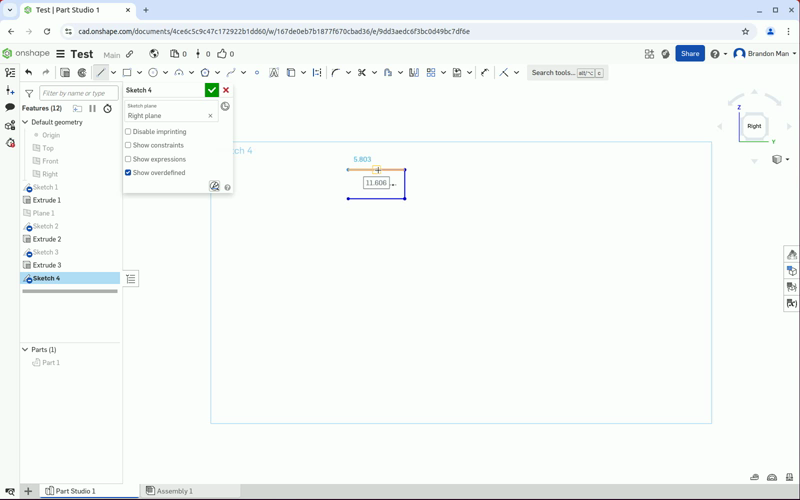
mouse_move(348, 198)
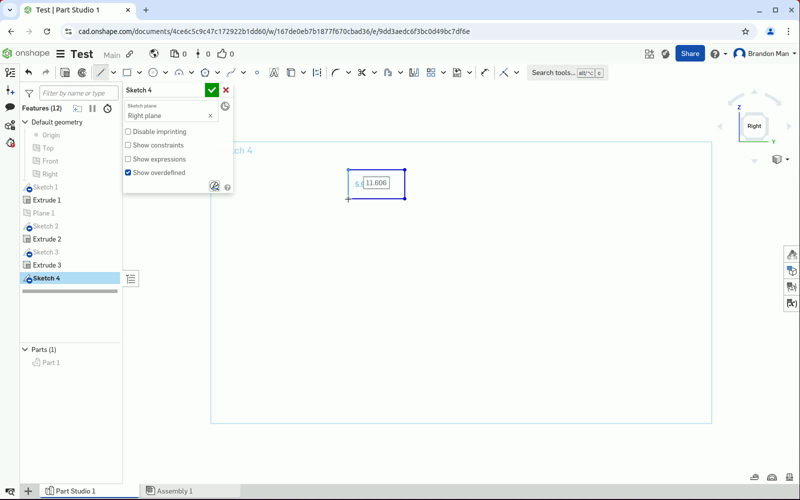
key_up(shift)
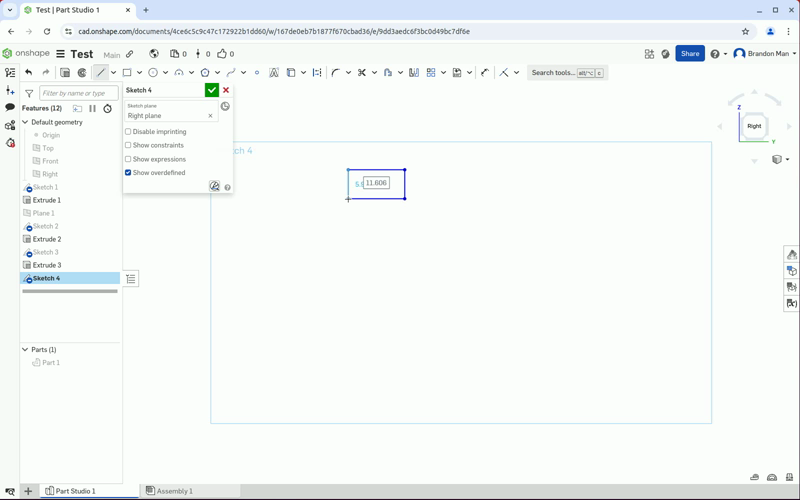
click(348, 198)
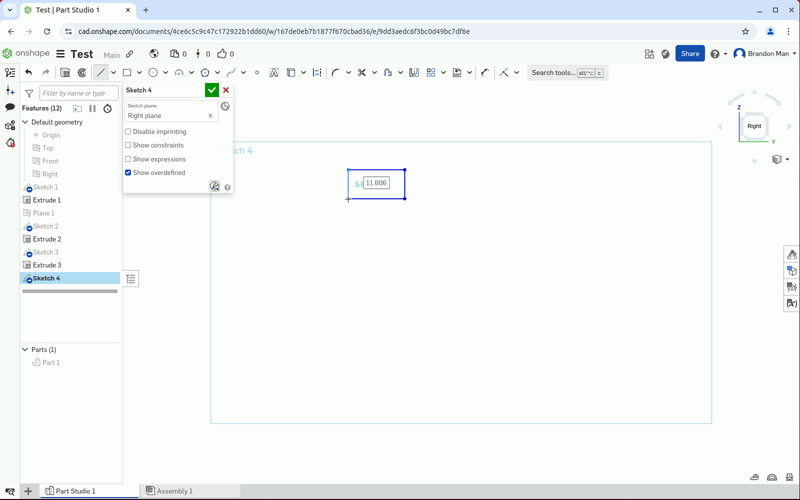
key(esc)
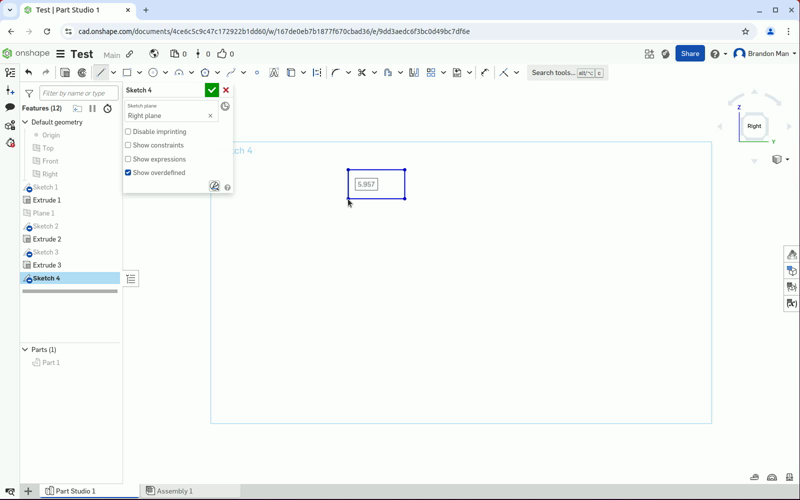
mouse_move(388, 173)
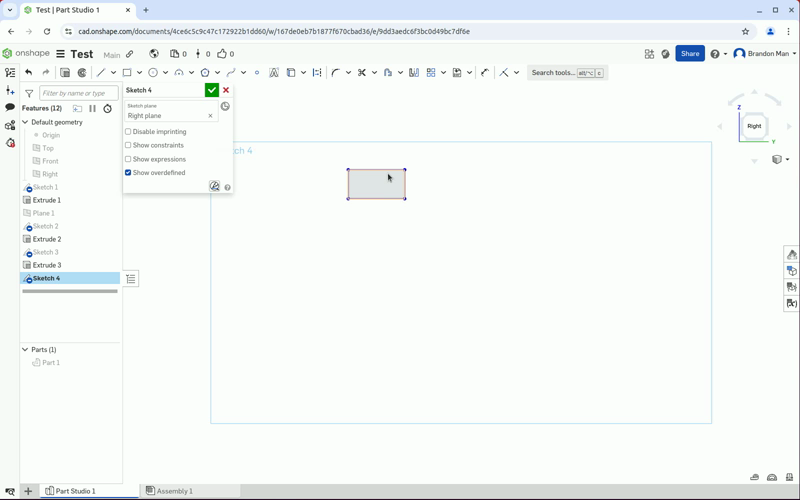
scroll(6)
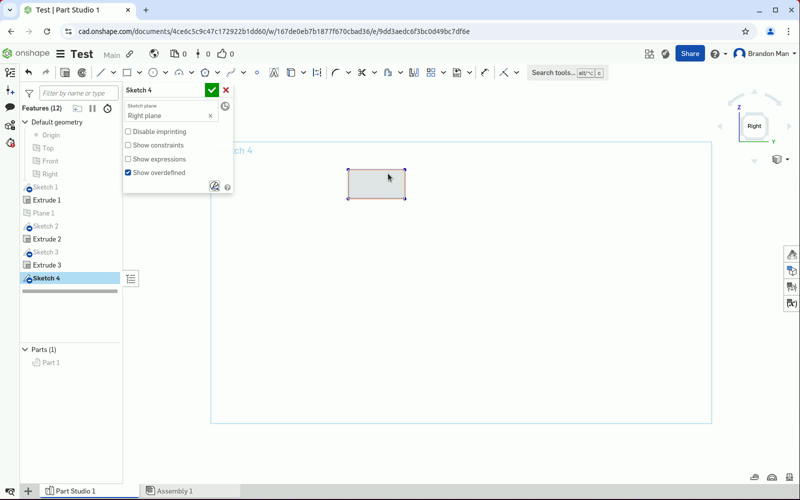
scroll(6)
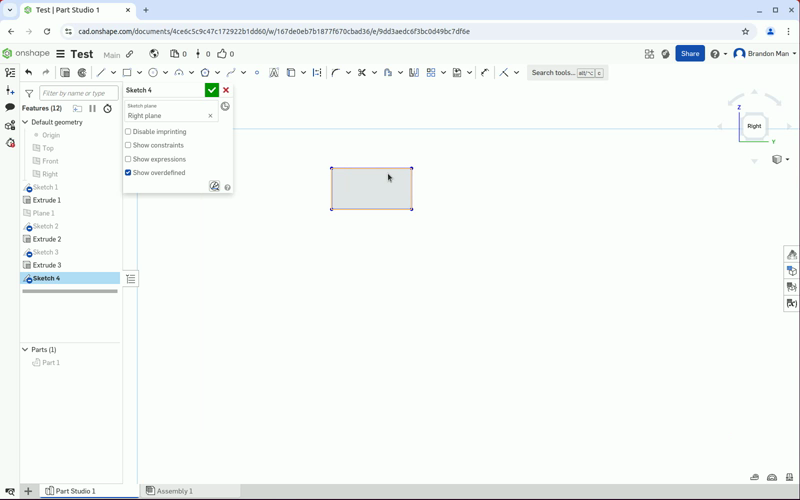
scroll(6)
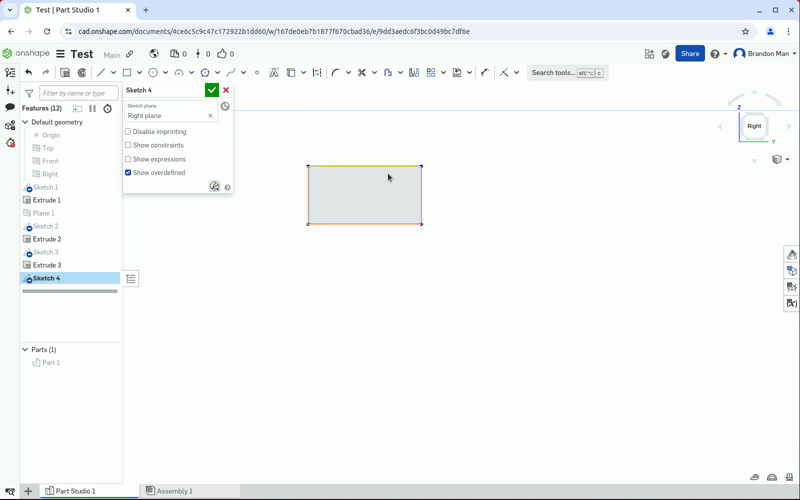
scroll(6)
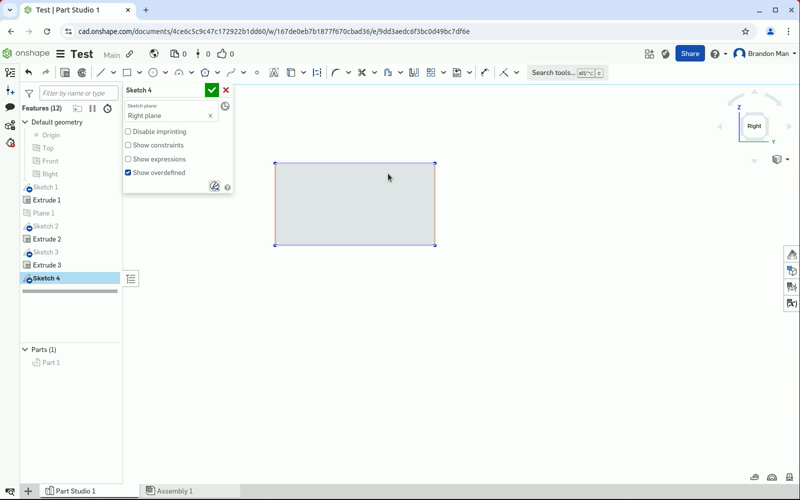
scroll(6)
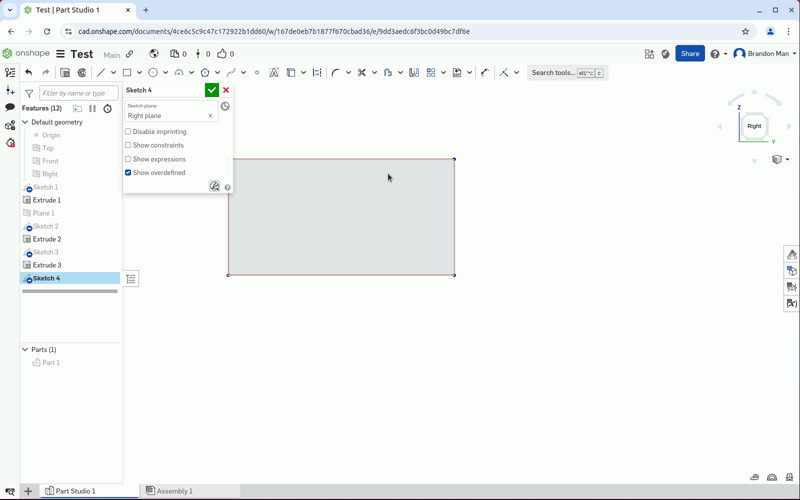
scroll(6)
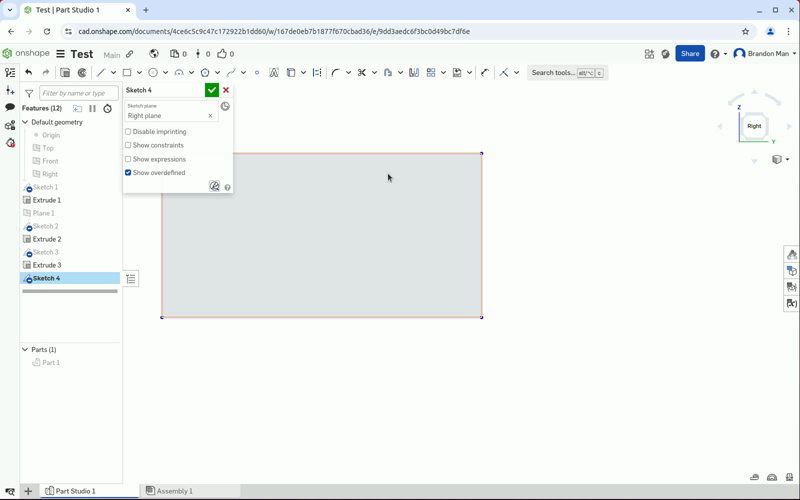
scroll(6)
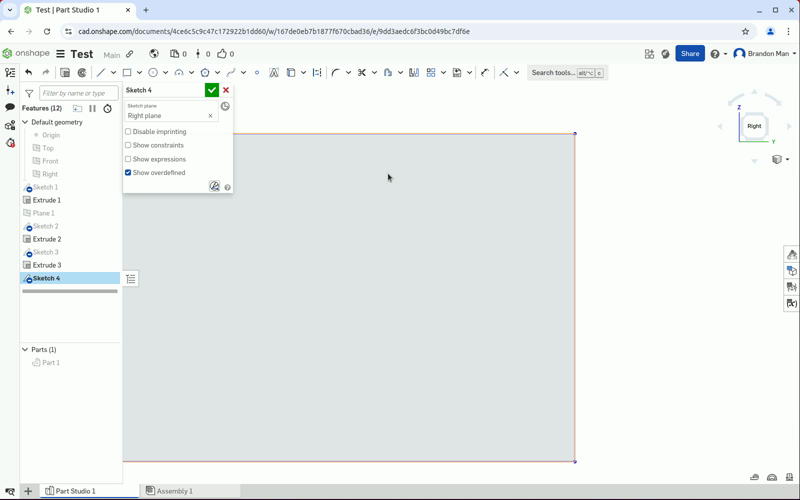
click(388, 173)
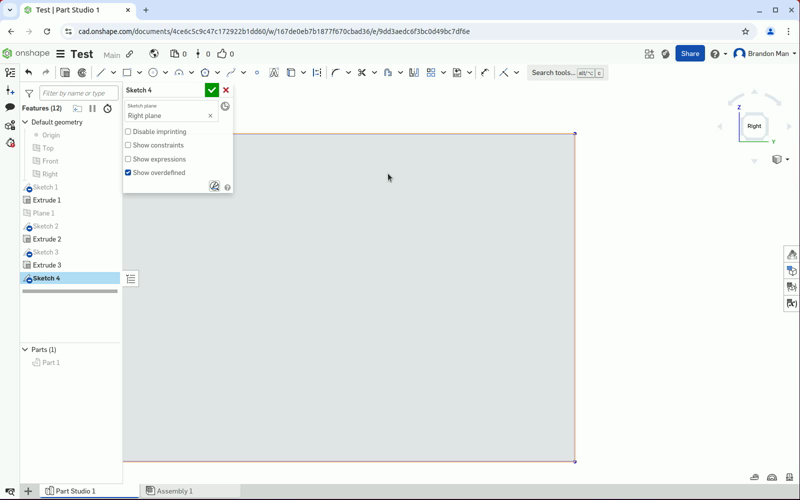
scroll(-6)
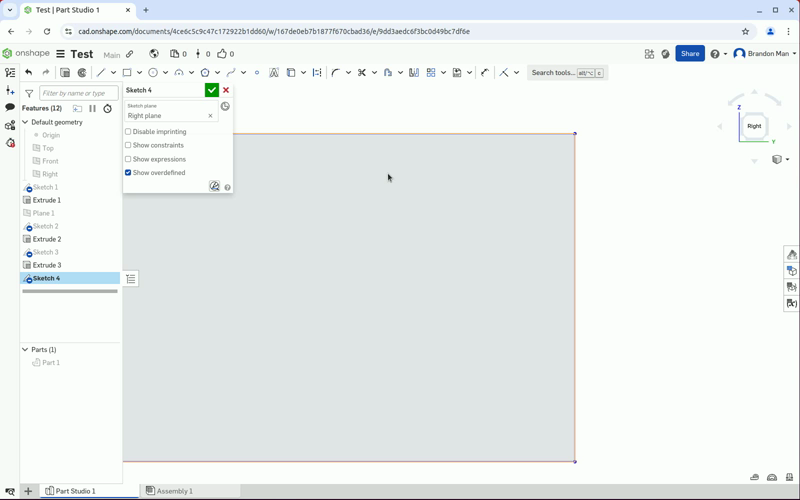
scroll(-6)
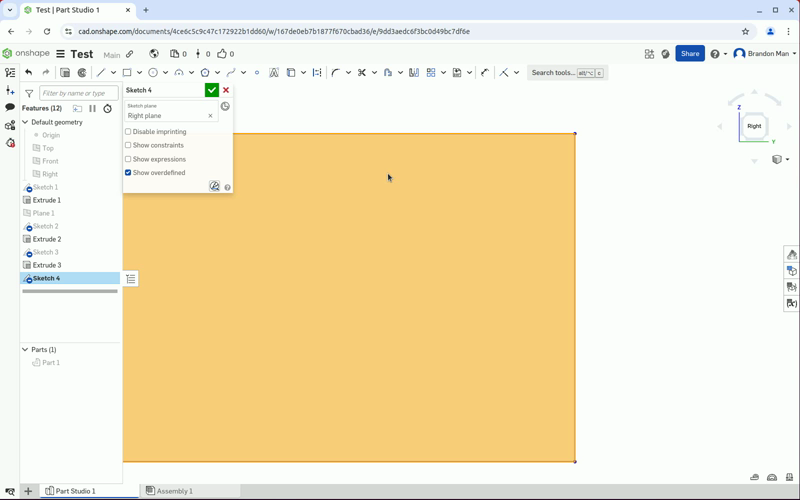
scroll(-6)
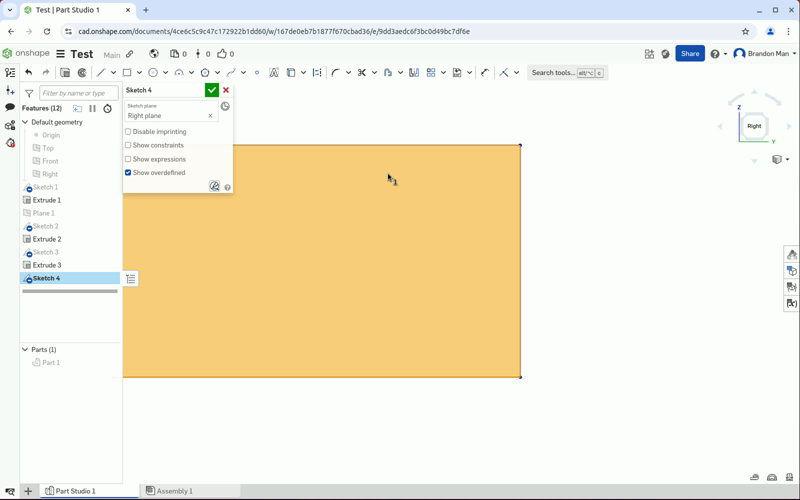
scroll(-6)
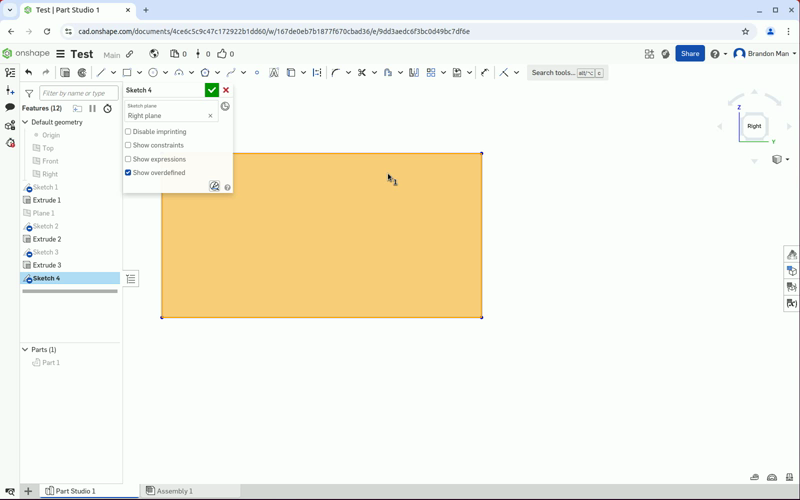
scroll(-6)
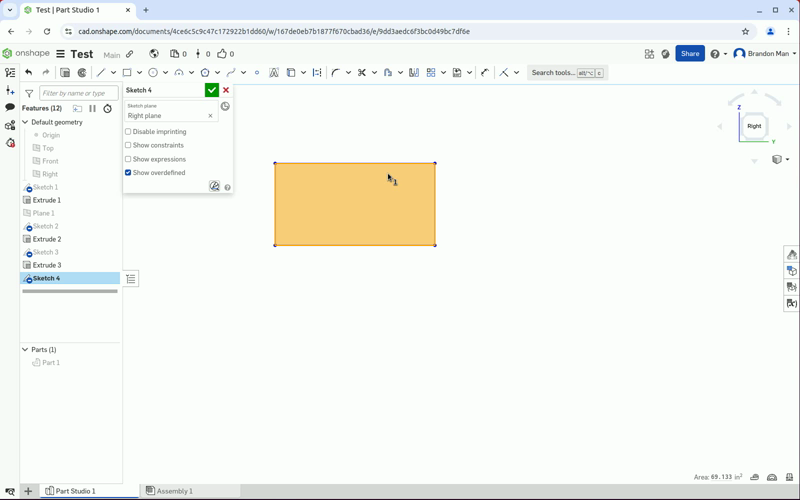
scroll(-6)
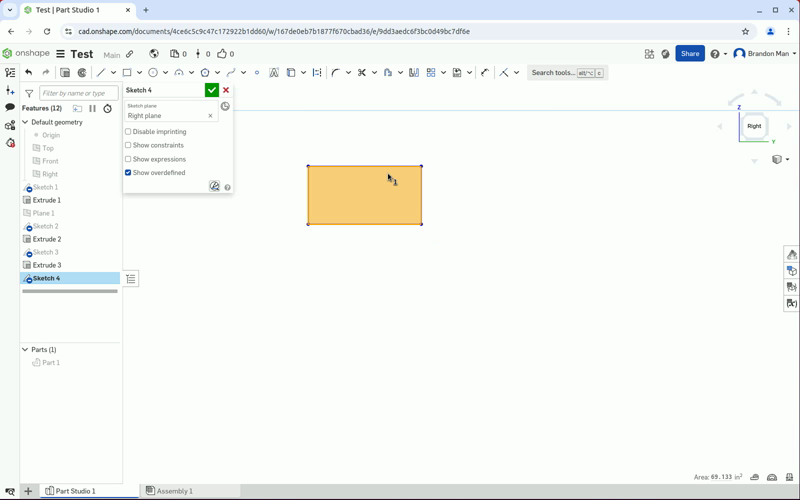
scroll(-6)
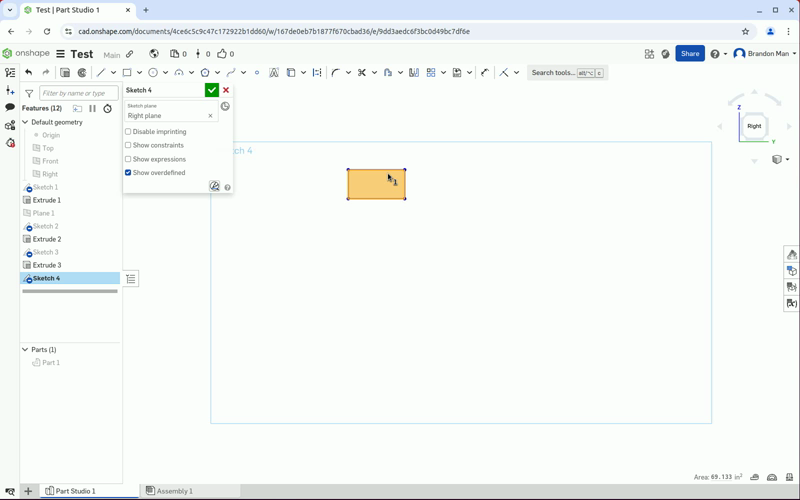
mouse_move(73, 352)
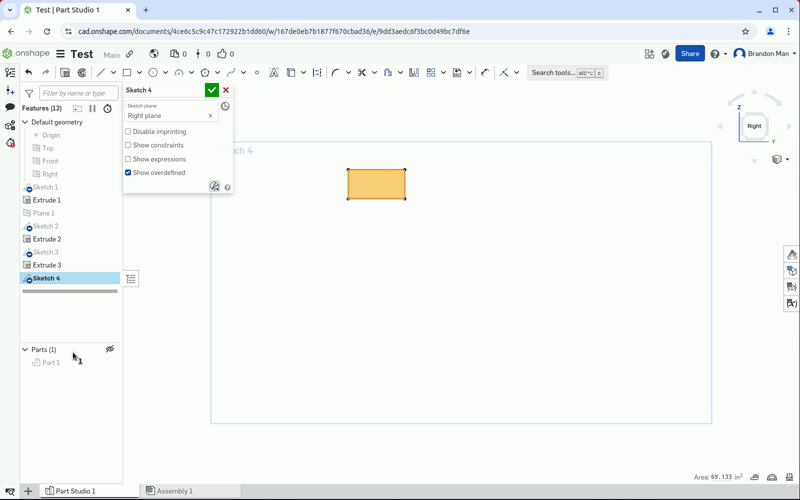
key(shift+y)
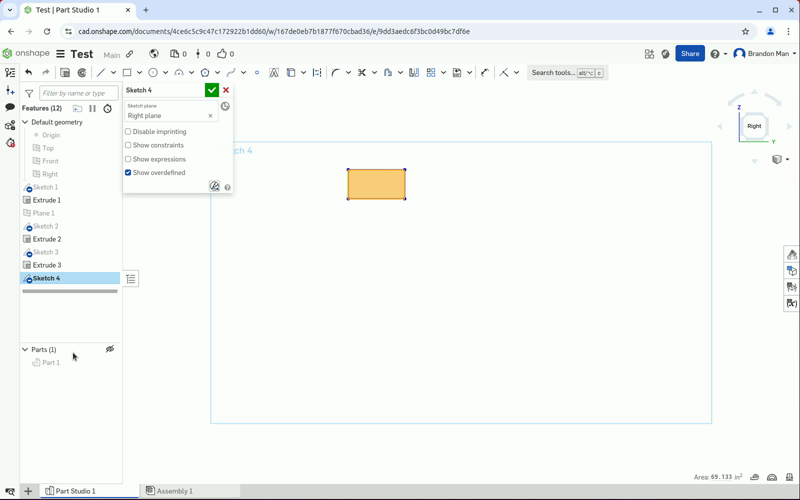
key(shift+e)
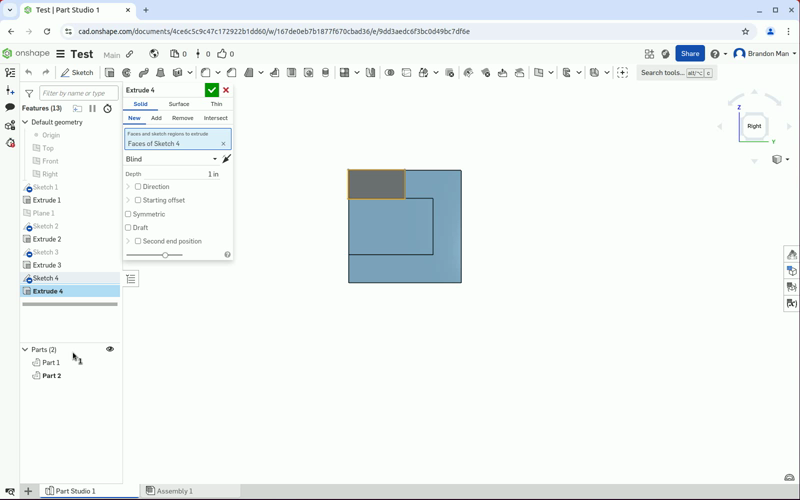
mouse_move(143, 106)
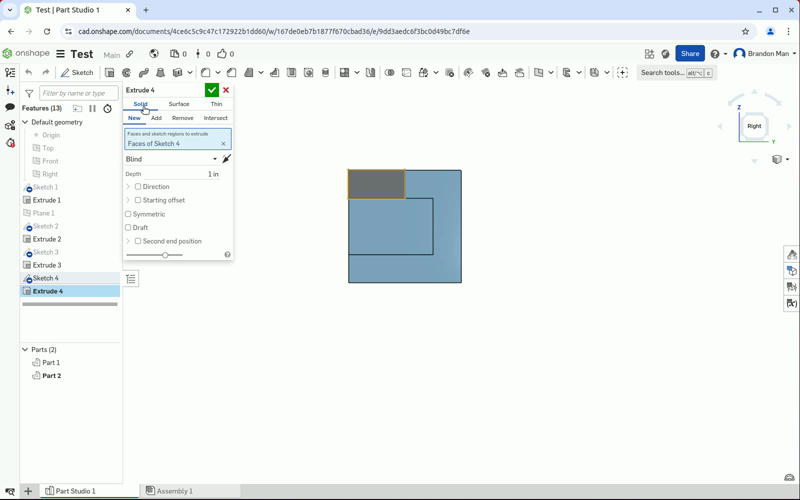
click(143, 106)
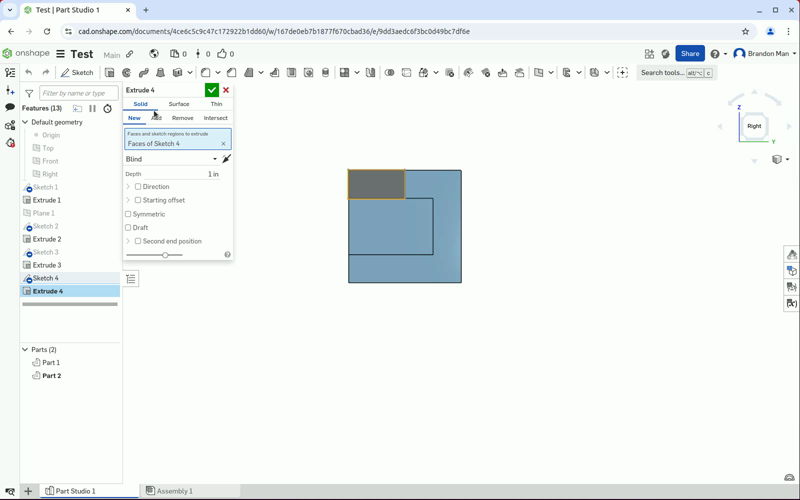
mouse_move(186, 120)
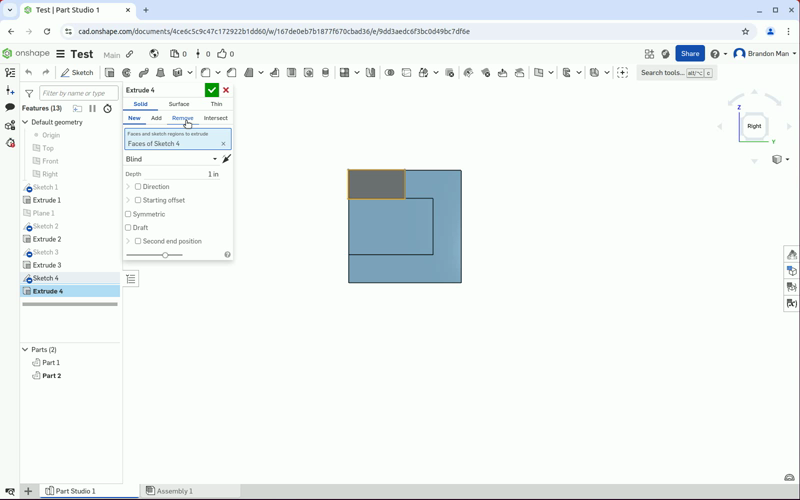
click(186, 120)
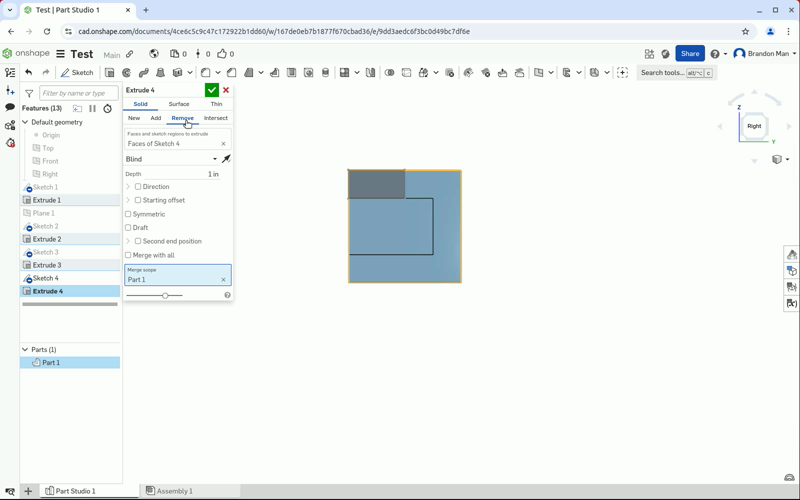
key(tab, 4)
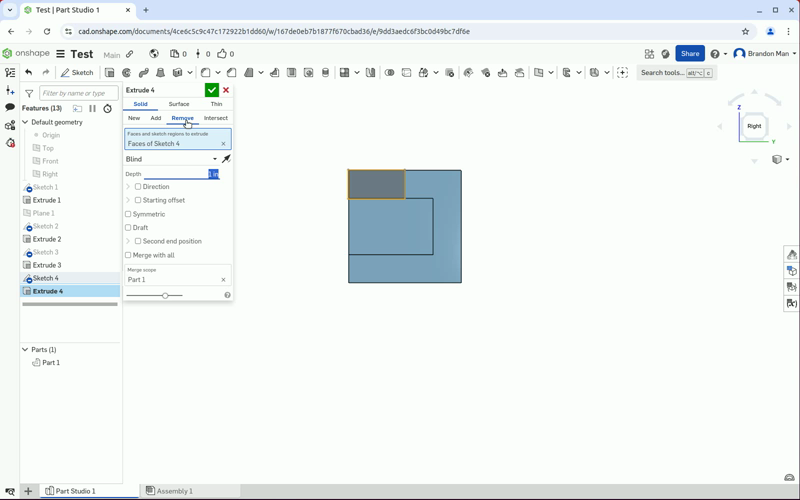
text(30.811)
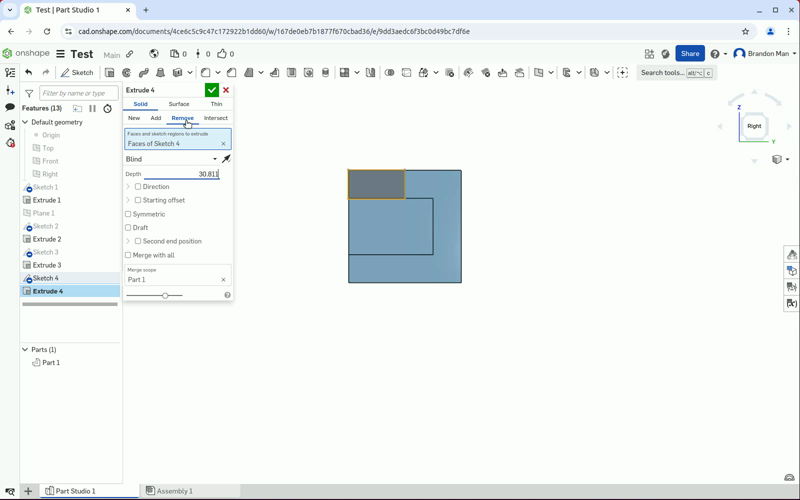
key(tab, 6)
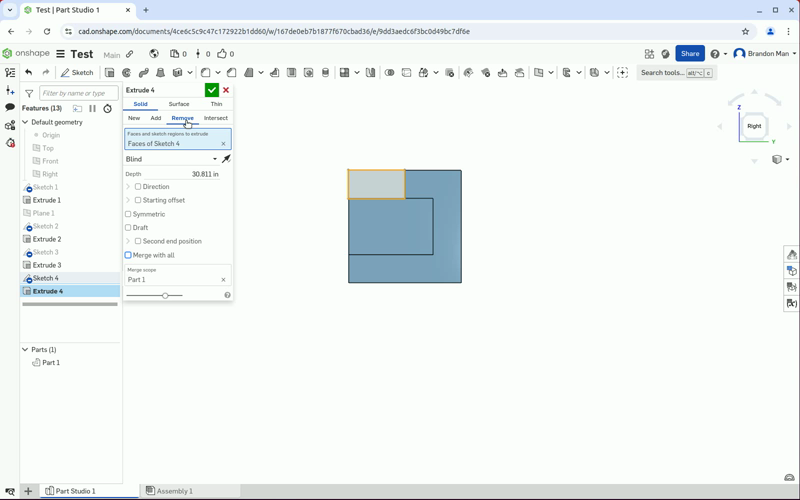
key(space)
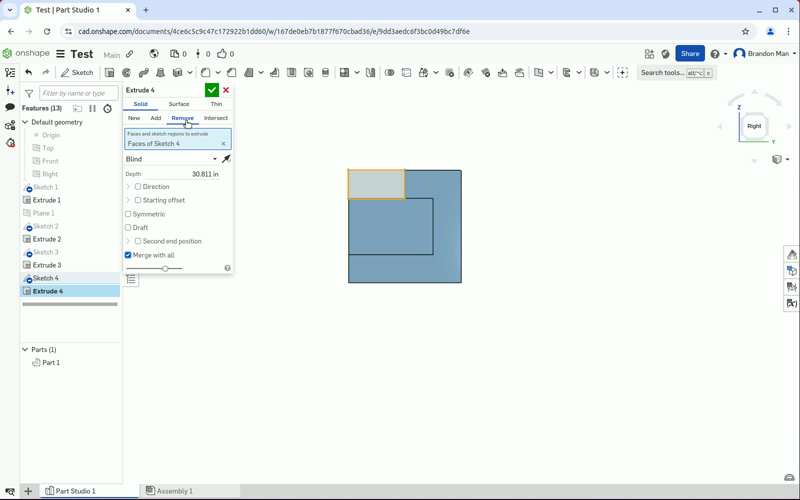
key(enter)
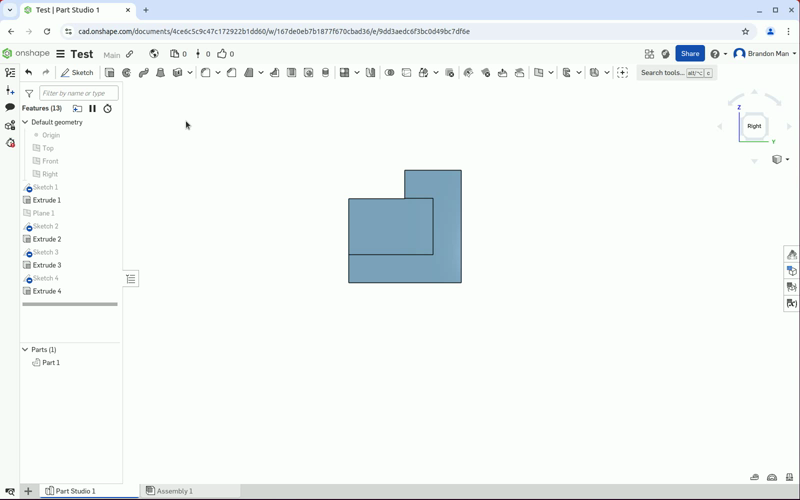
key(shift+h)
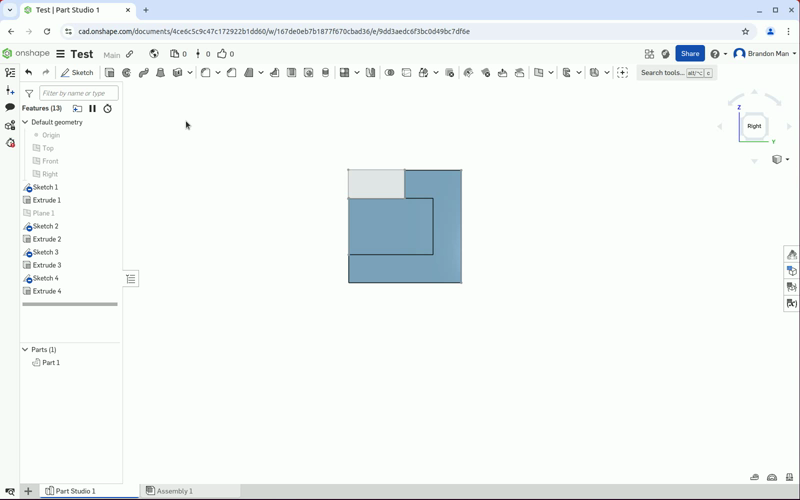
key(shift+h)
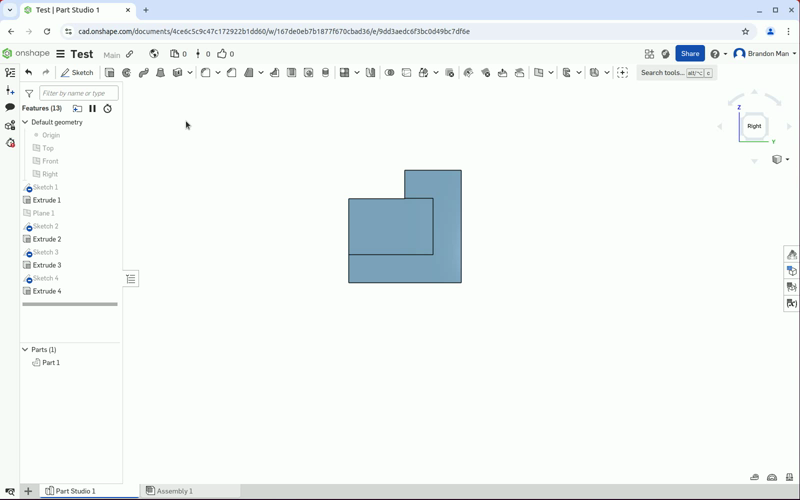
mouse_move(73, 189)
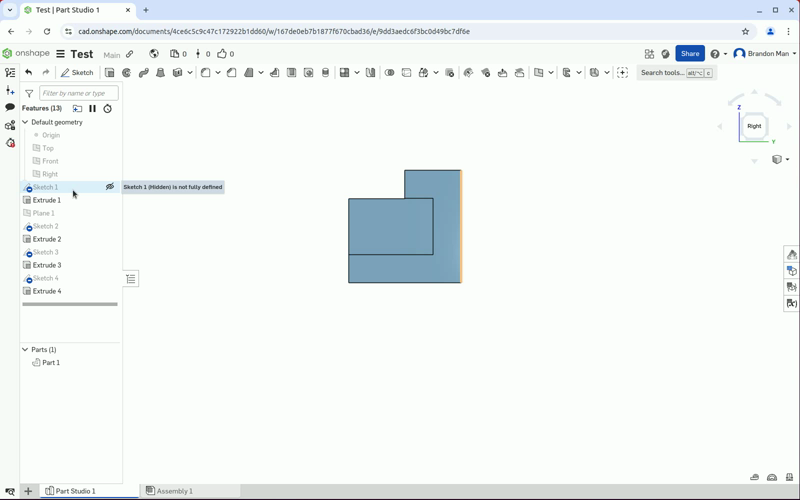
click(73, 189)
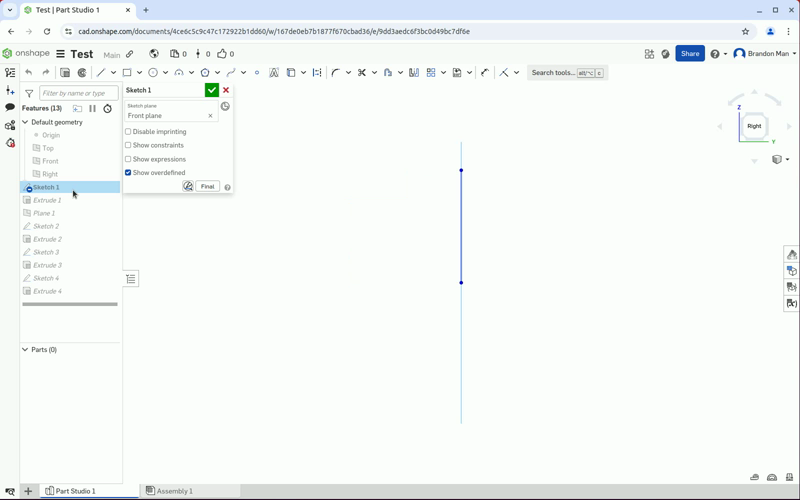
mouse_move(229, 92)
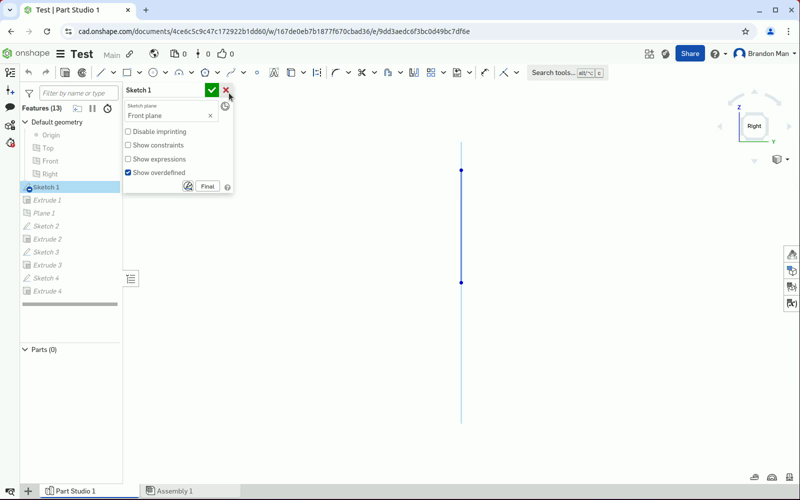
click(229, 92)
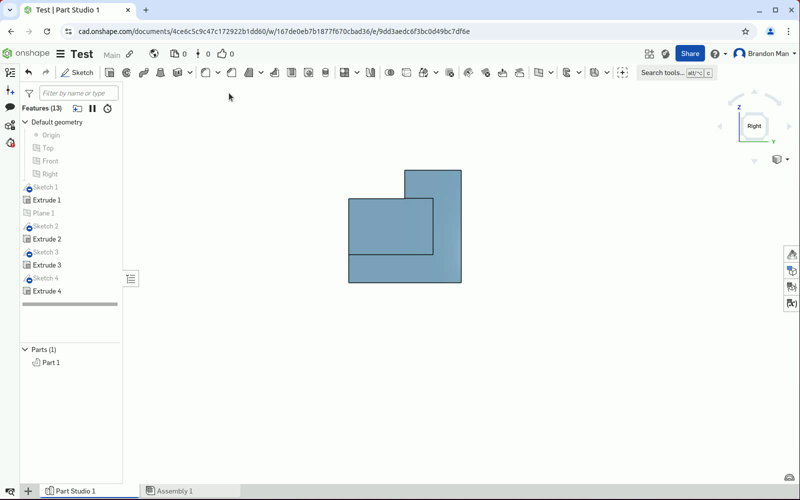
mouse_move(541, 75)
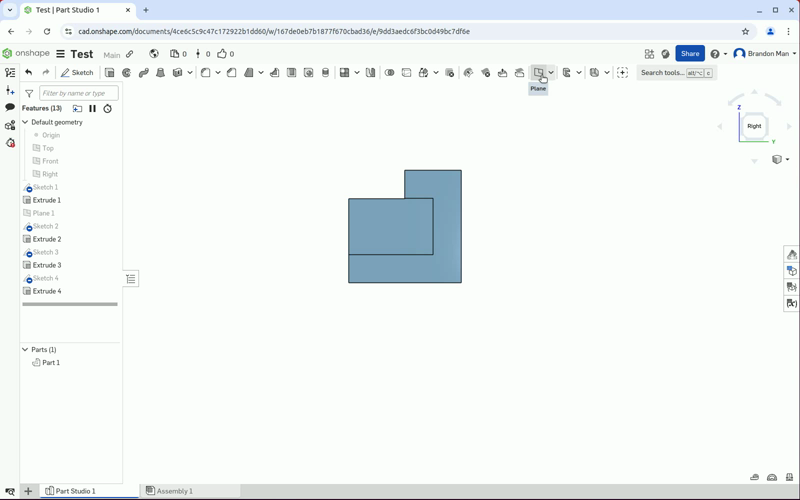
click(541, 75)
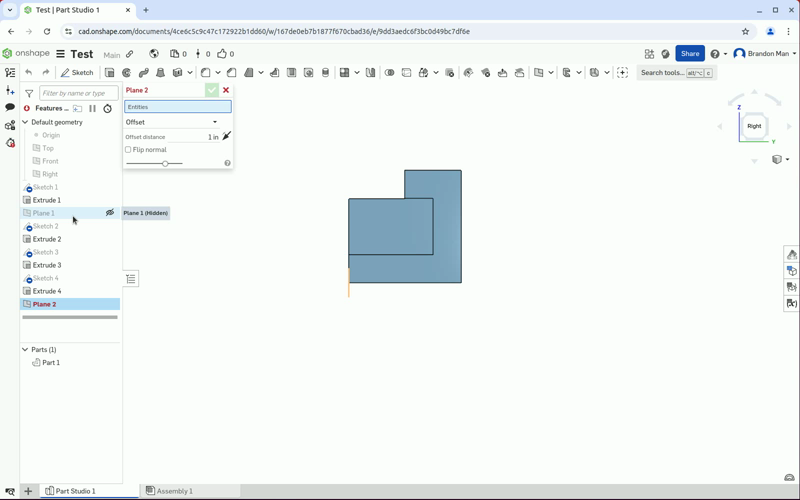
scroll(3)
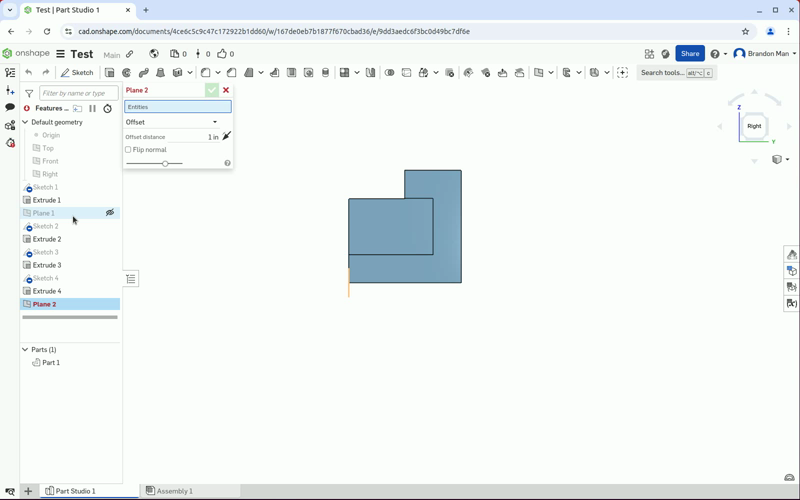
mouse_move(73, 176)
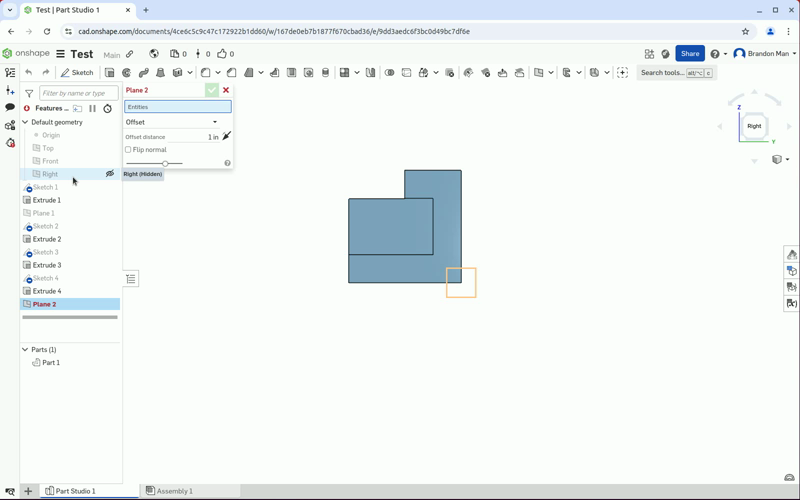
click(73, 176)
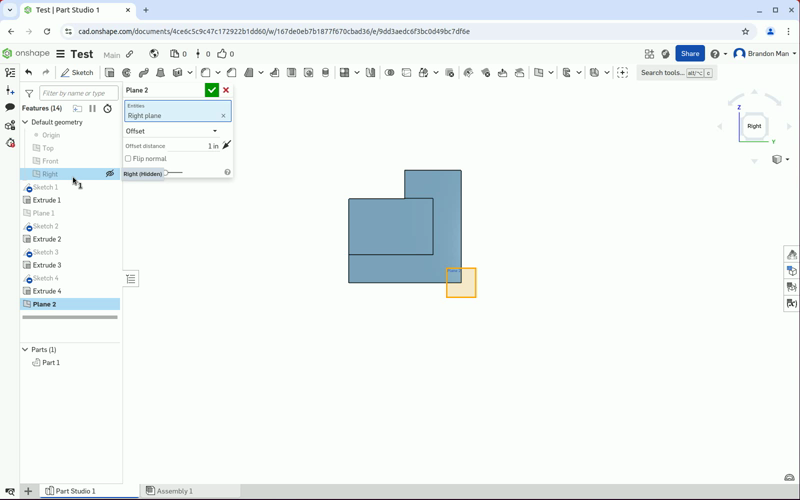
key(tab, 2)
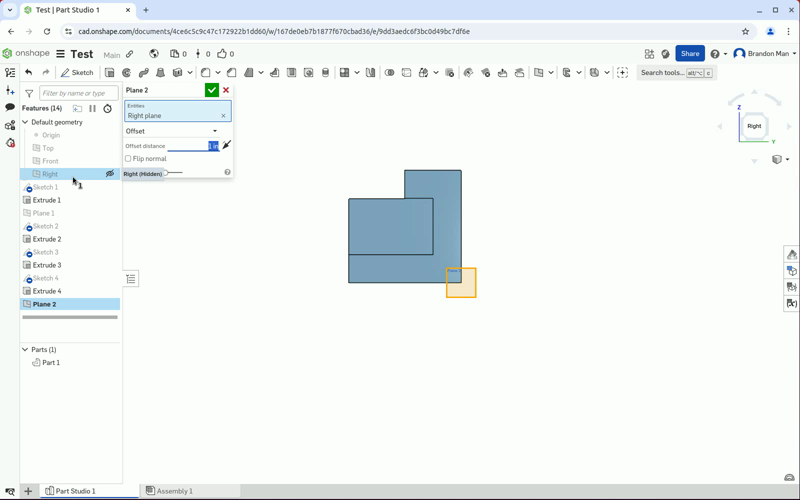
text(8.658)
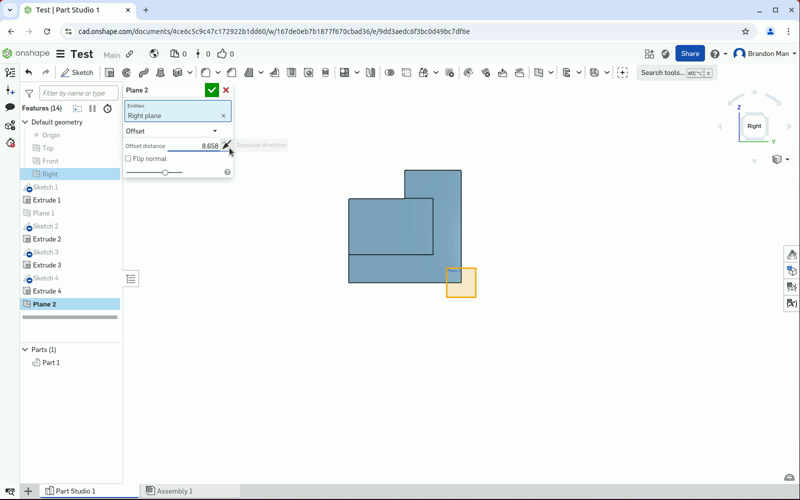
mouse_move(229, 147)
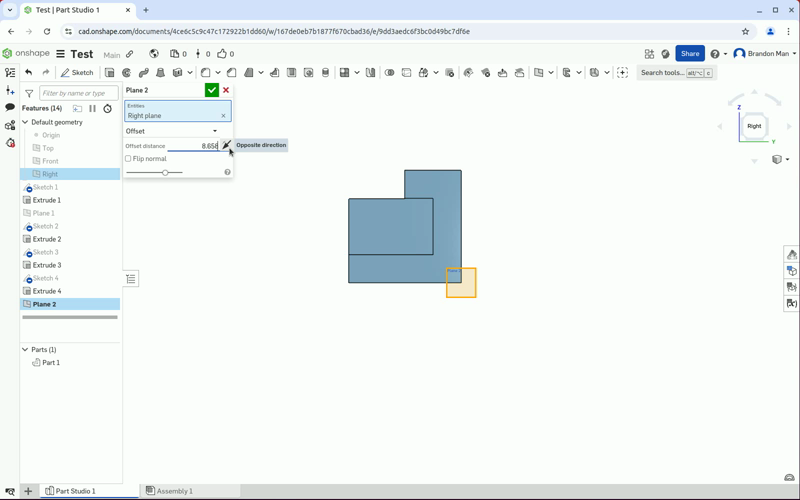
click(229, 147)
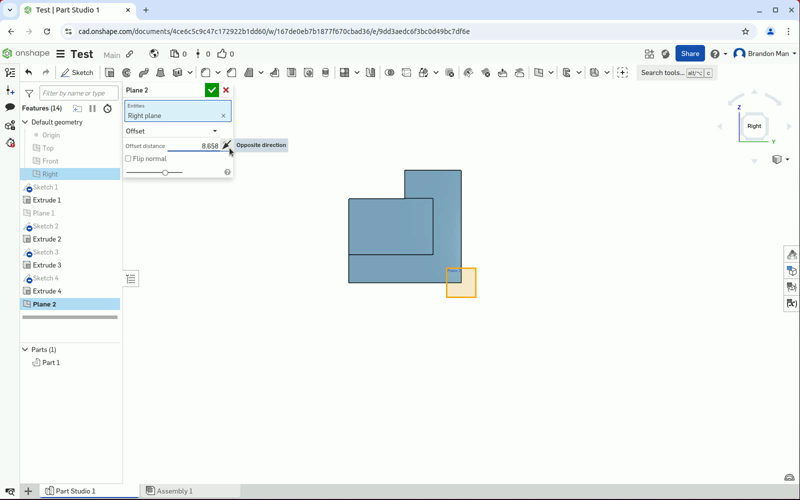
key(enter, 2)
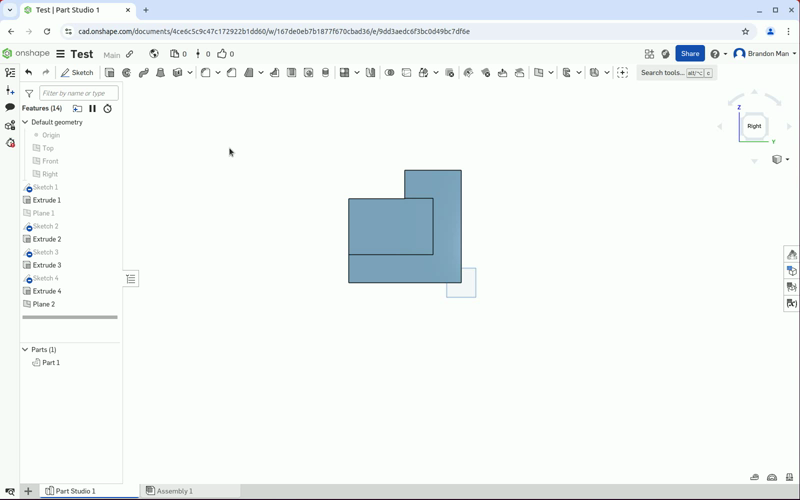
key(shift+s)
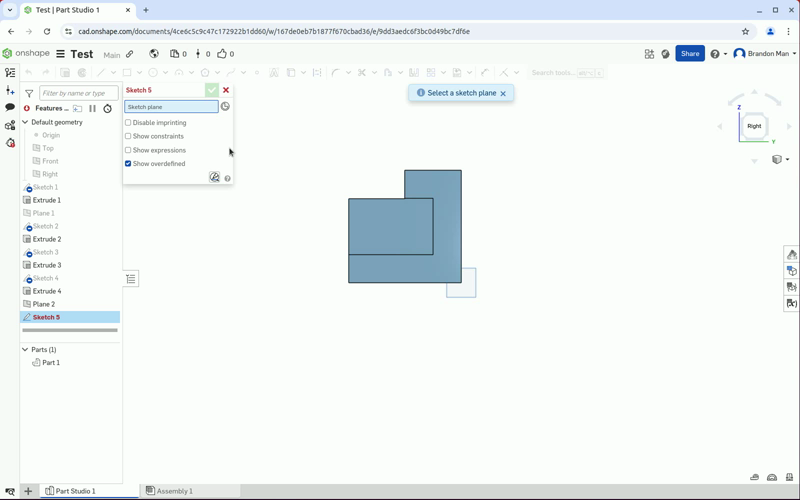
mouse_move(73, 306)
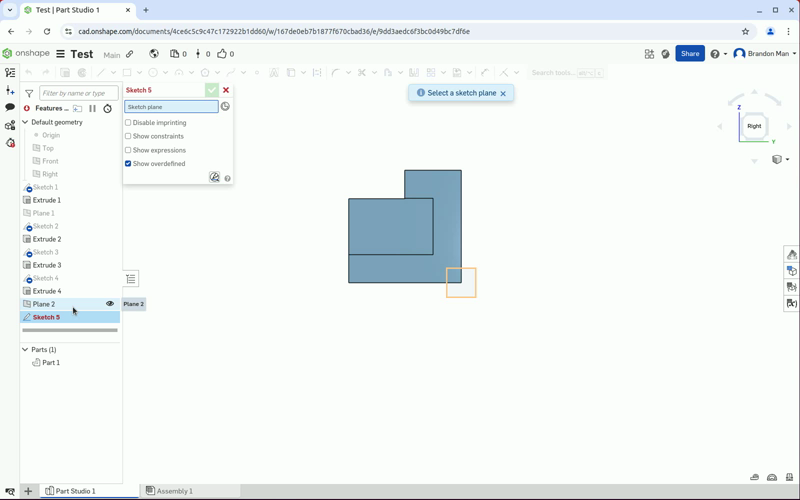
click(73, 306)
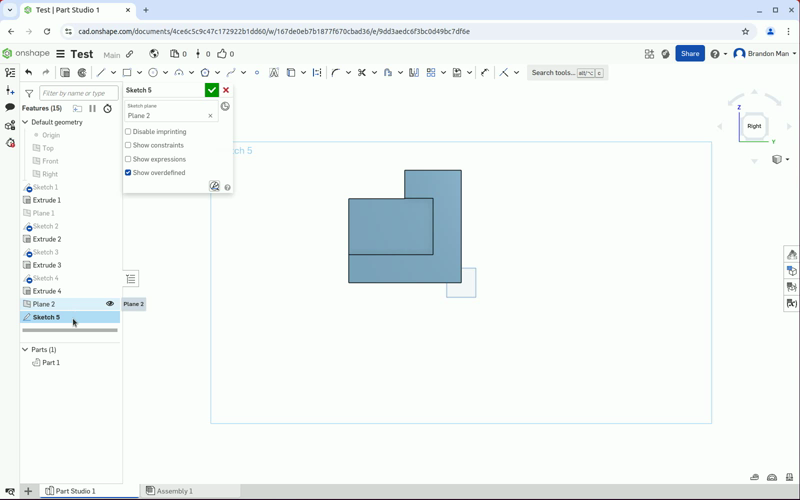
mouse_move(73, 352)
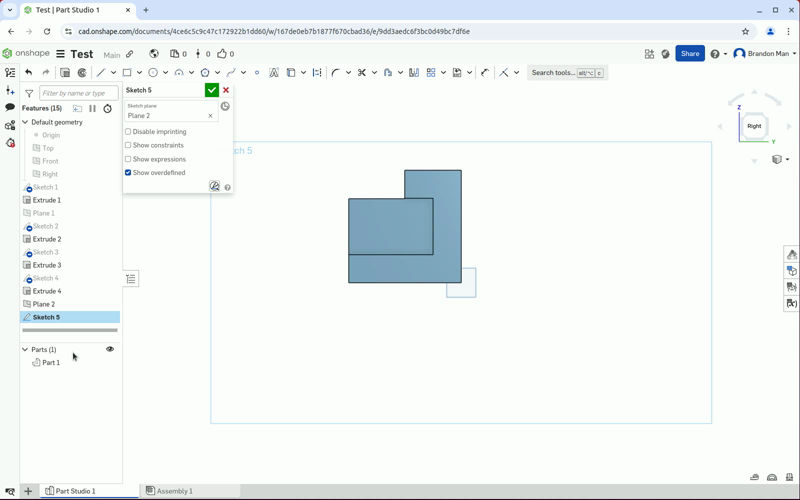
key(y)
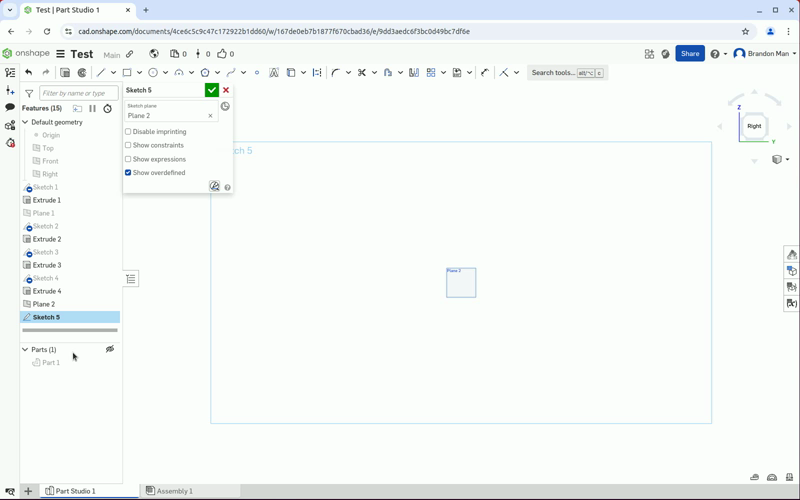
key(l)
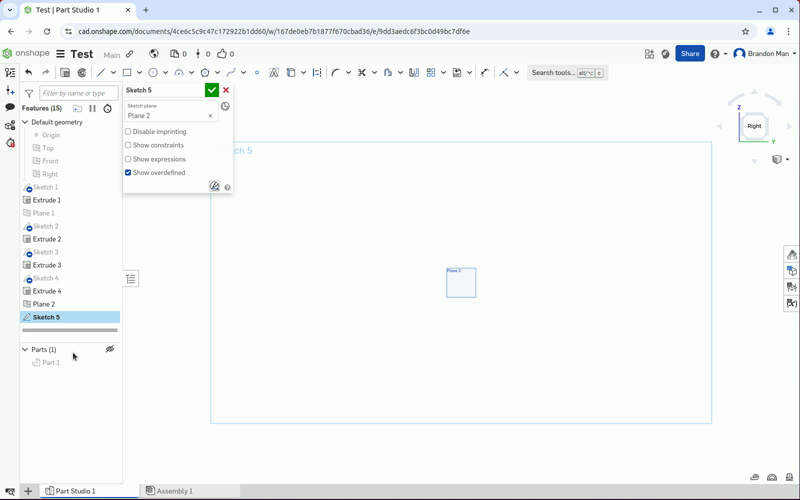
key_down(shift)
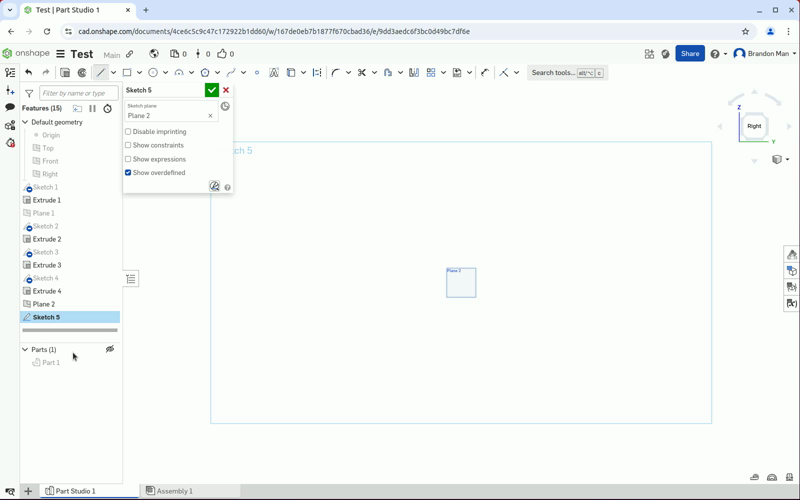
mouse_move(348, 254)
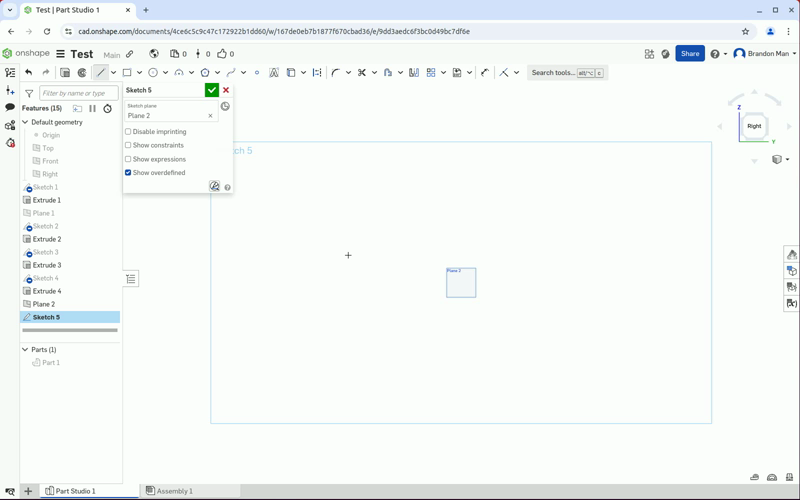
click(348, 254)
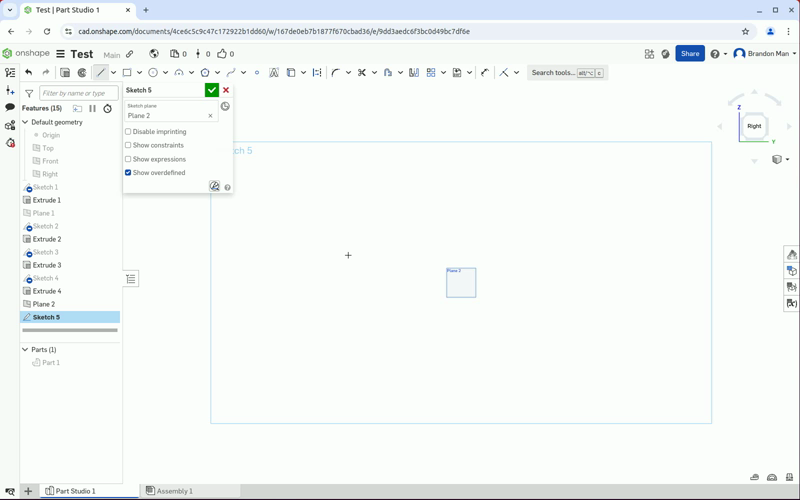
key_up(shift)
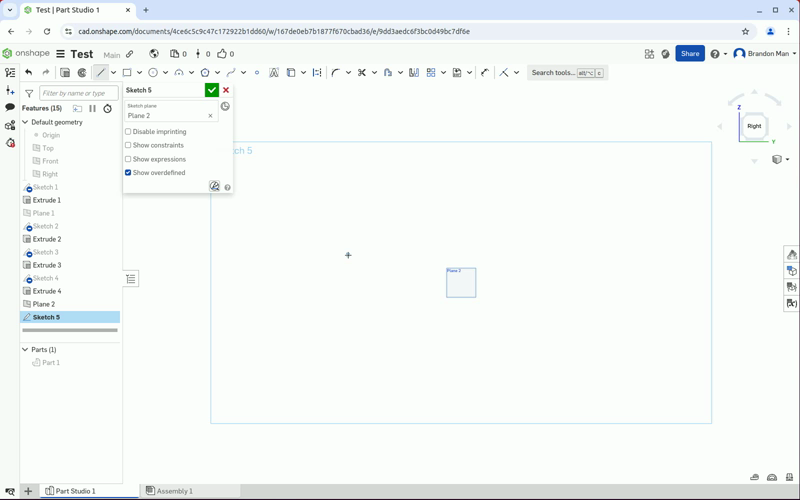
key_down(shift)
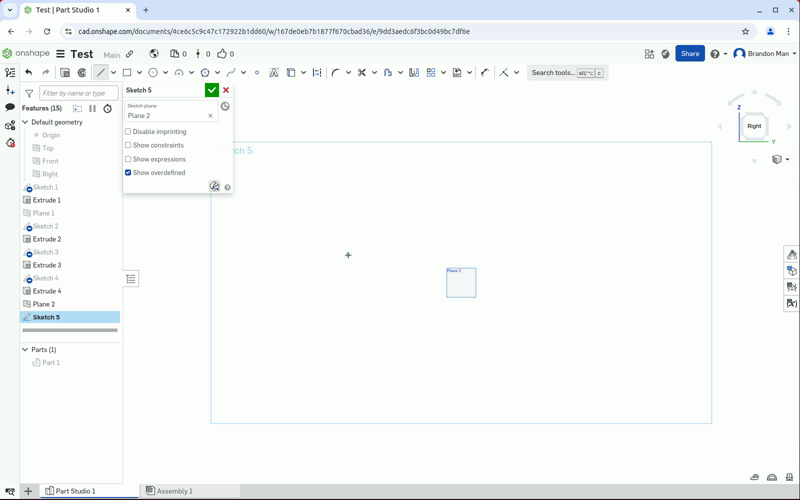
mouse_move(404, 198)
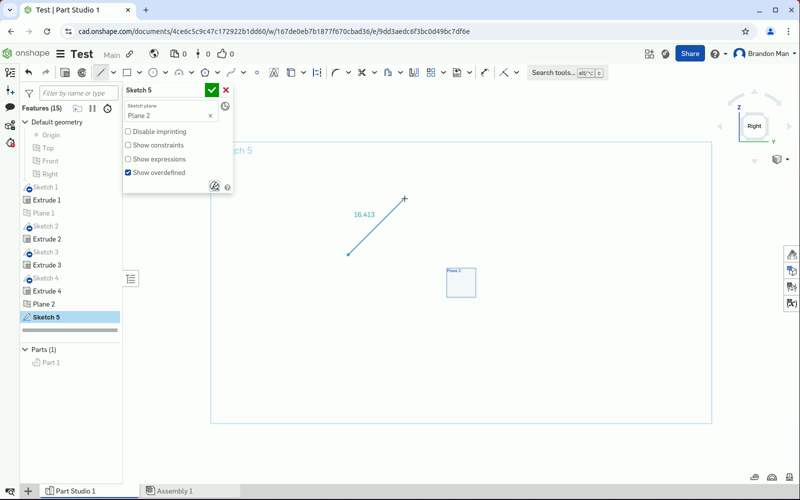
click(404, 198)
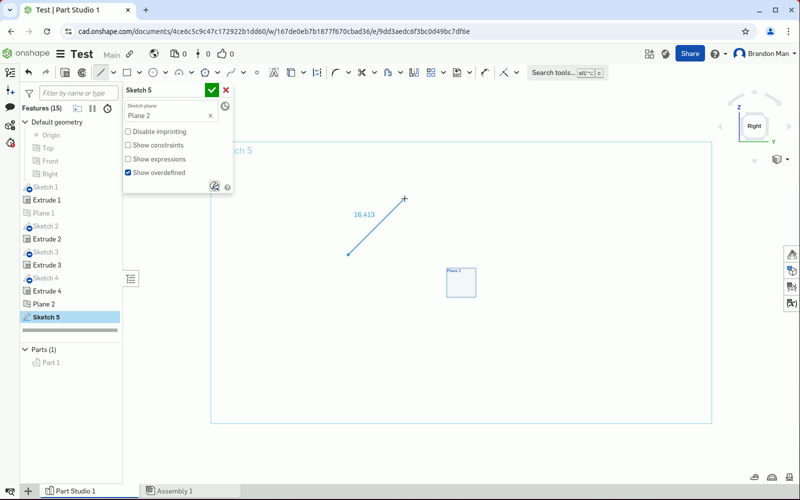
key_up(shift)
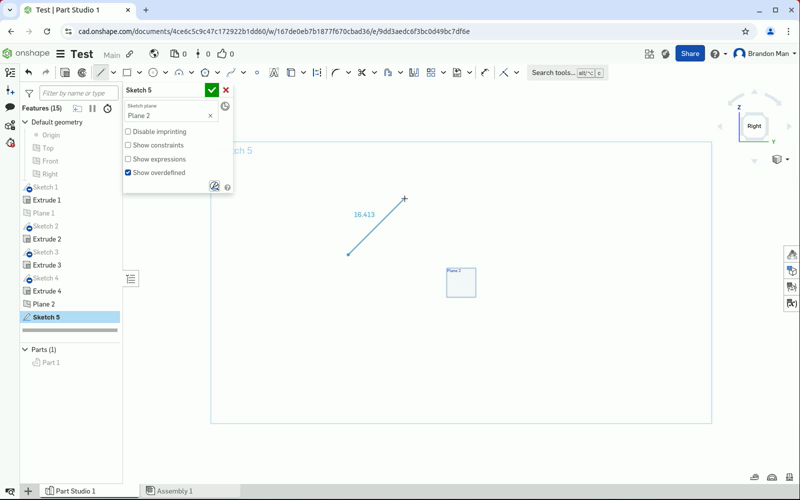
key_down(shift)
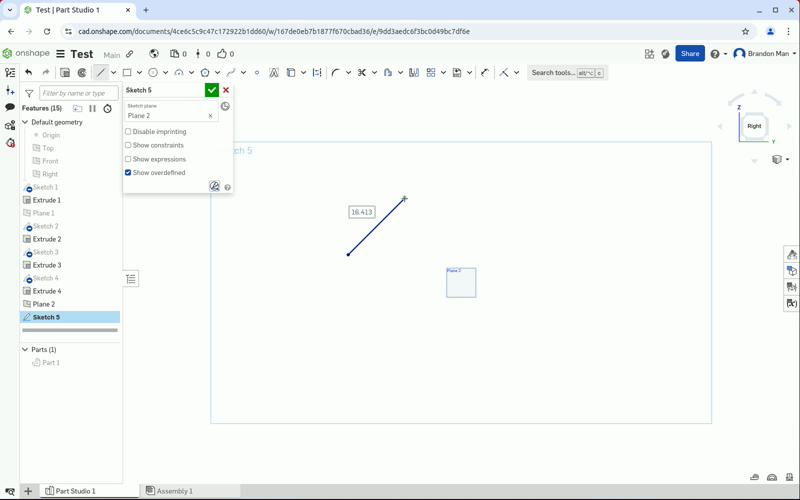
mouse_move(434, 198)
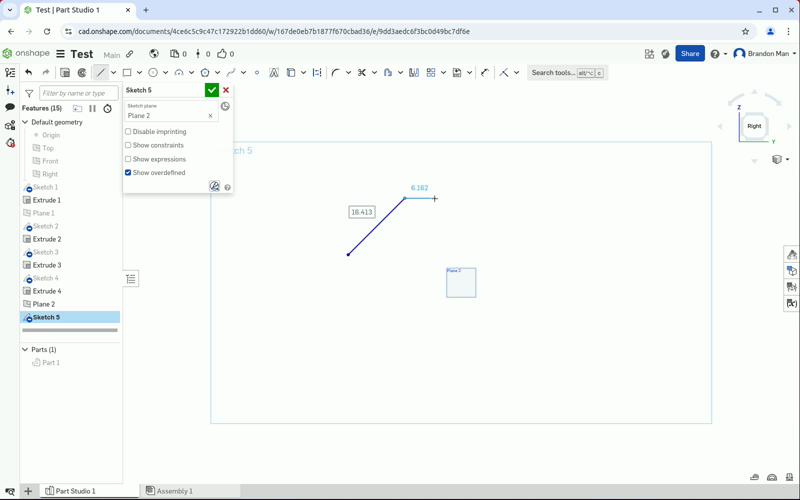
mouse_move(348, 198)
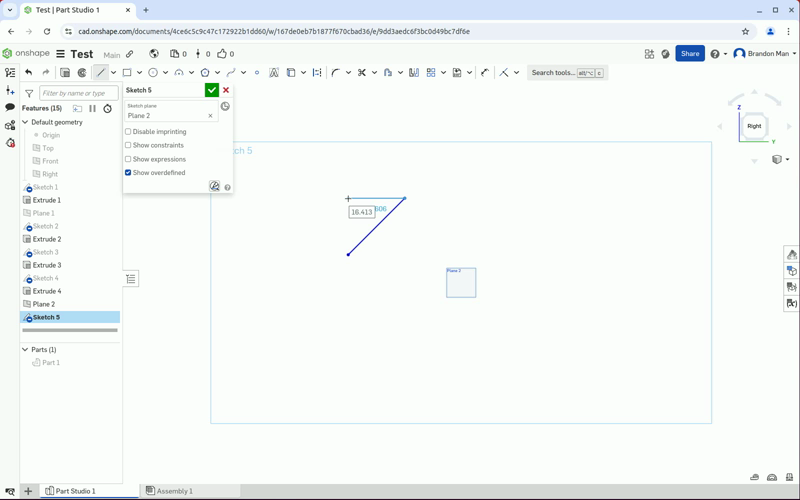
click(348, 198)
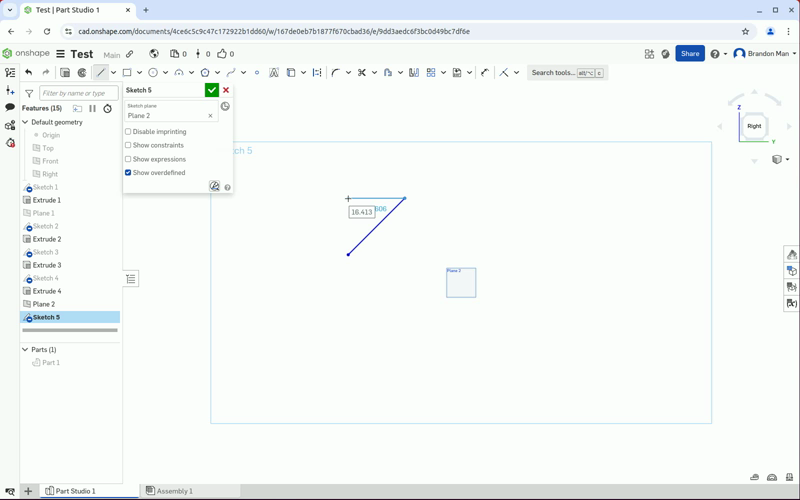
key_up(shift)
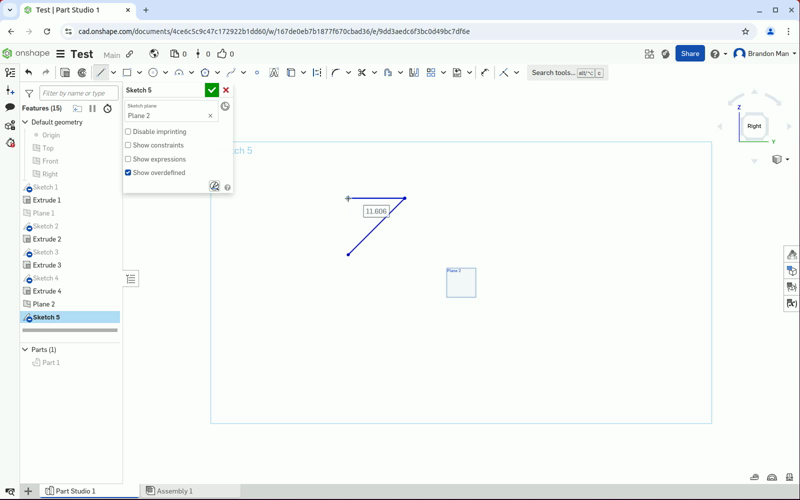
mouse_move(378, 198)
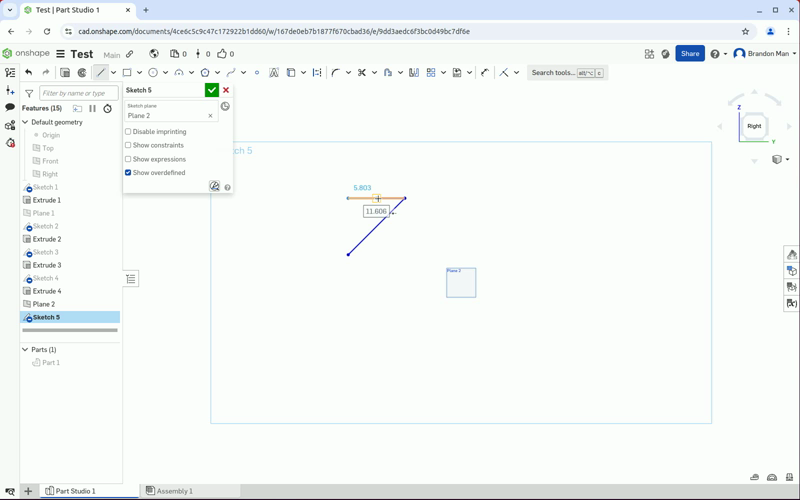
key_down(shift)
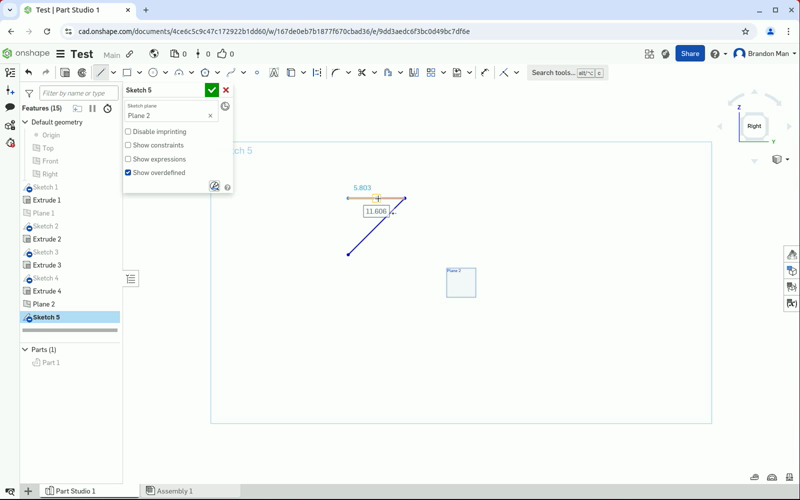
mouse_move(348, 254)
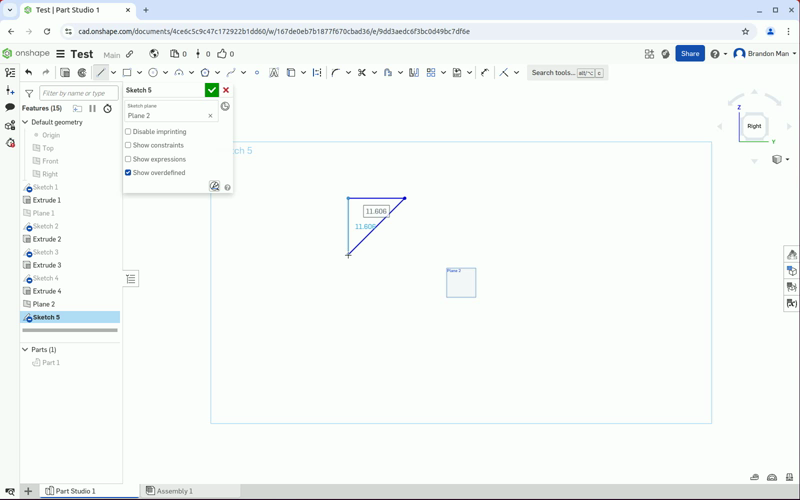
key_up(shift)
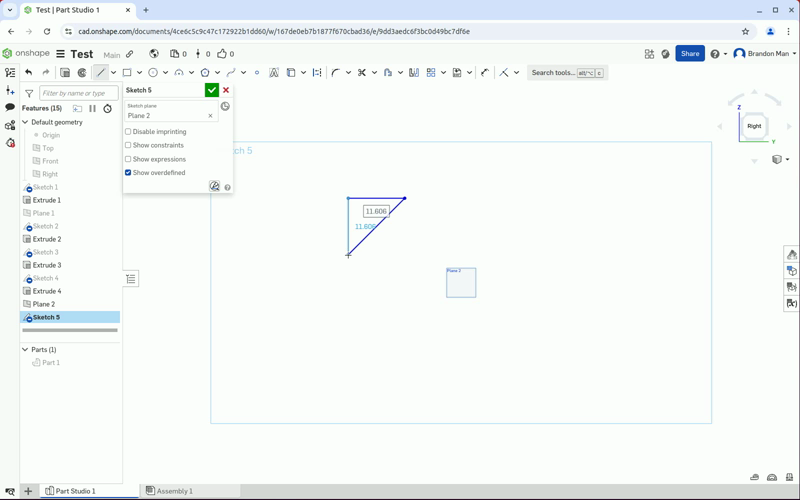
click(348, 254)
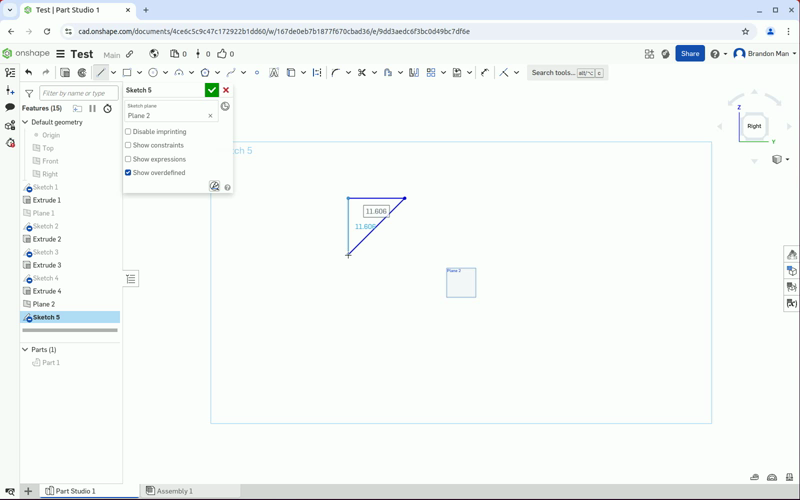
key(esc)
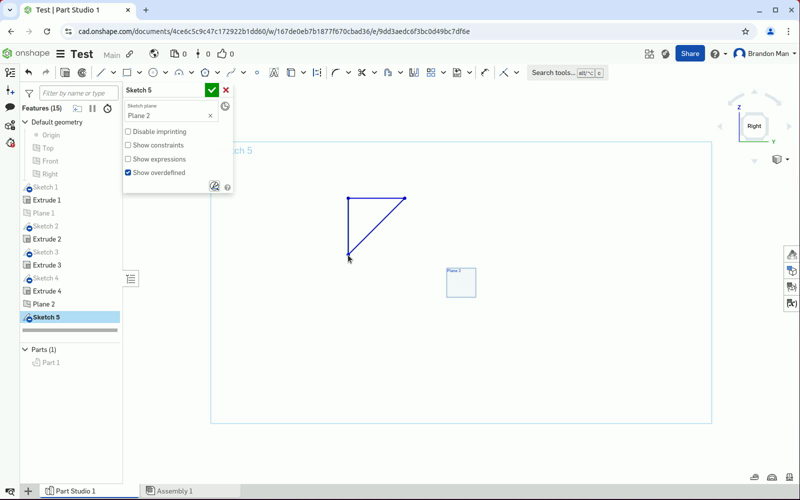
mouse_move(354, 239)
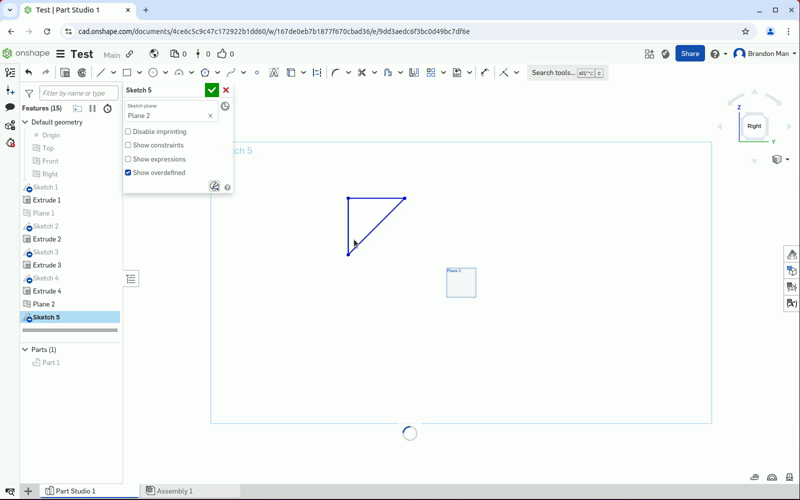
scroll(6)
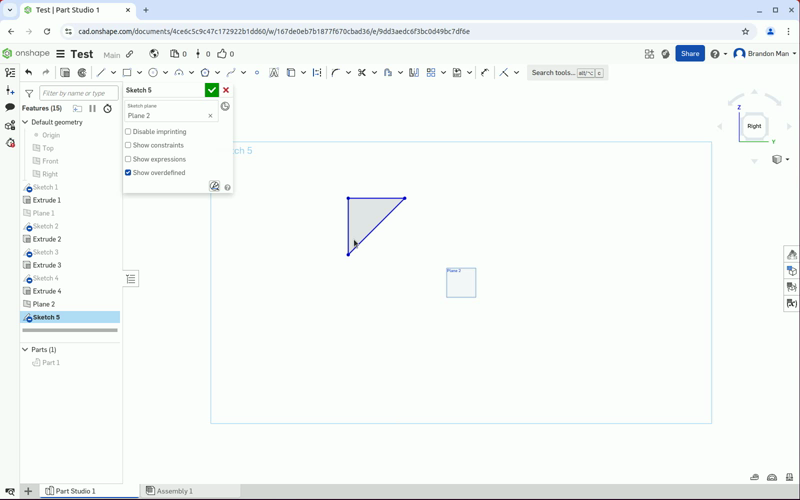
scroll(6)
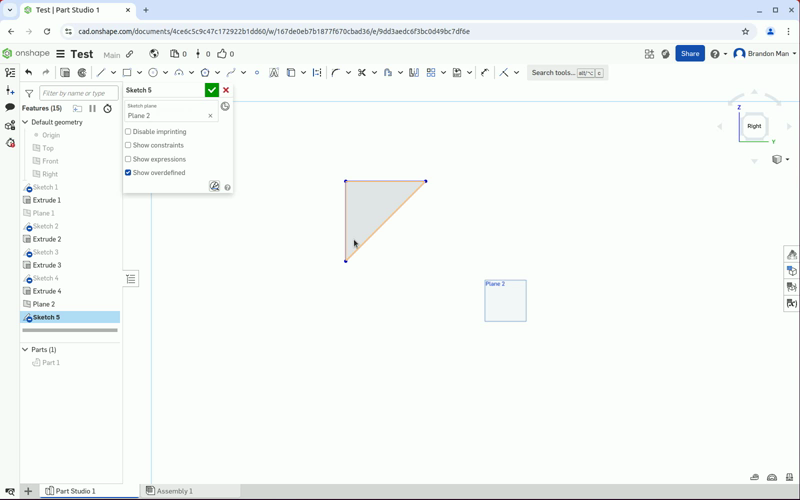
scroll(6)
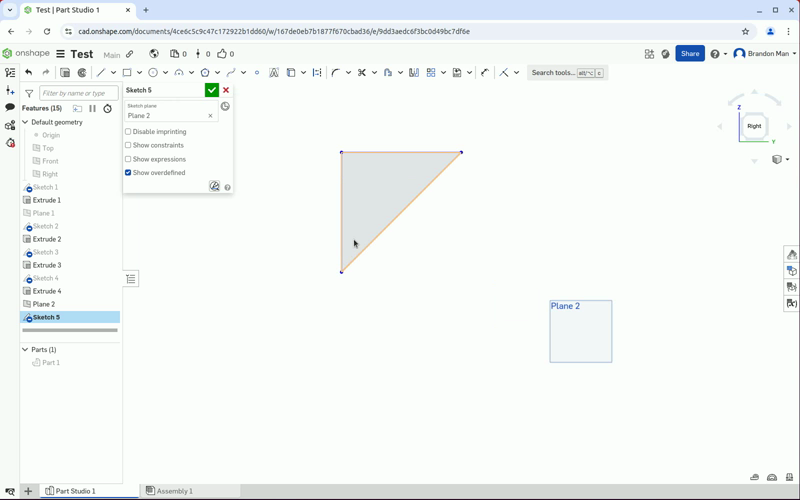
scroll(6)
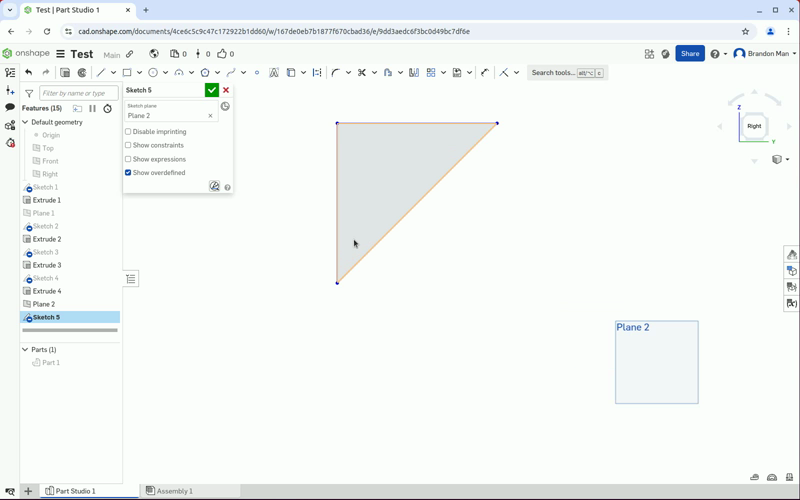
scroll(6)
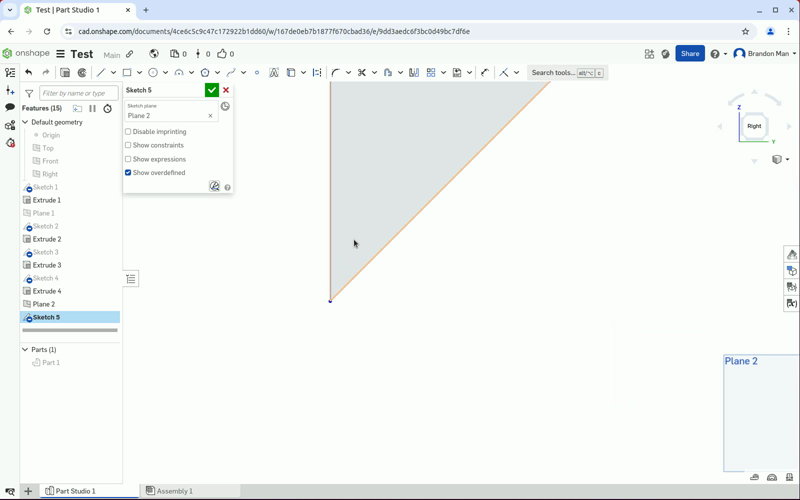
scroll(6)
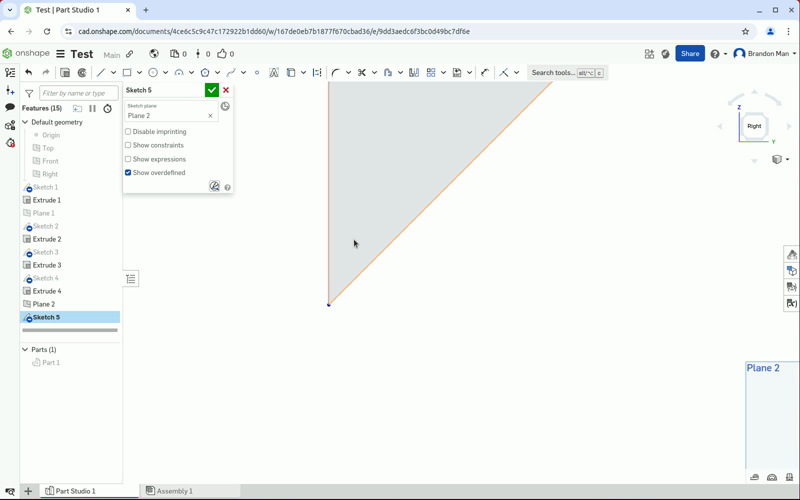
scroll(6)
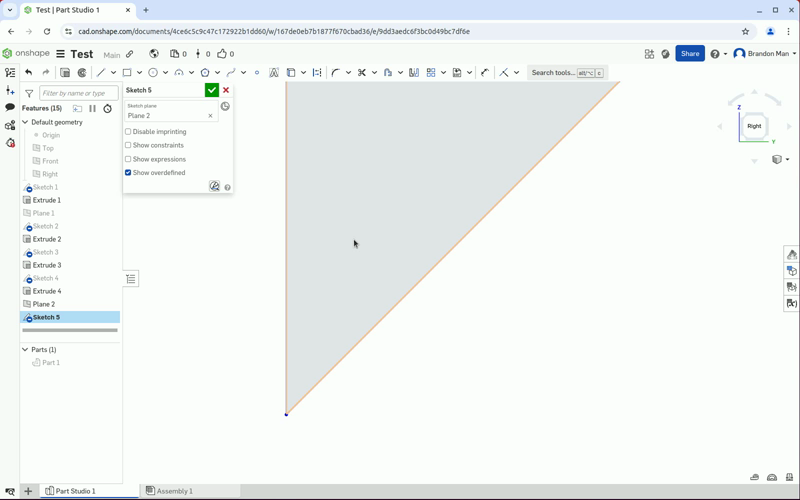
click(354, 239)
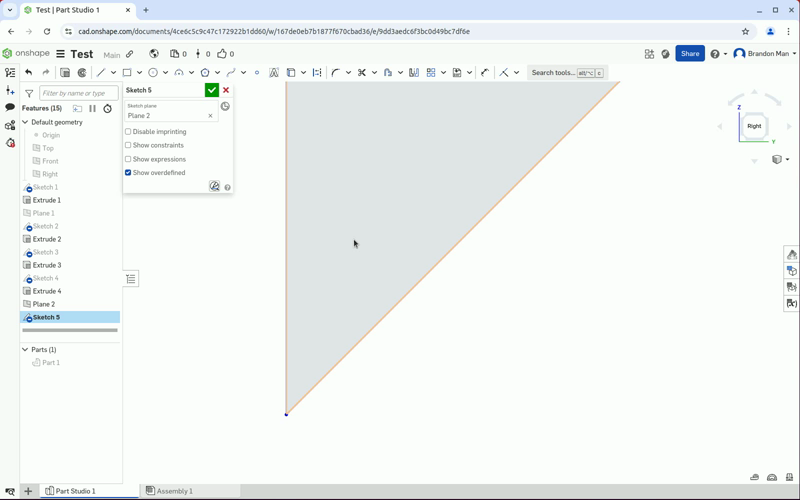
scroll(-6)
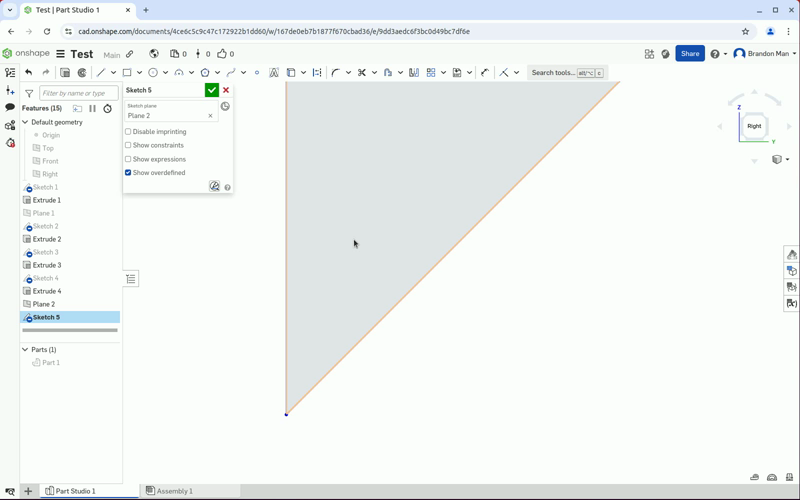
scroll(-6)
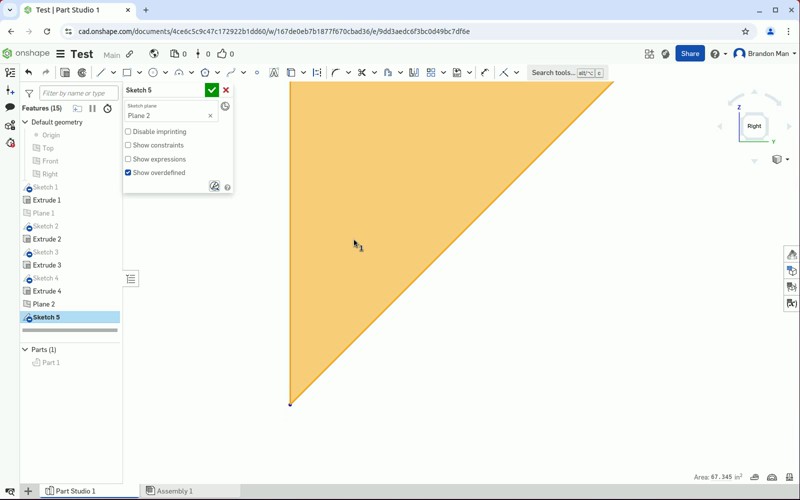
scroll(-6)
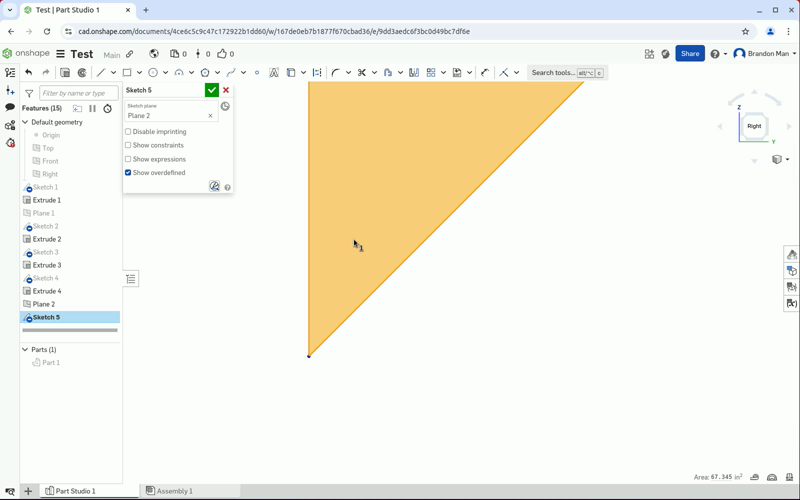
scroll(-6)
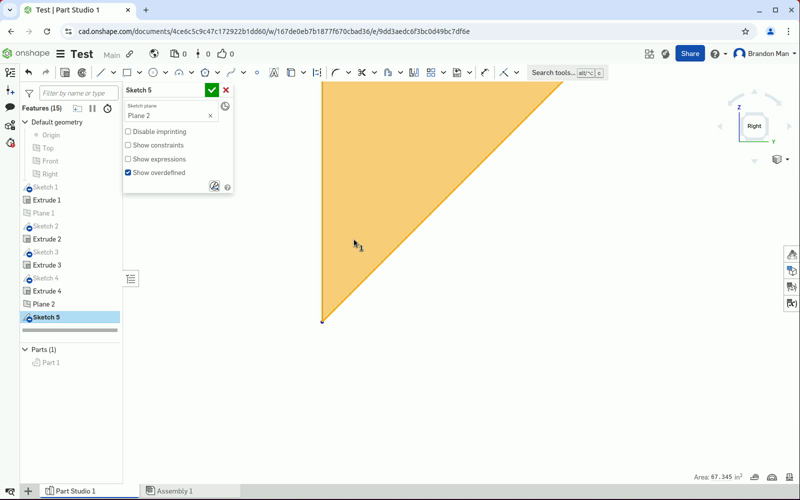
scroll(-6)
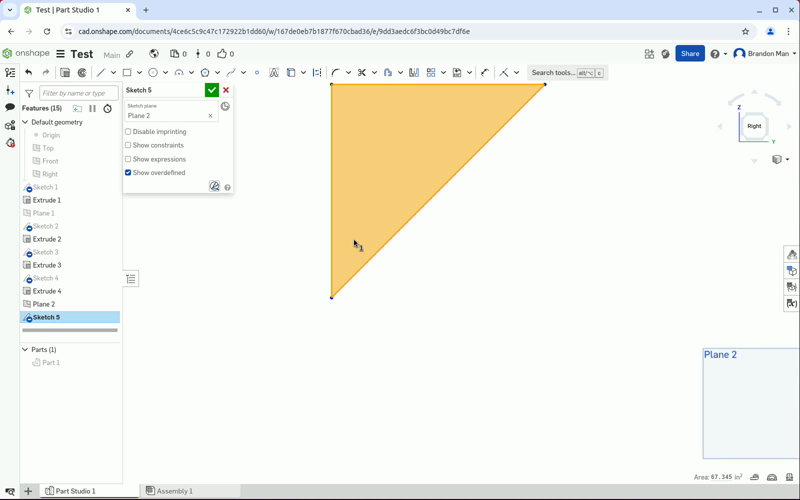
scroll(-6)
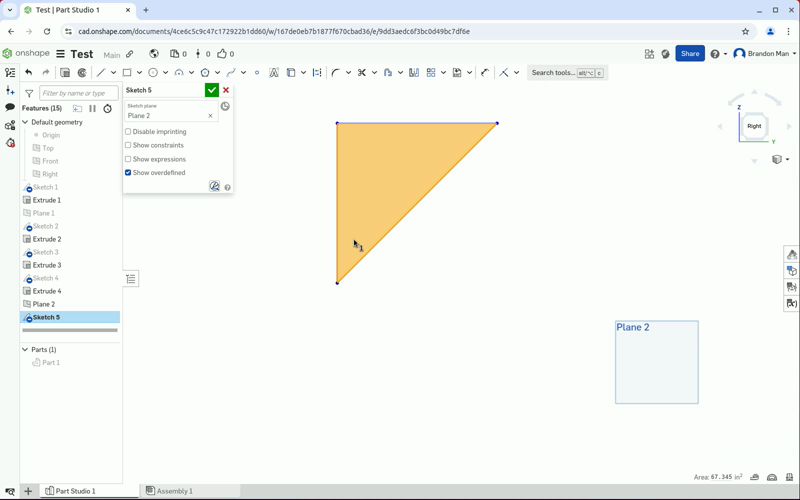
scroll(-6)
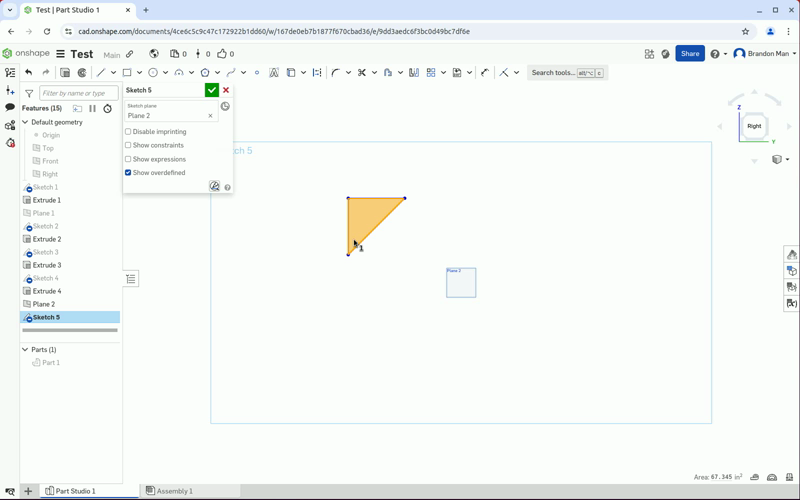
mouse_move(73, 352)
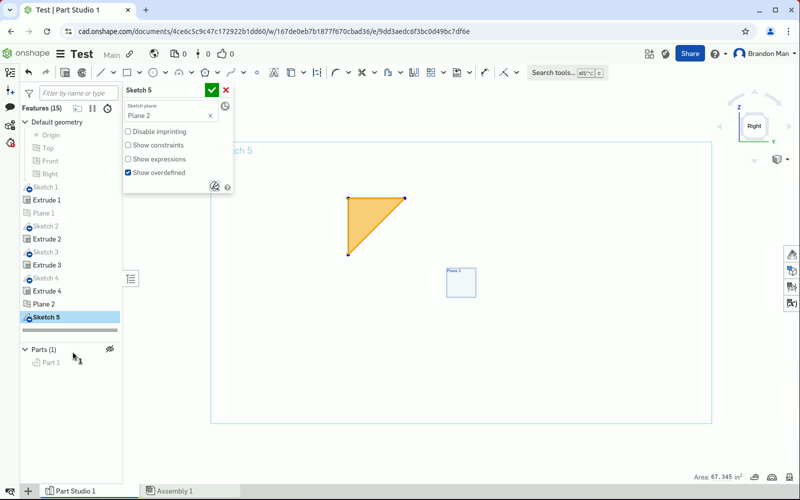
key(shift+y)
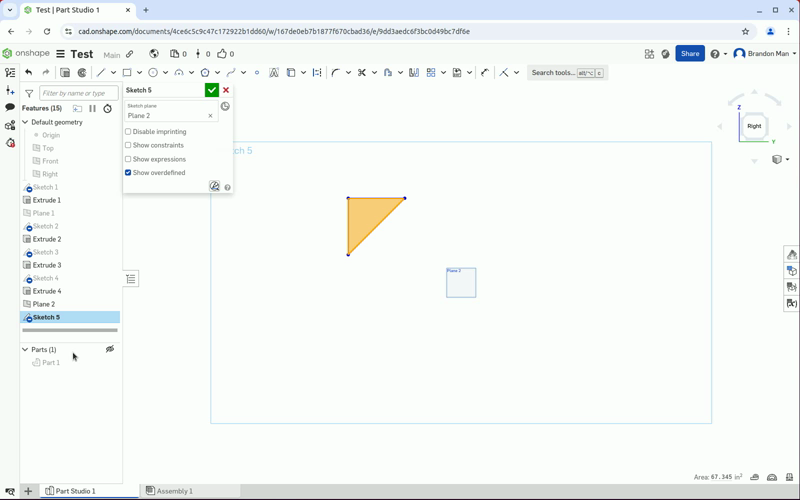
key(shift+e)
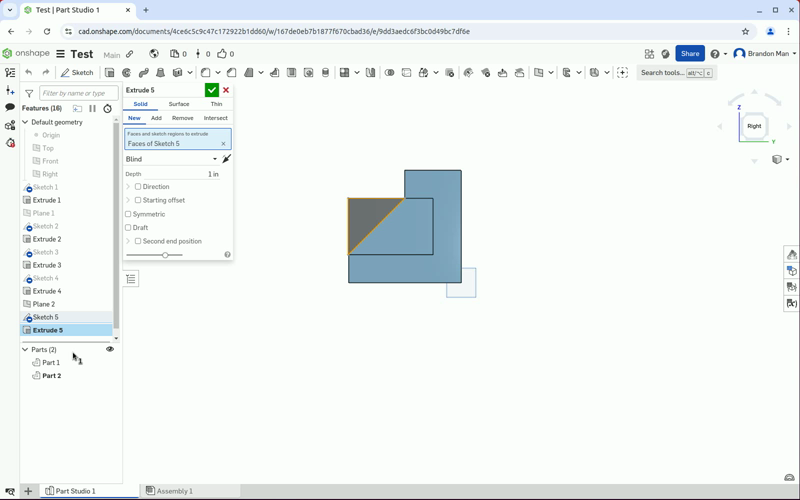
mouse_move(143, 106)
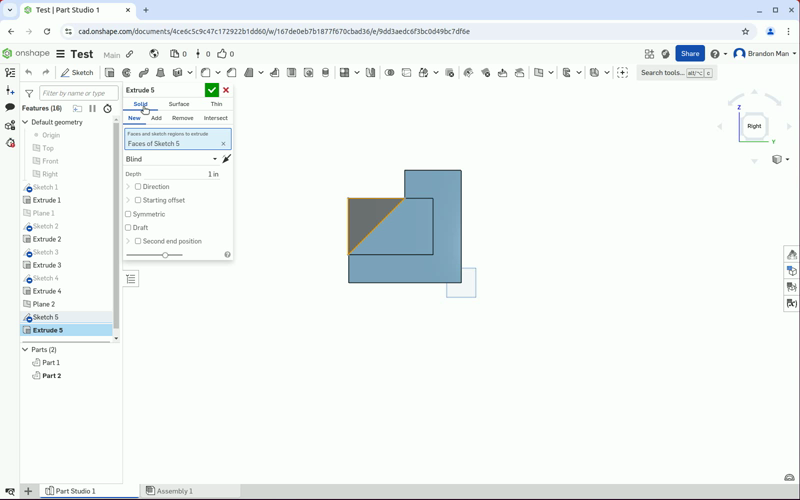
click(143, 106)
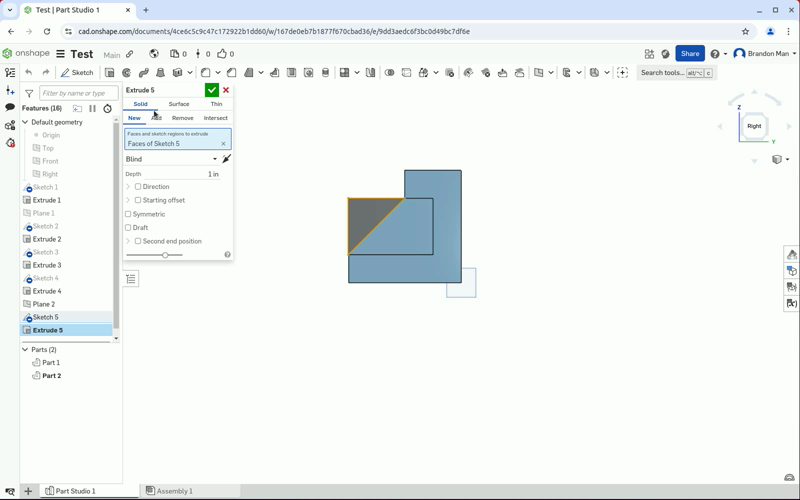
mouse_move(186, 120)
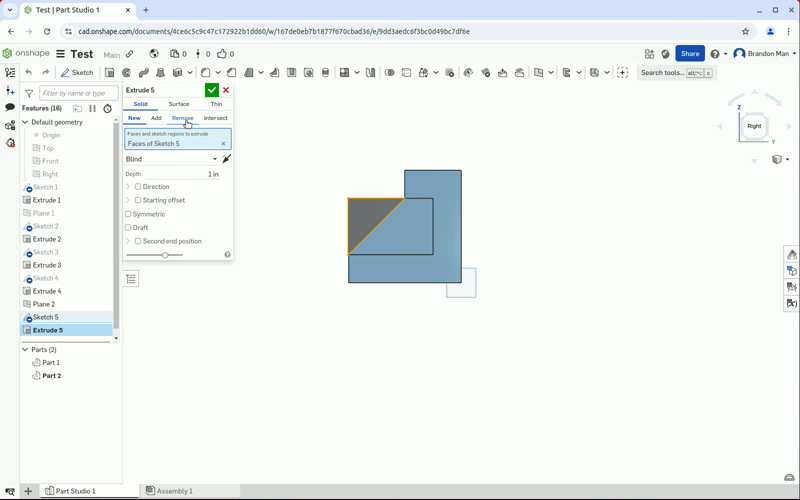
click(186, 120)
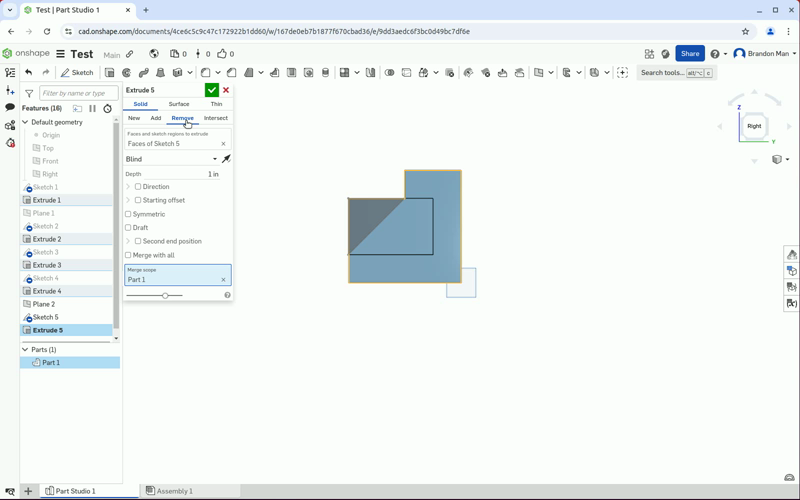
key(tab, 4)
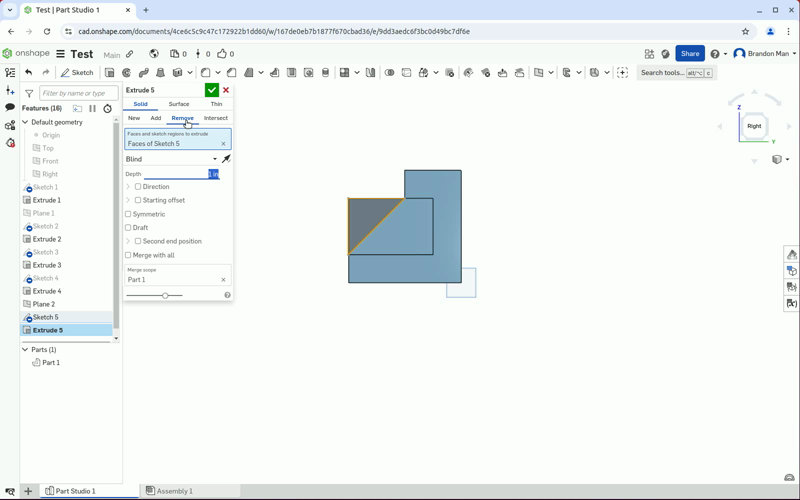
text(19.016)
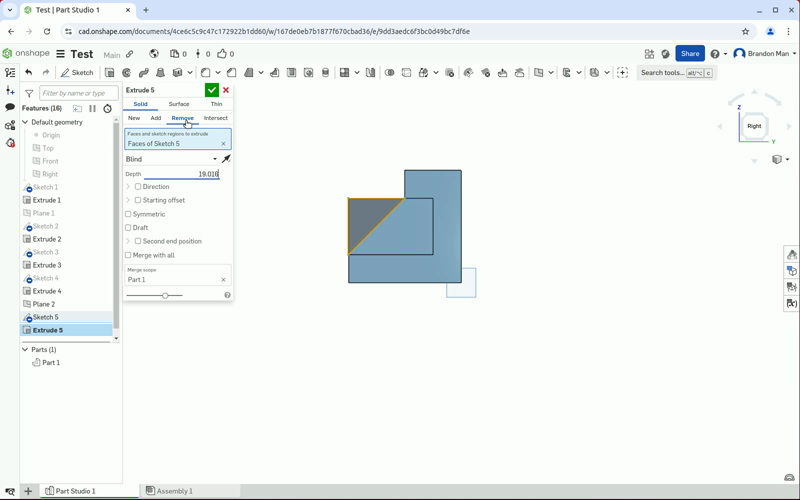
key(tab, 6)
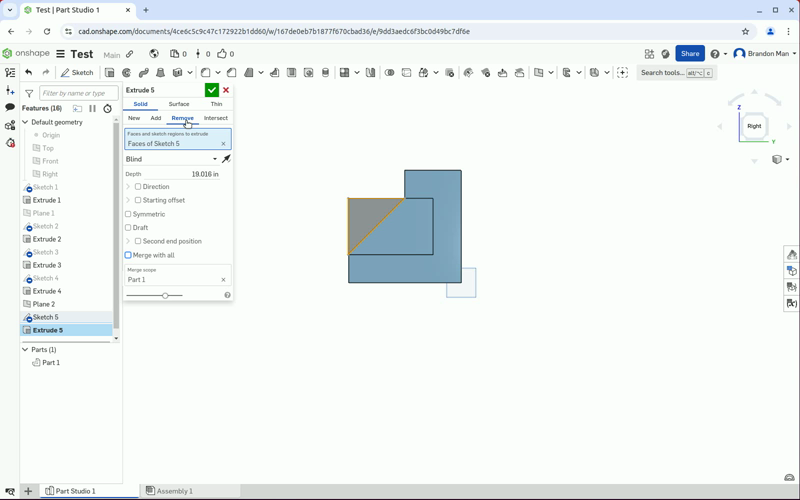
key(space)
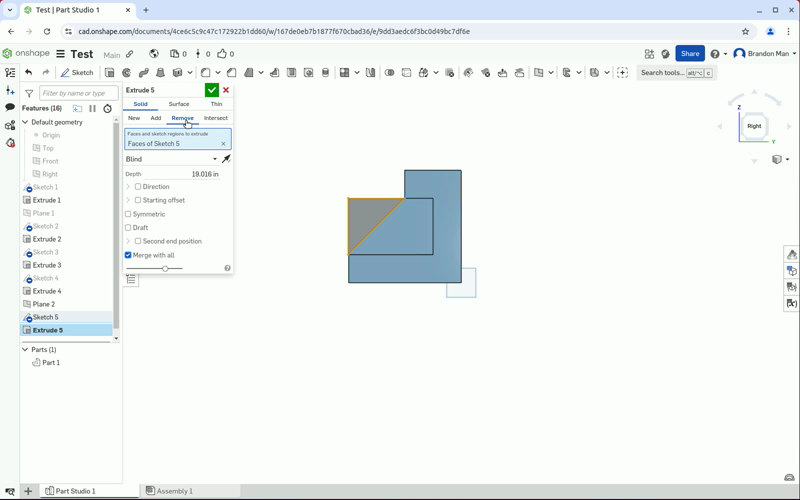
key(enter)
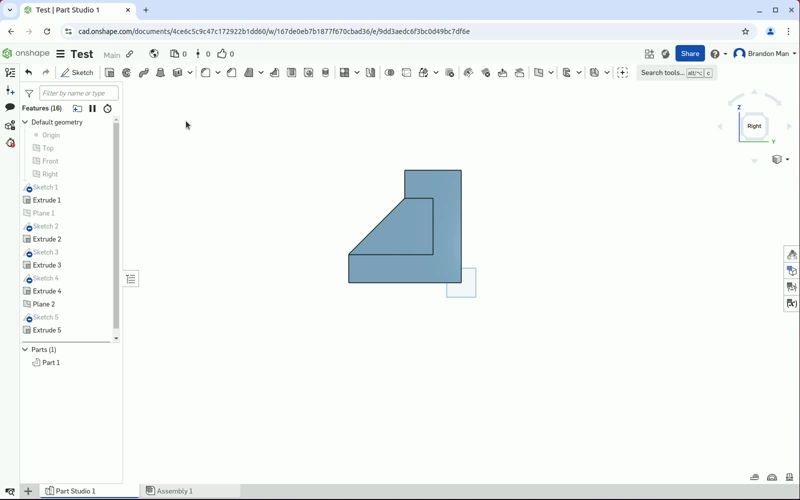
key(shift+h)
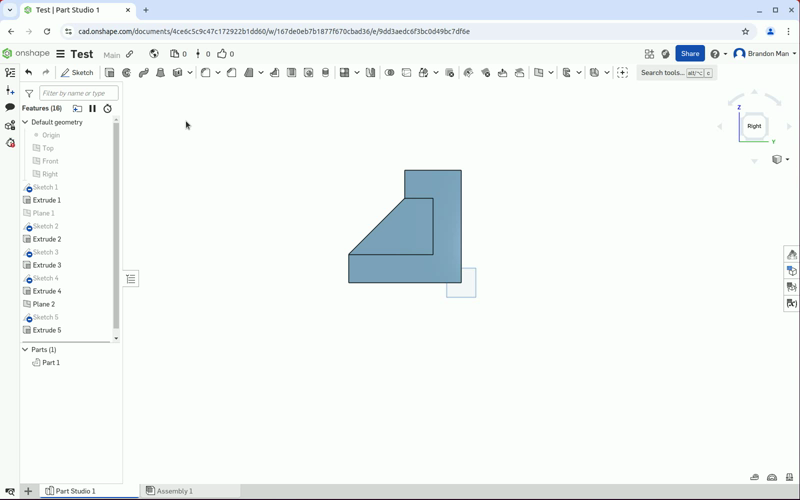
key(shift+h)
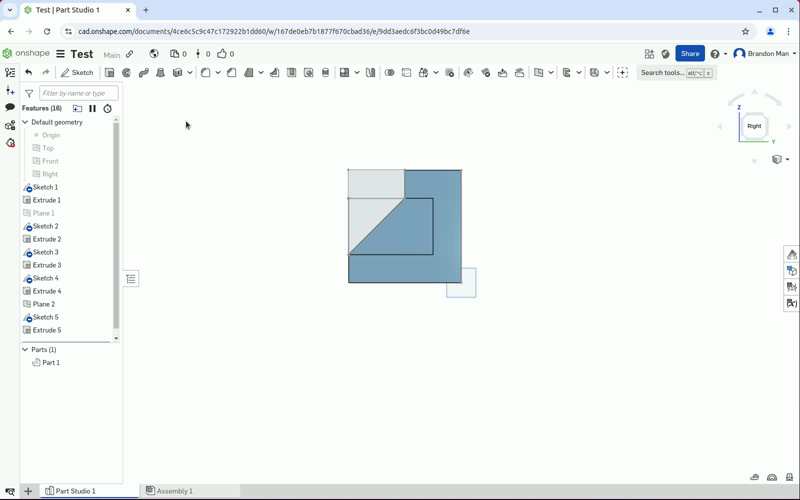
key(shift+7)
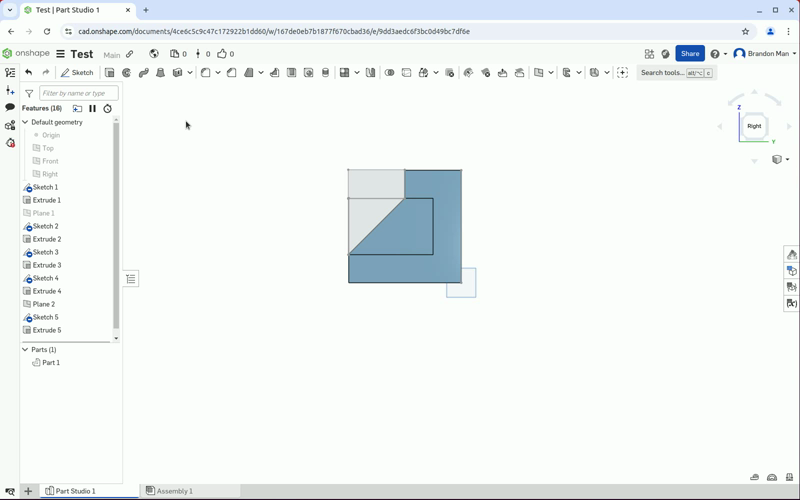
key(right, 2)
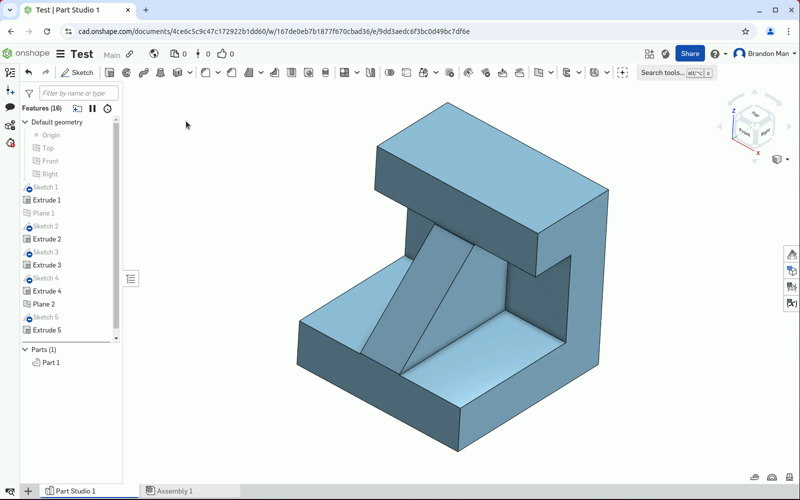
key(down, 2)
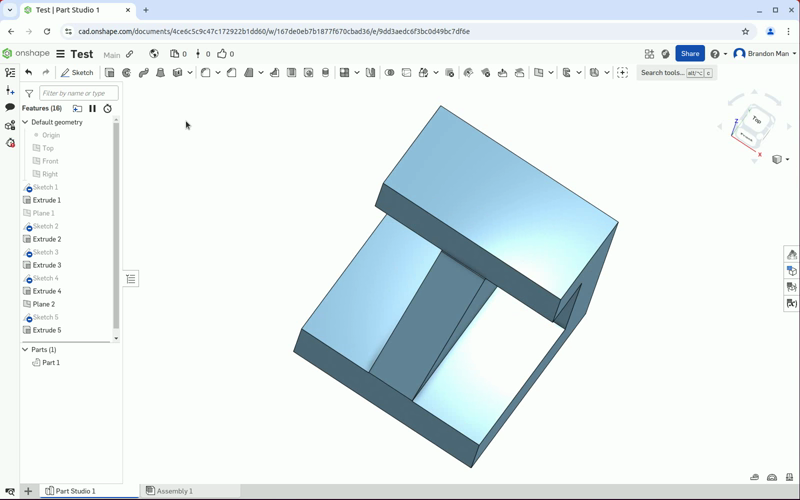
key(up, 2)
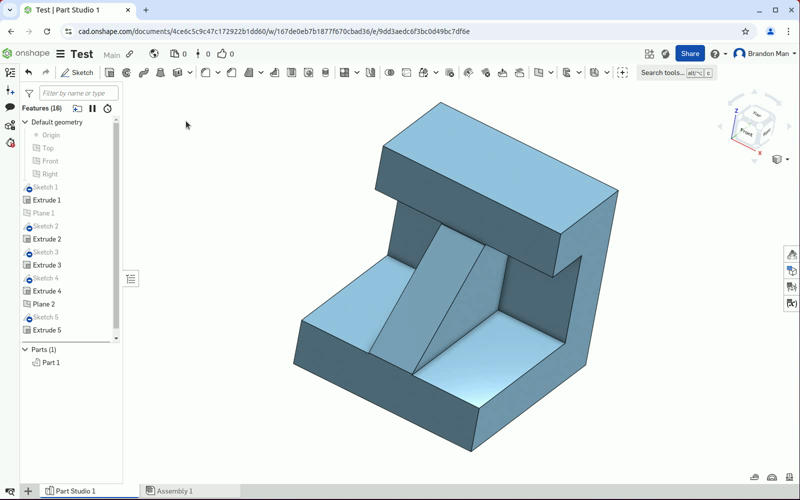
key(left, 2)
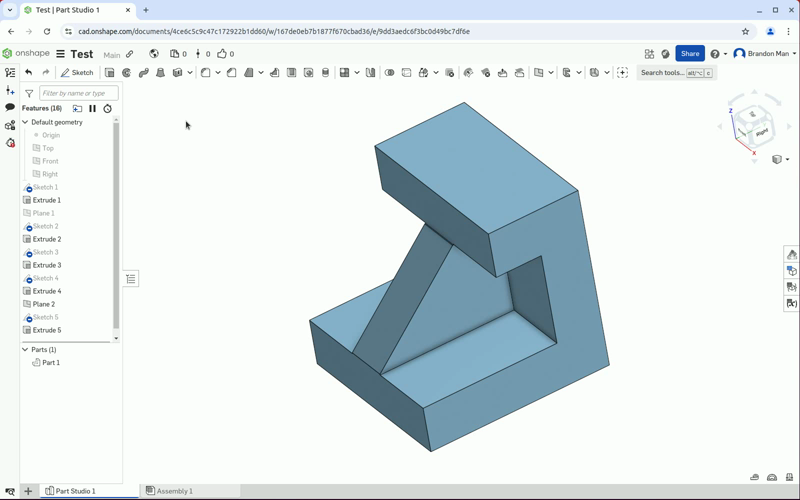
mouse_move(69, 189)
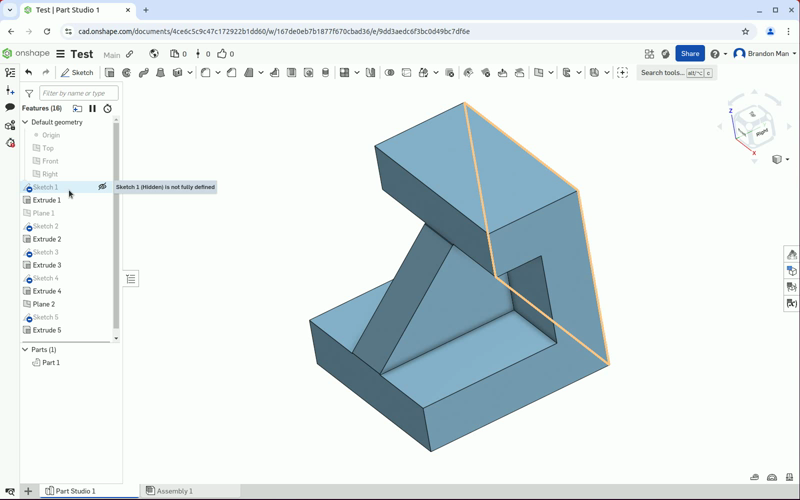
click(69, 189)